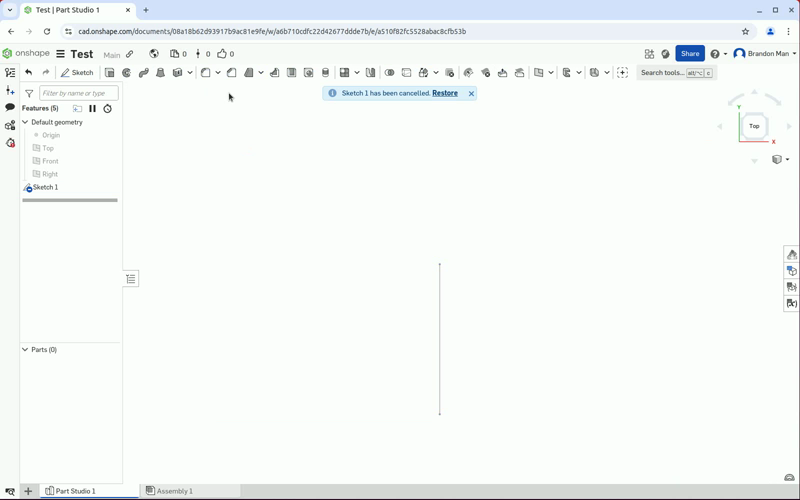
key(shift+h)
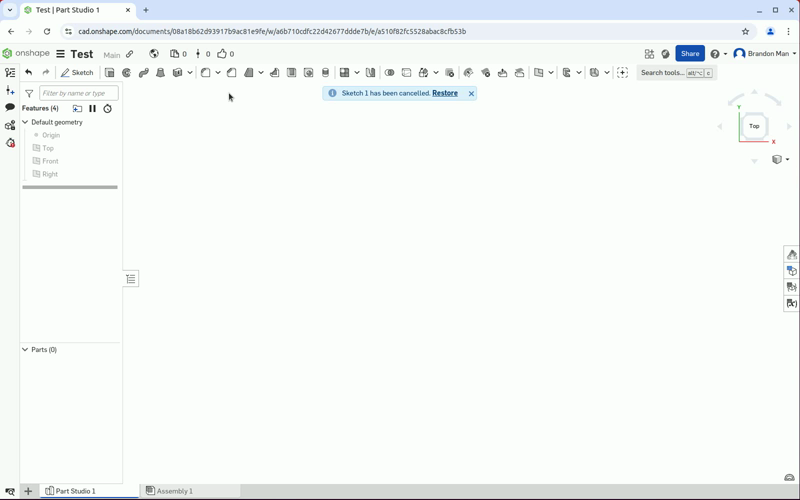
mouse_move(73, 352)
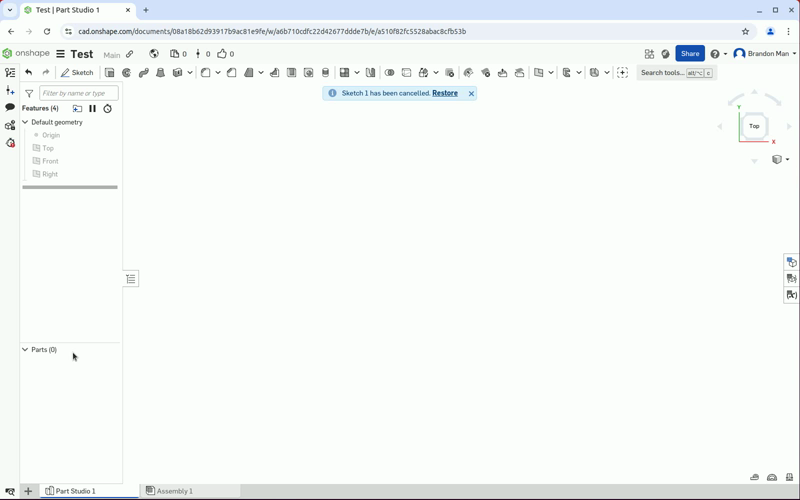
key(y)
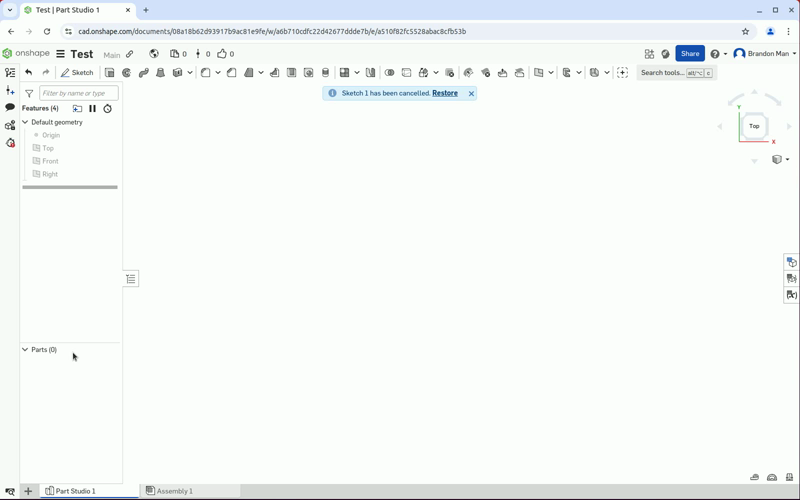
key(shift+p)
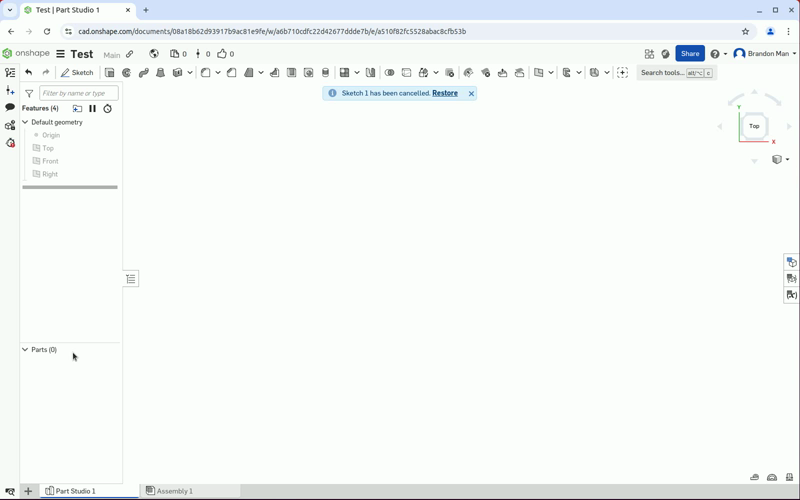
key(space)
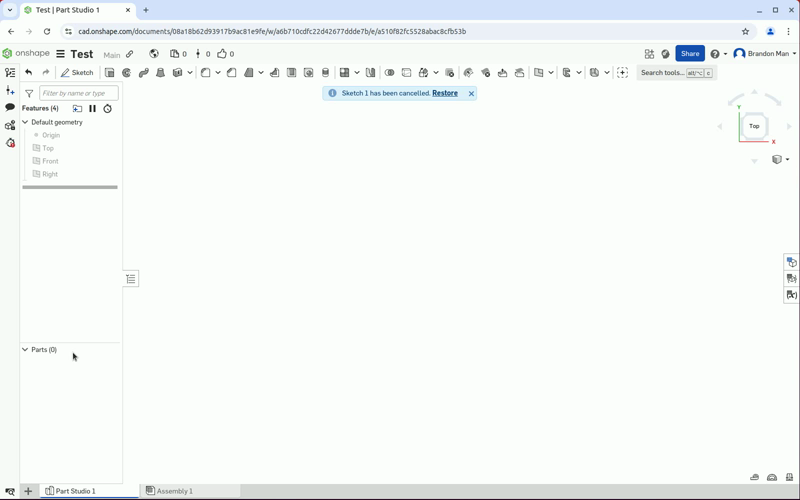
key_down(shift)
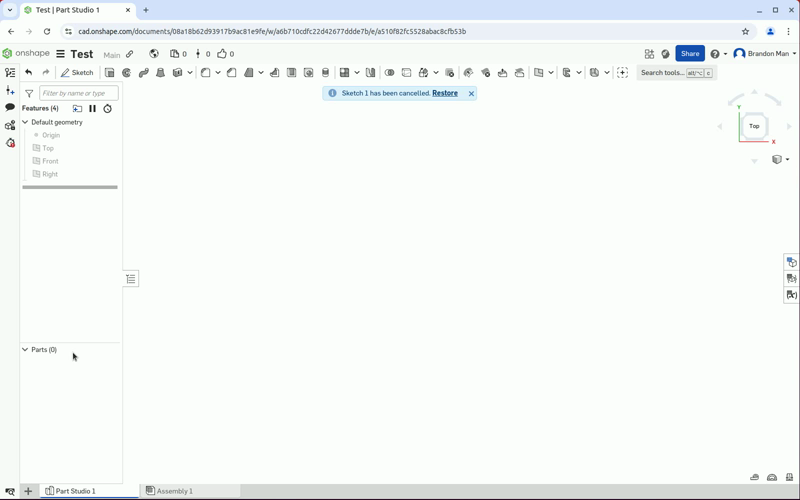
key(up)
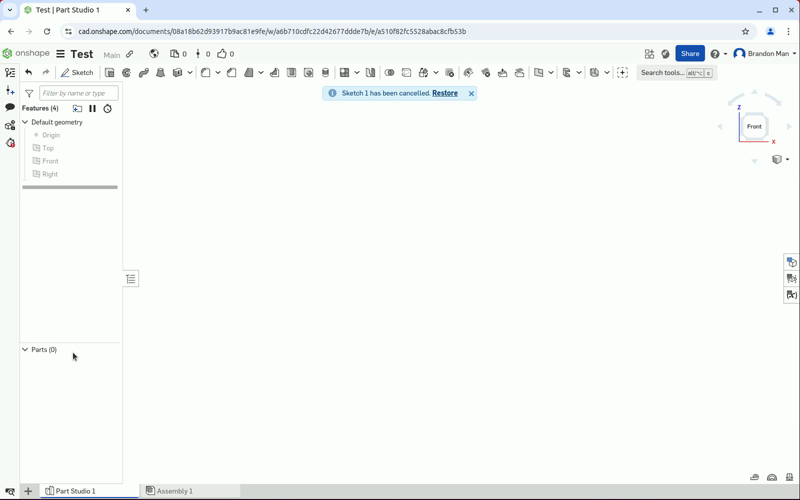
key_up(shift)
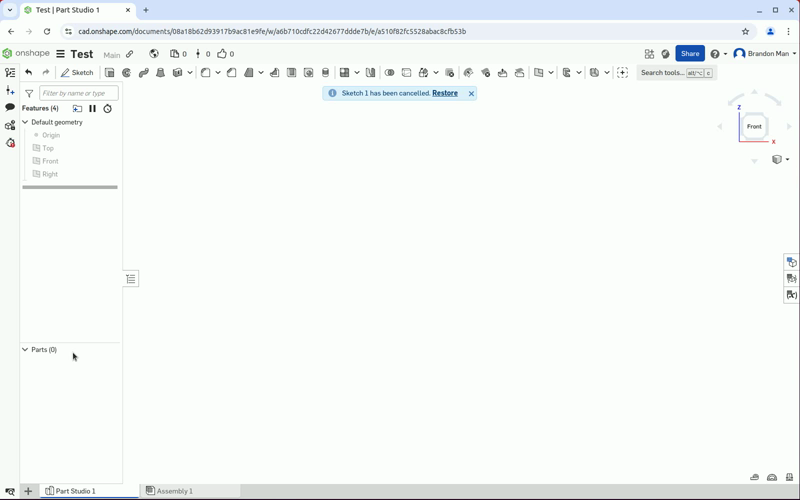
mouse_move(73, 352)
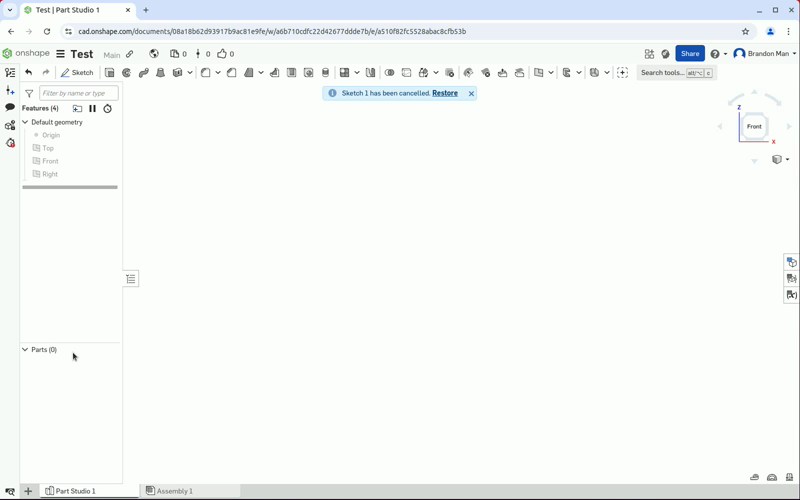
key(shift+y)
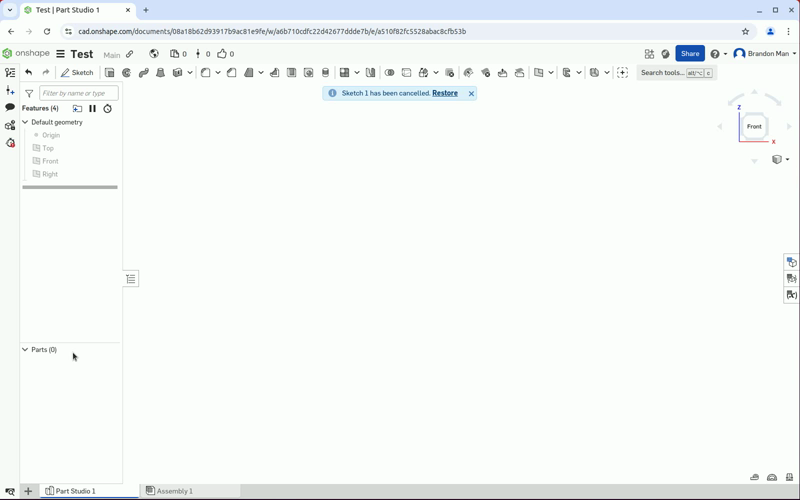
key(shift+s)
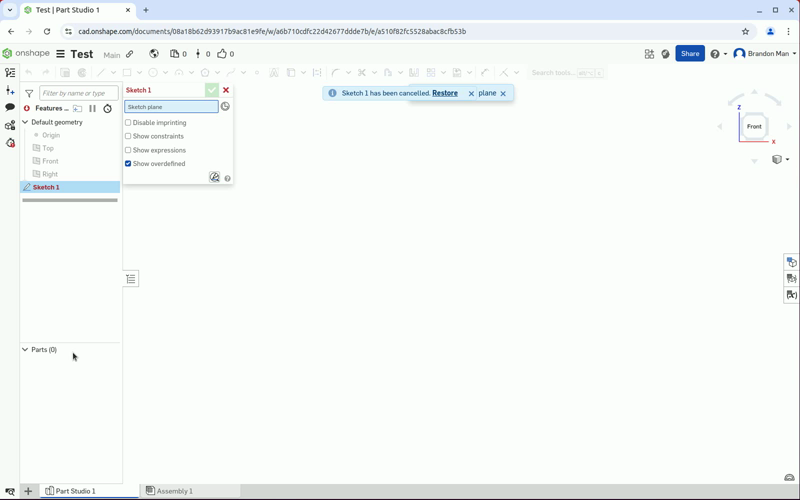
mouse_move(73, 163)
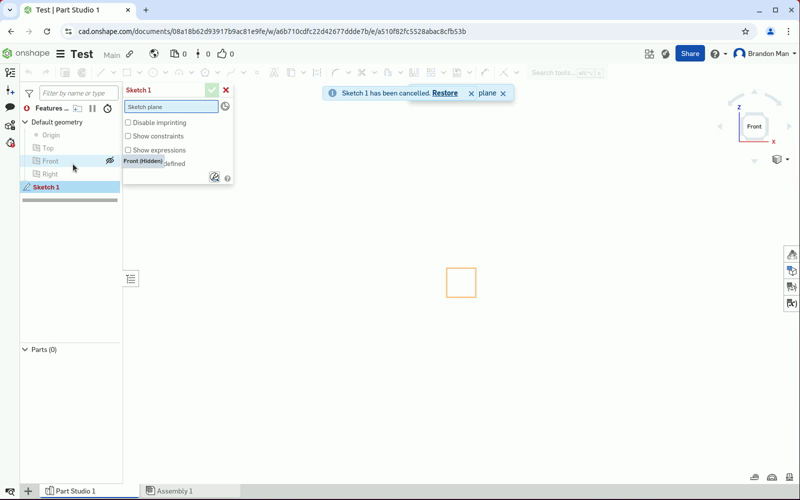
click(73, 163)
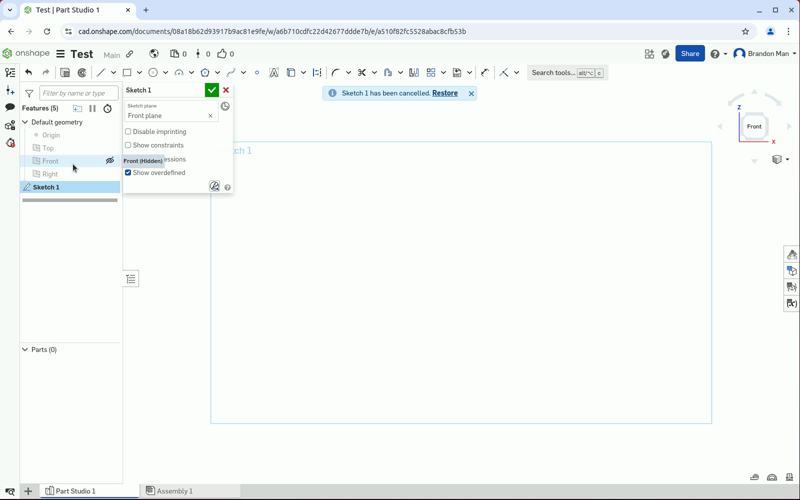
mouse_move(73, 352)
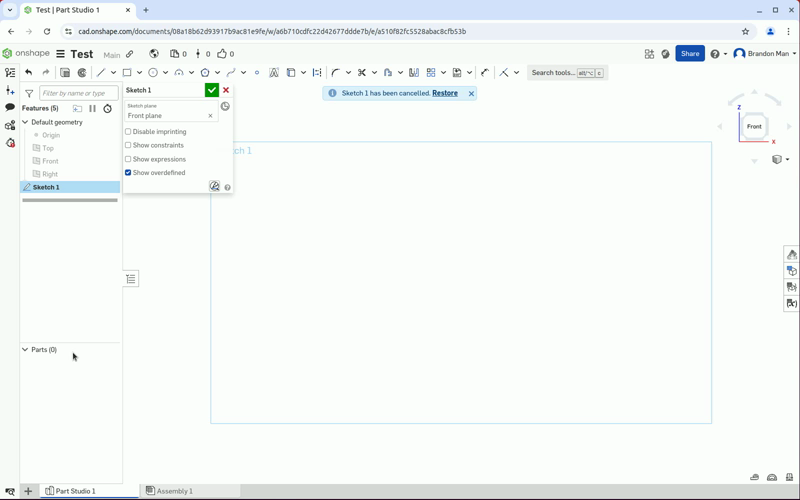
key(y)
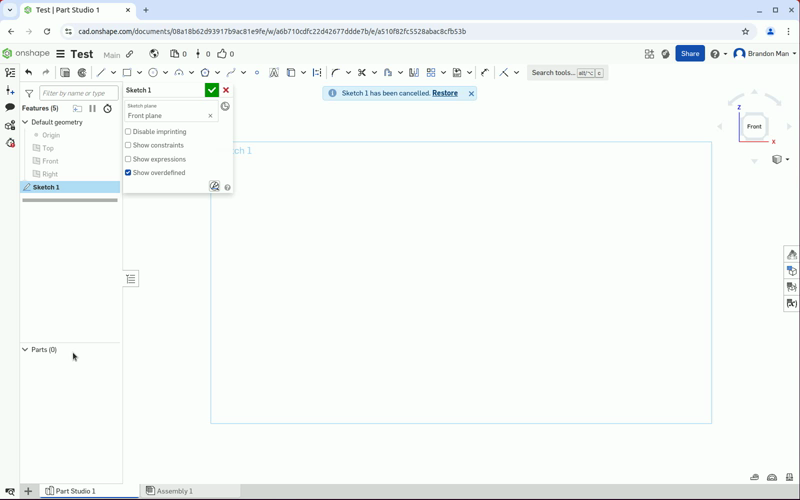
key(l)
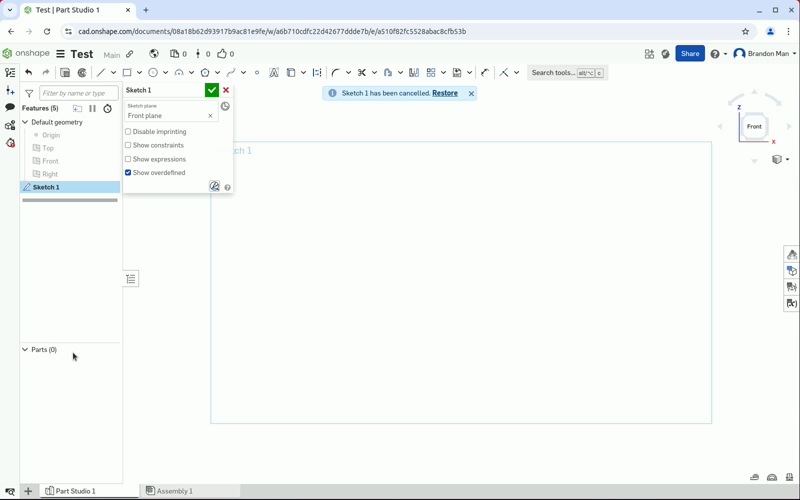
key_down(shift)
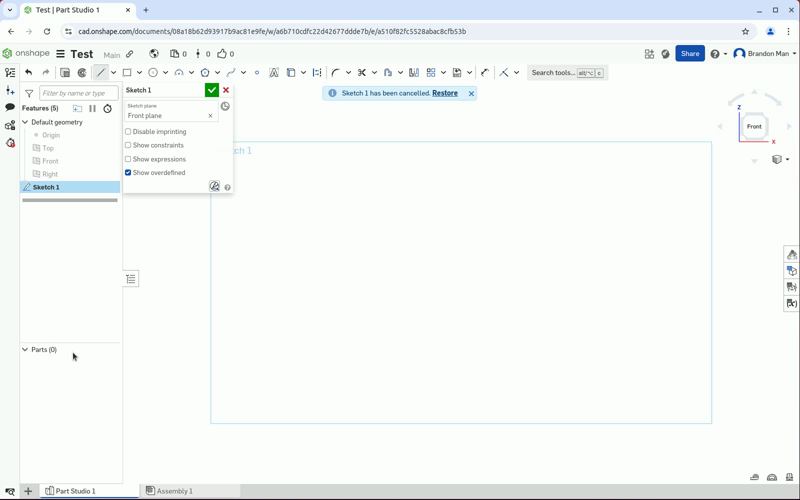
mouse_move(385, 395)
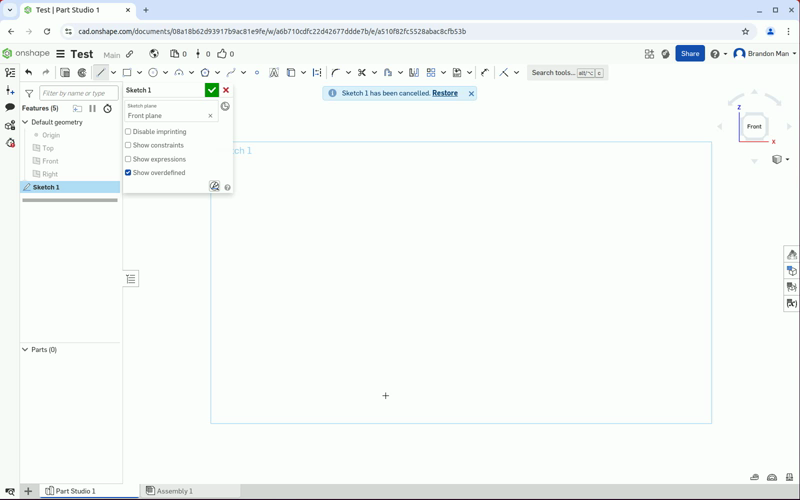
click(385, 395)
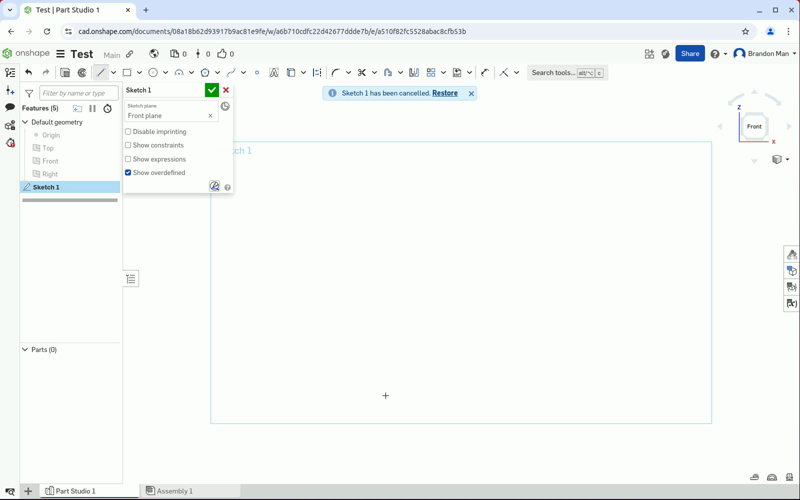
key_up(shift)
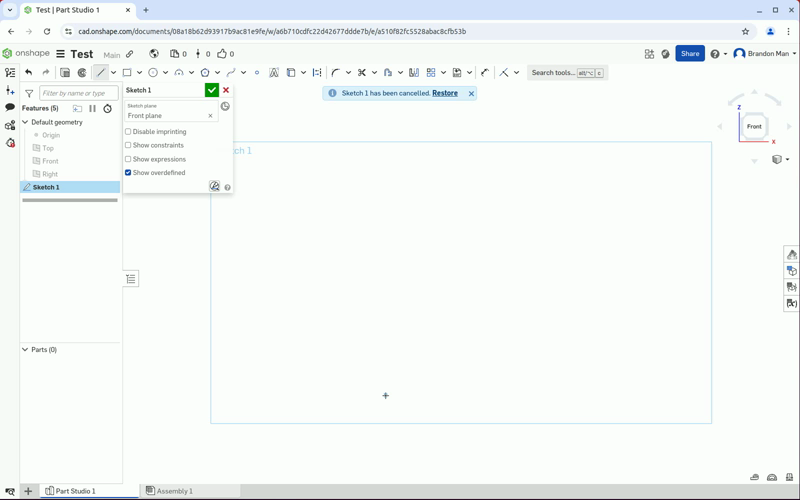
key_down(shift)
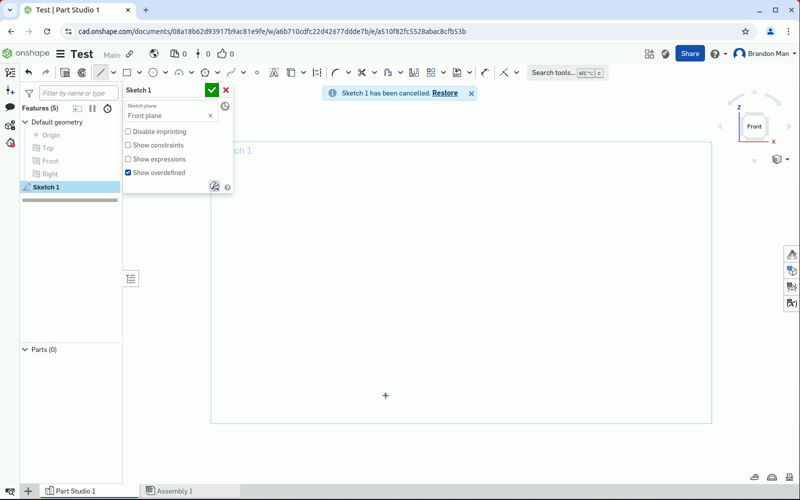
mouse_move(534, 395)
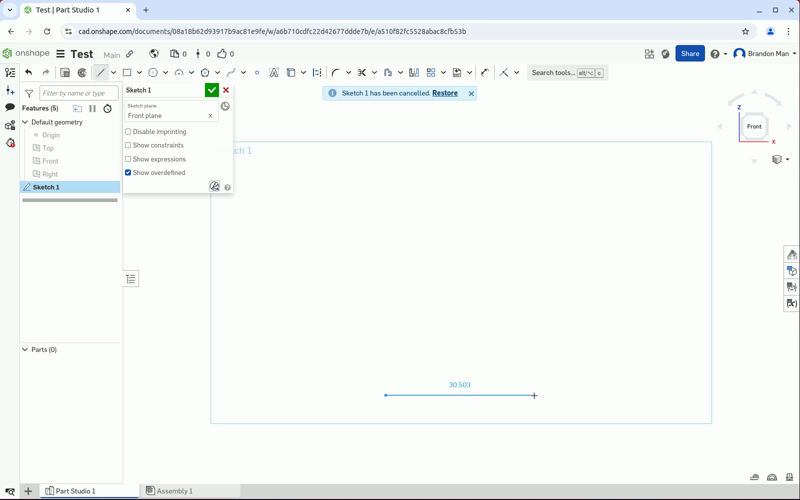
click(534, 395)
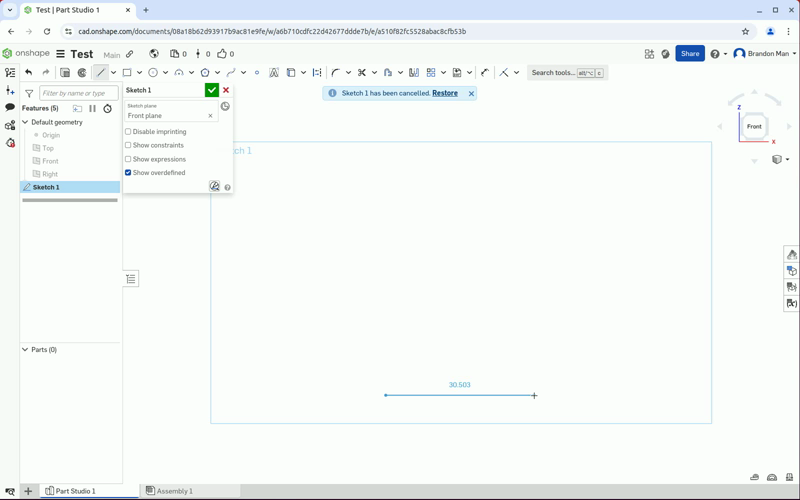
key_up(shift)
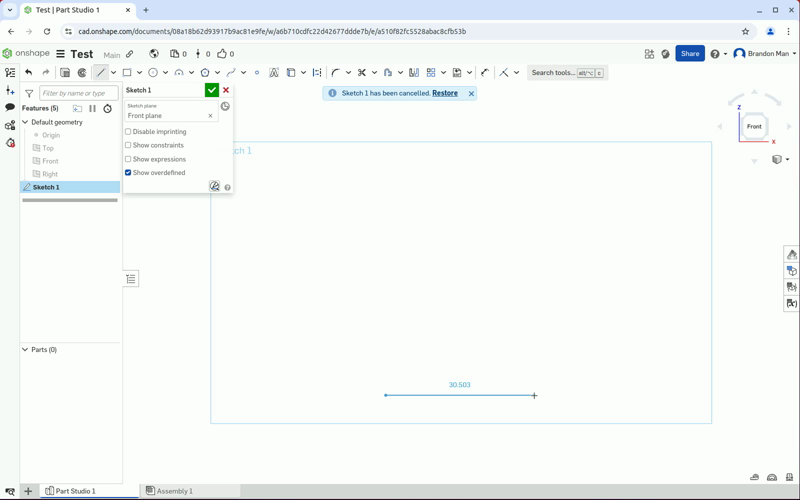
key_down(shift)
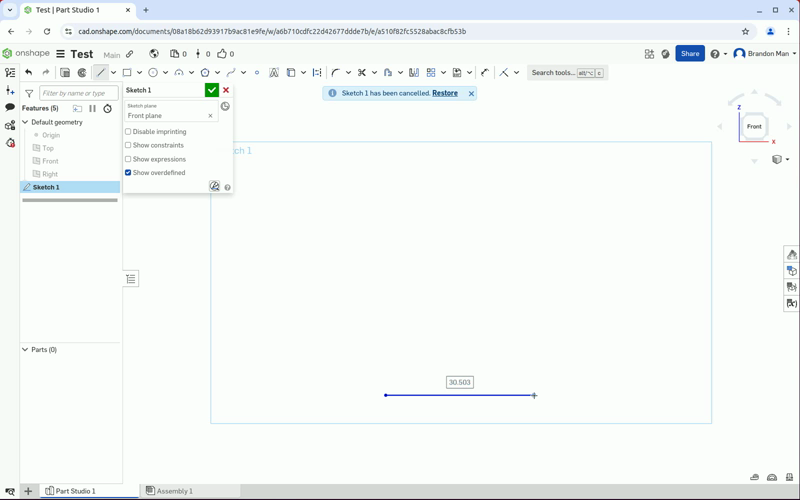
mouse_move(534, 171)
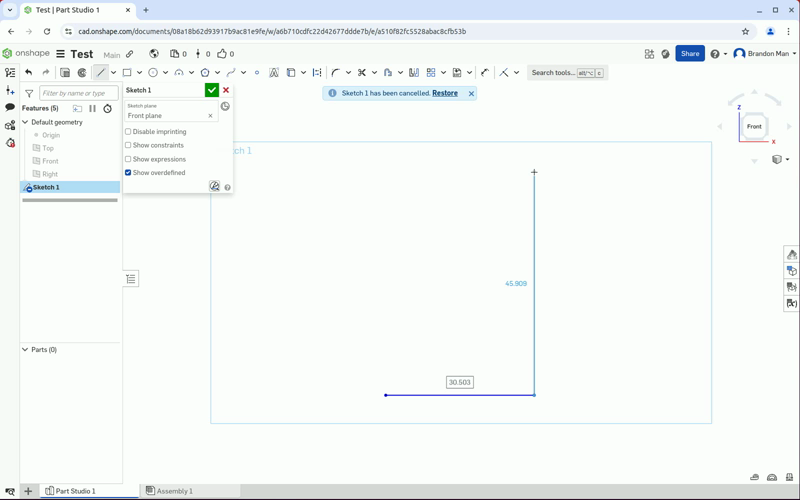
click(534, 171)
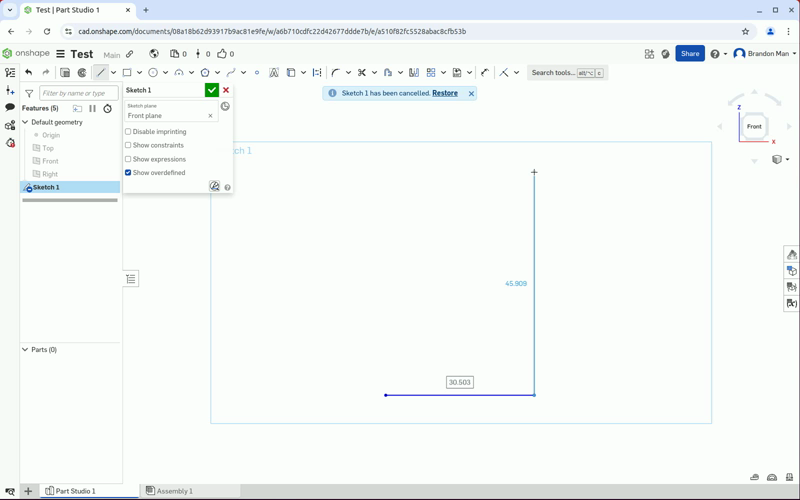
key_up(shift)
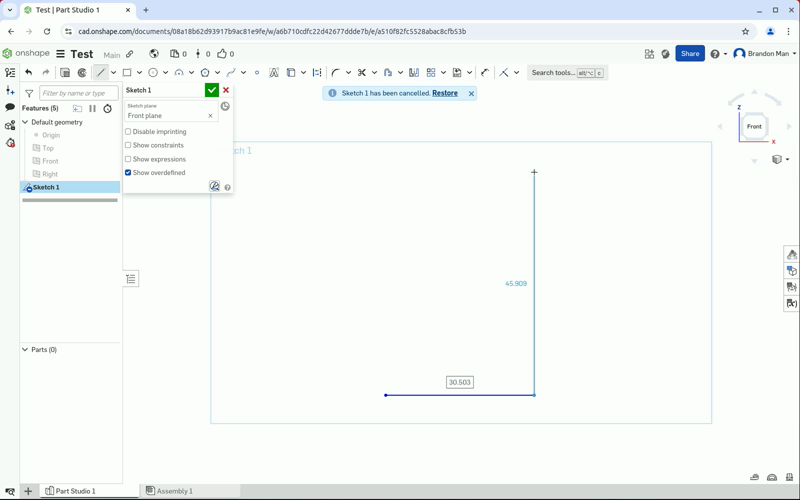
key_down(shift)
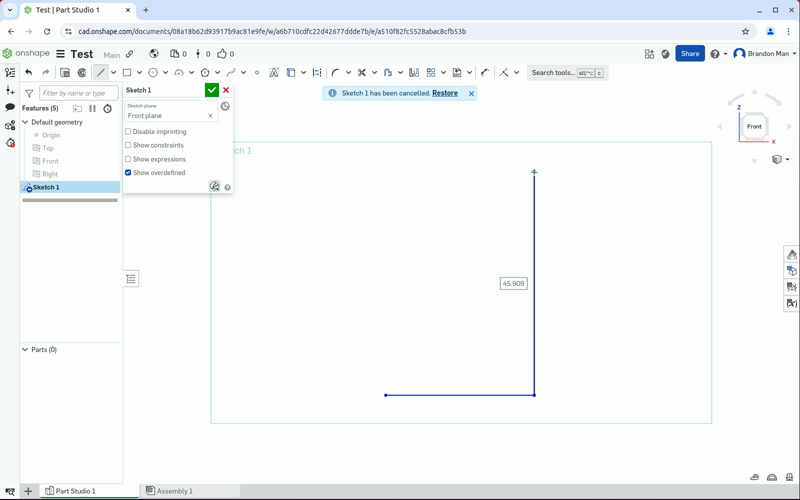
mouse_move(385, 171)
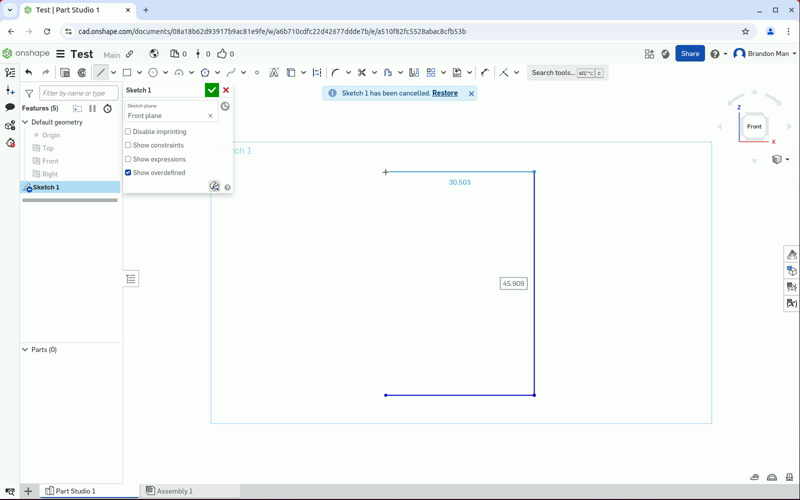
click(385, 171)
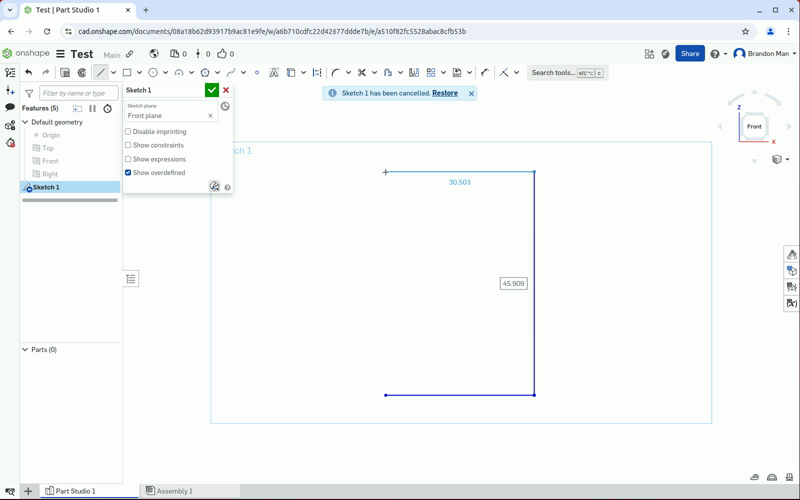
key_up(shift)
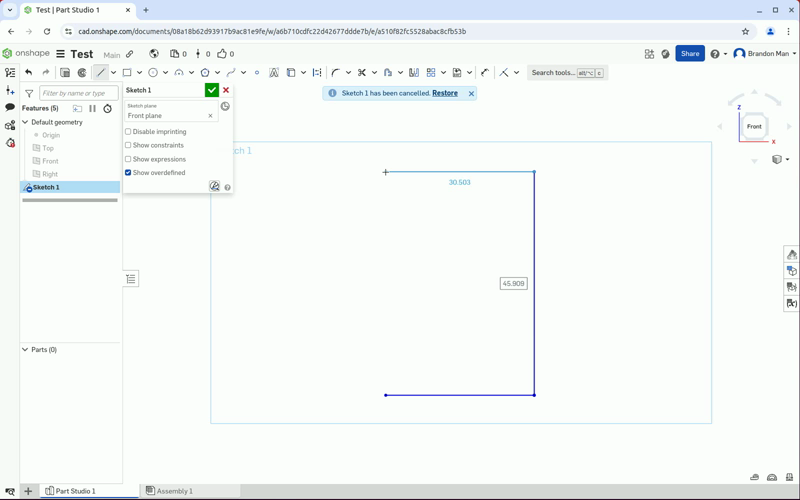
key_down(shift)
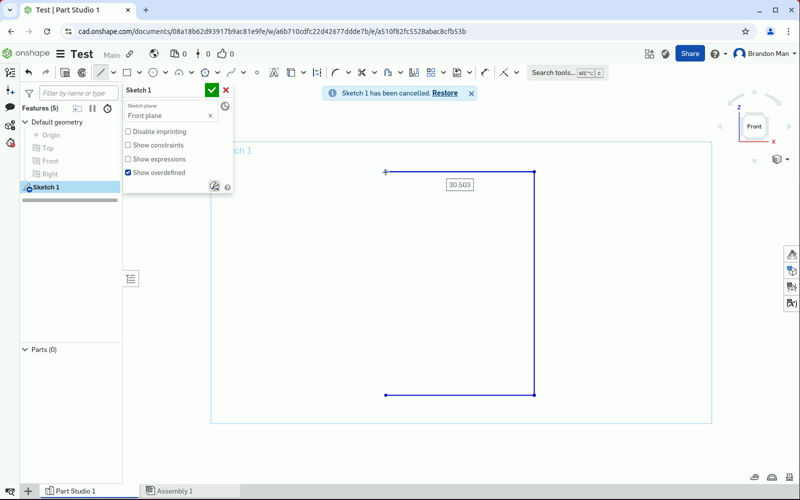
mouse_move(385, 395)
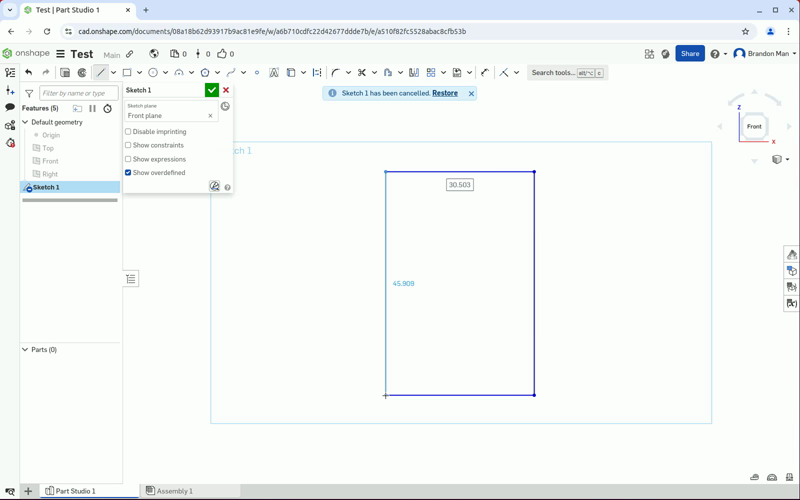
key_up(shift)
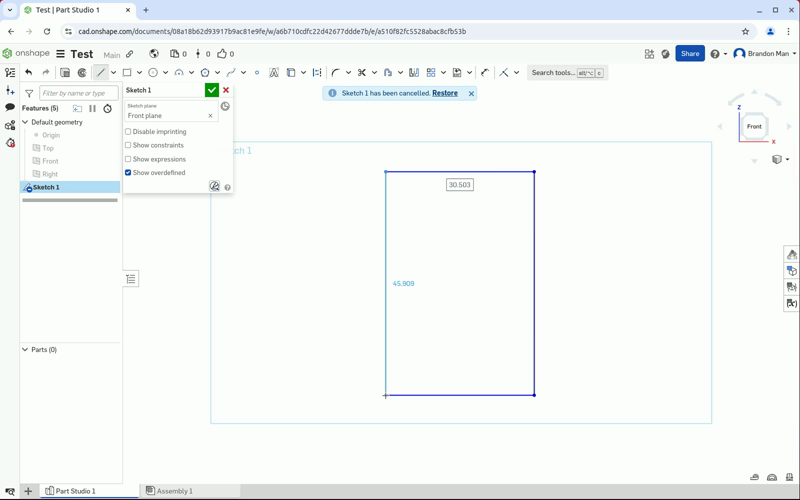
click(385, 395)
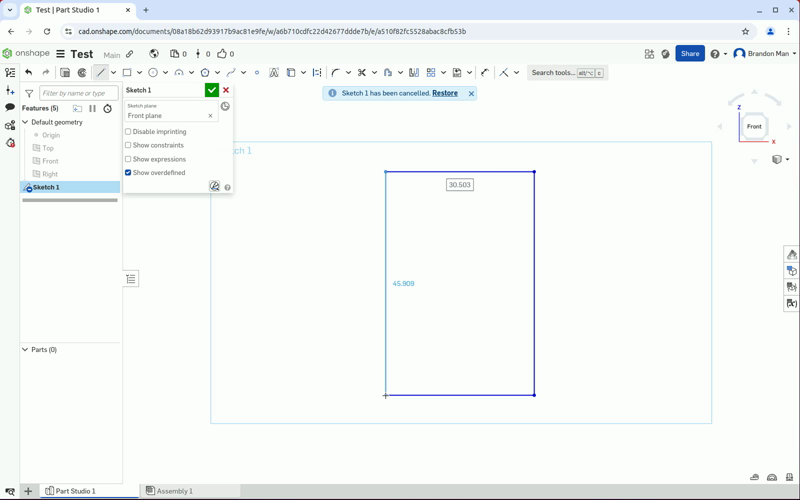
key(esc)
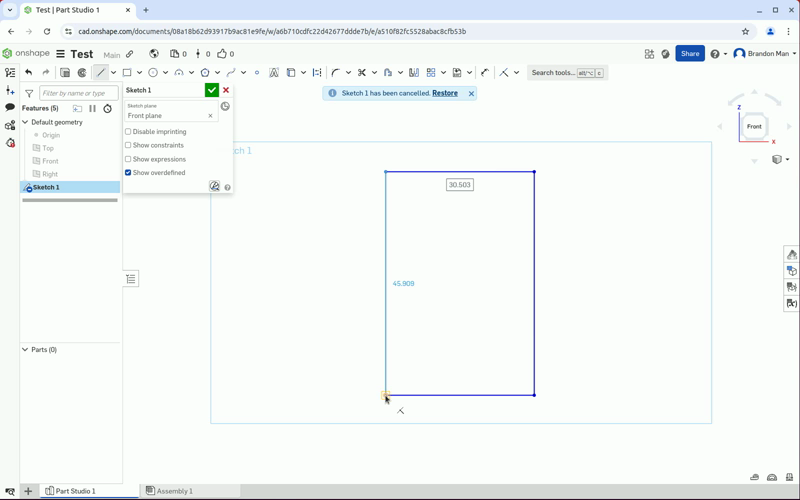
key(l)
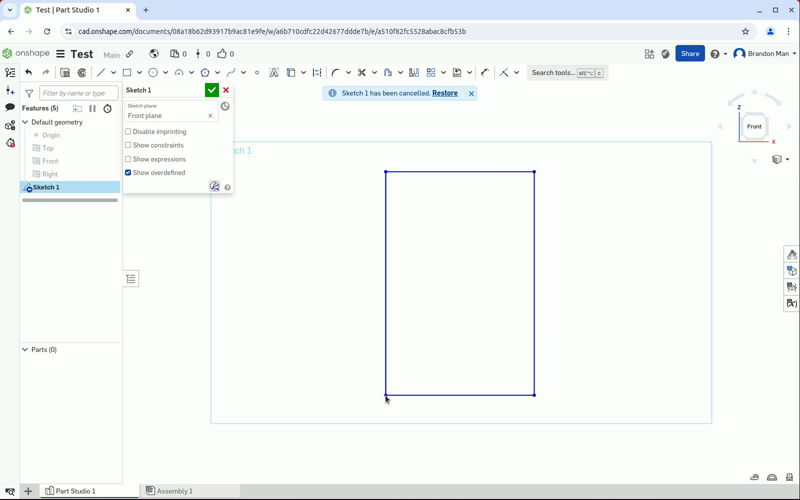
key_down(shift)
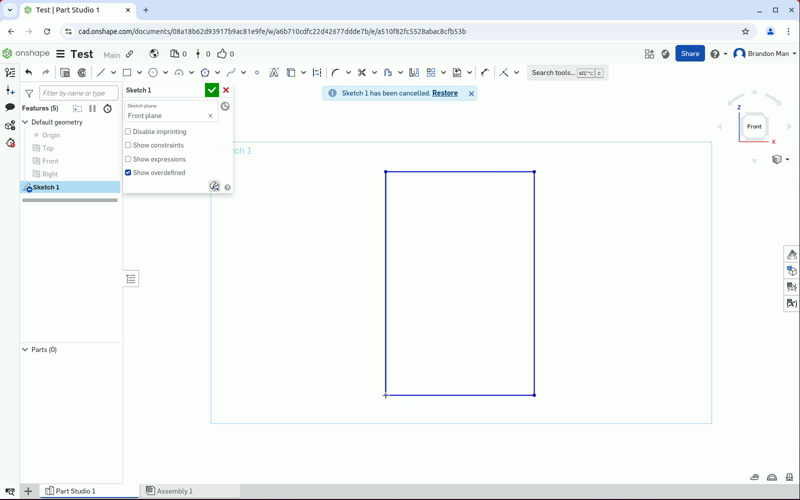
mouse_move(413, 320)
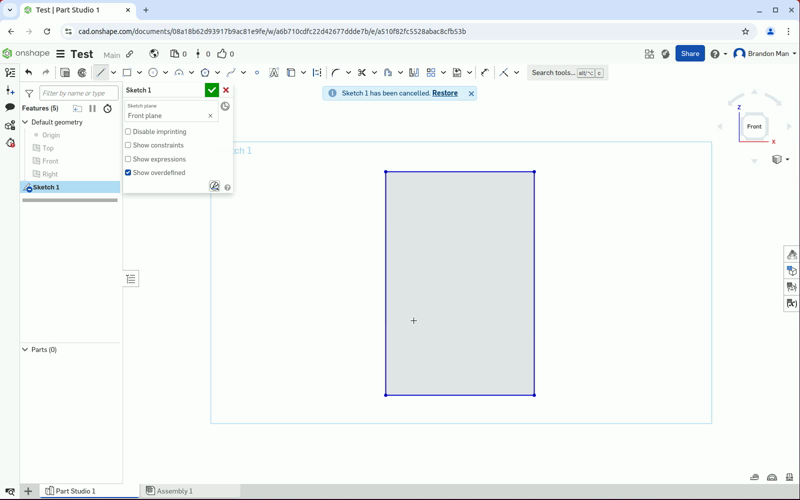
click(413, 320)
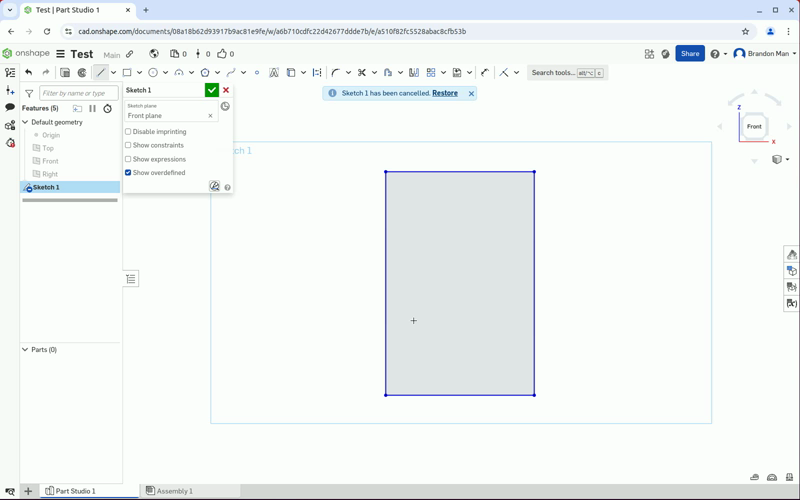
key_up(shift)
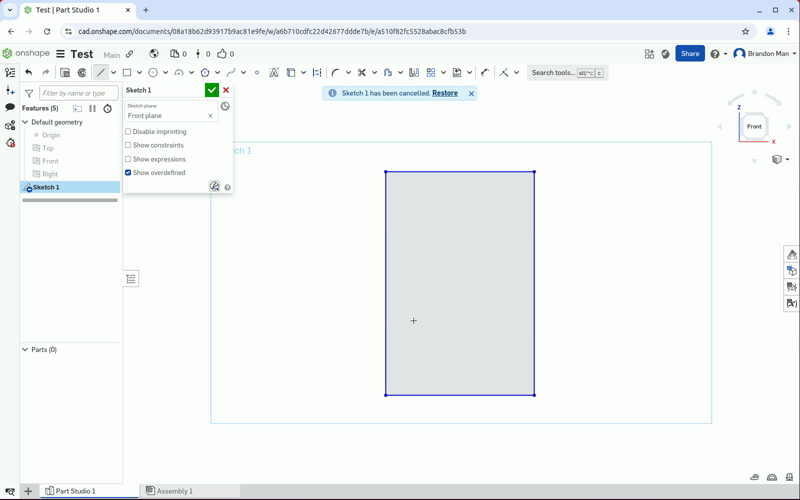
key_down(shift)
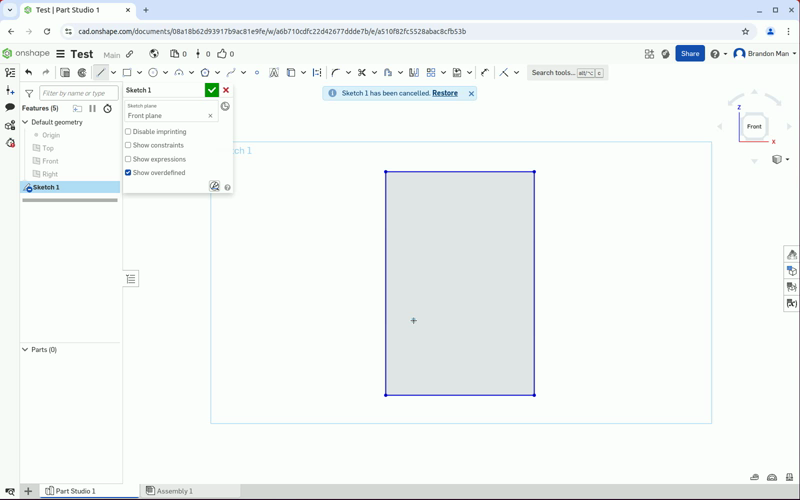
mouse_move(444, 320)
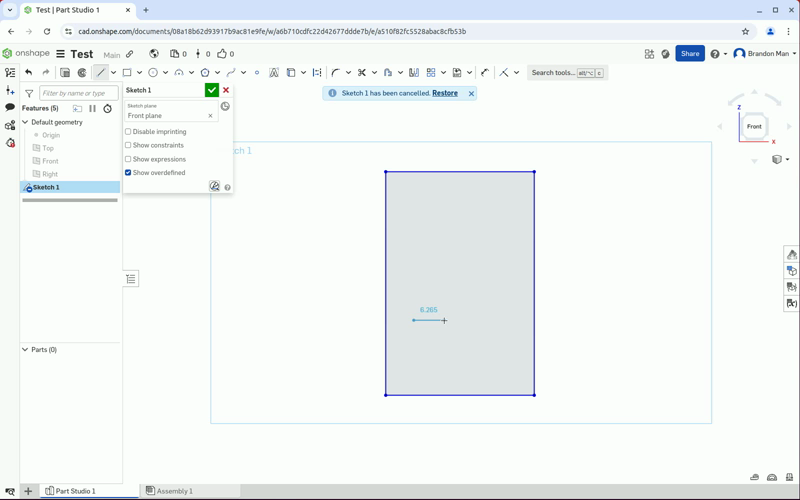
mouse_move(432, 320)
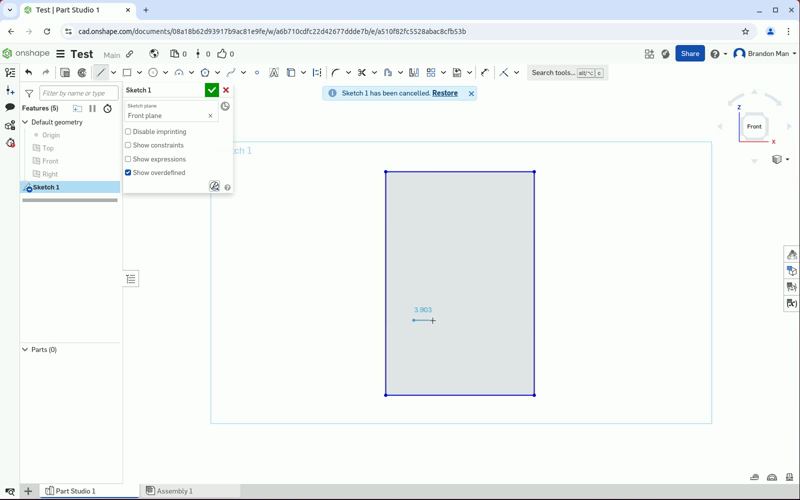
click(432, 320)
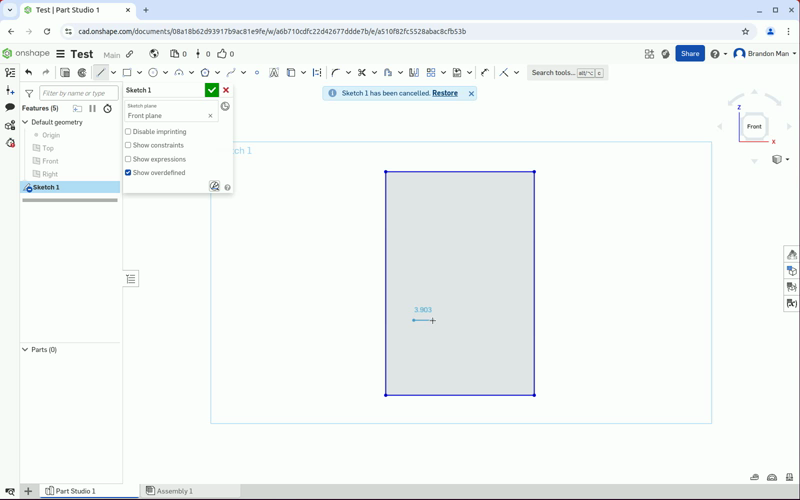
key_up(shift)
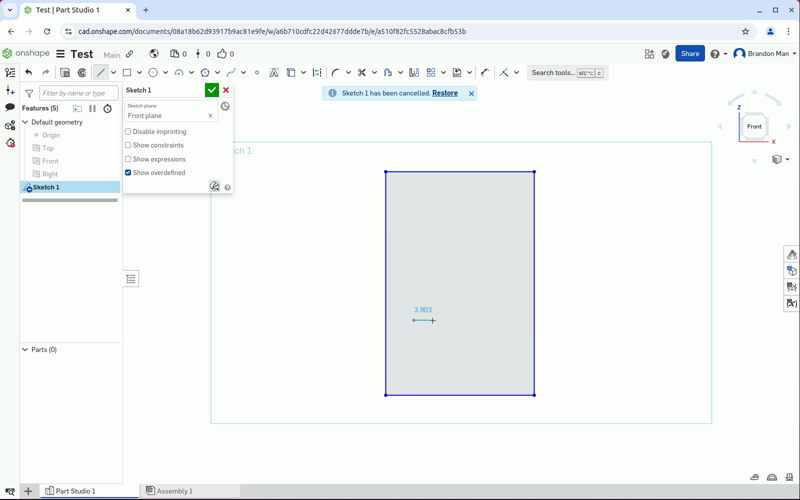
key_down(shift)
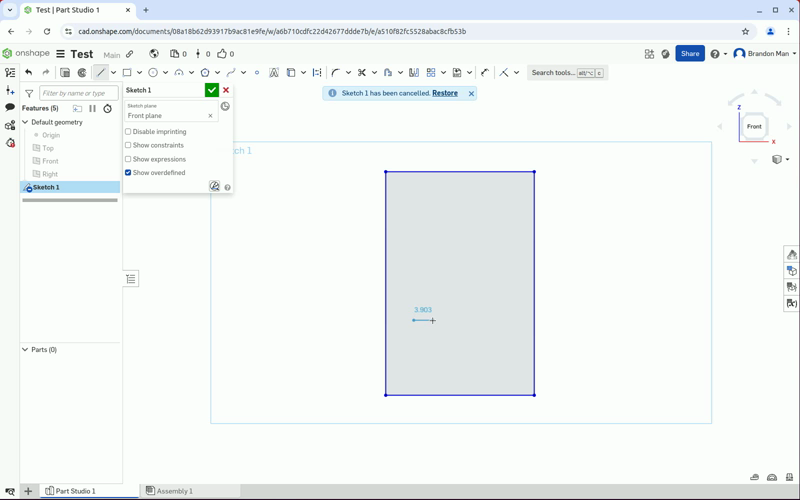
mouse_move(462, 320)
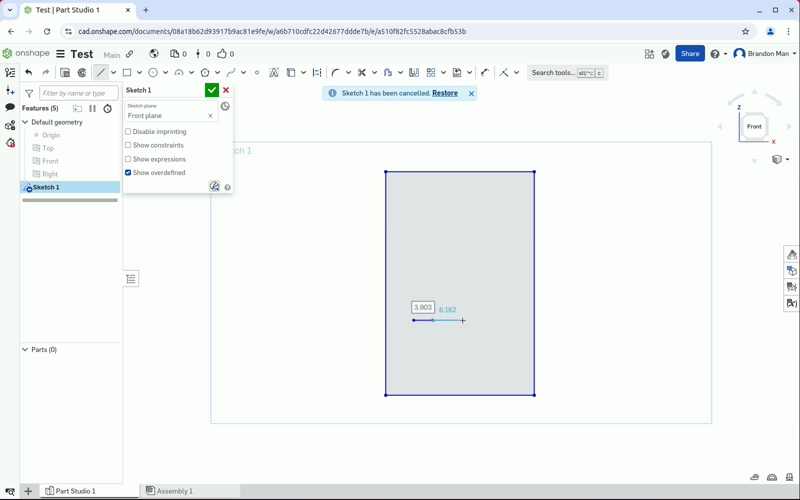
mouse_move(432, 364)
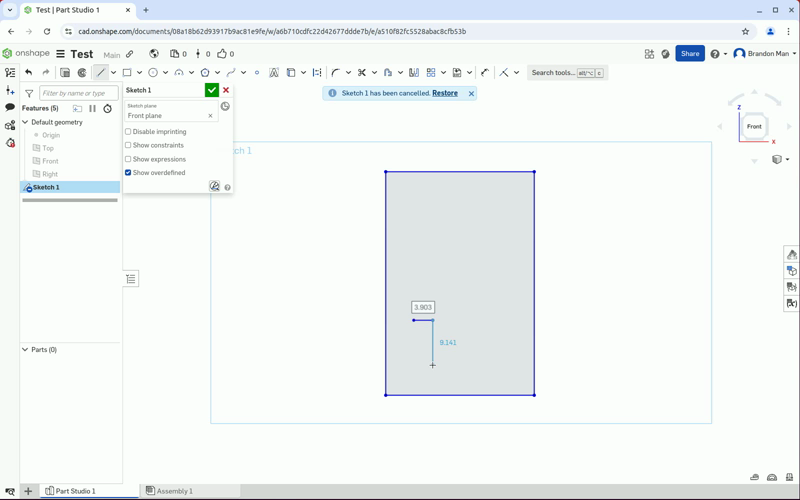
click(432, 364)
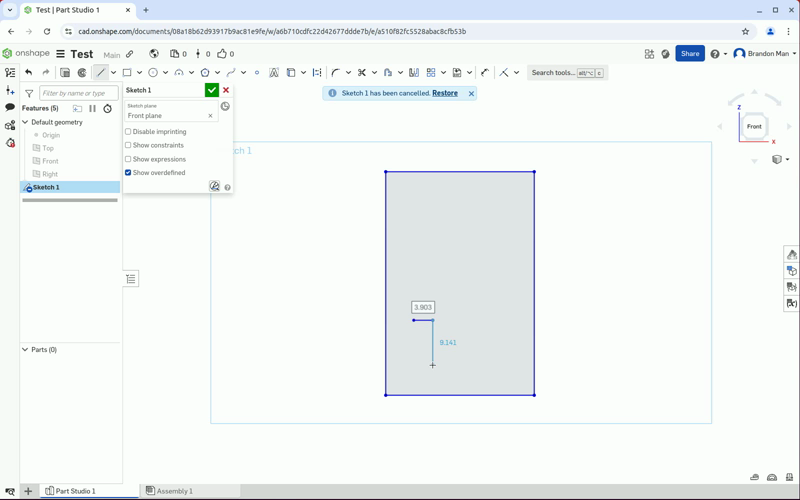
key_up(shift)
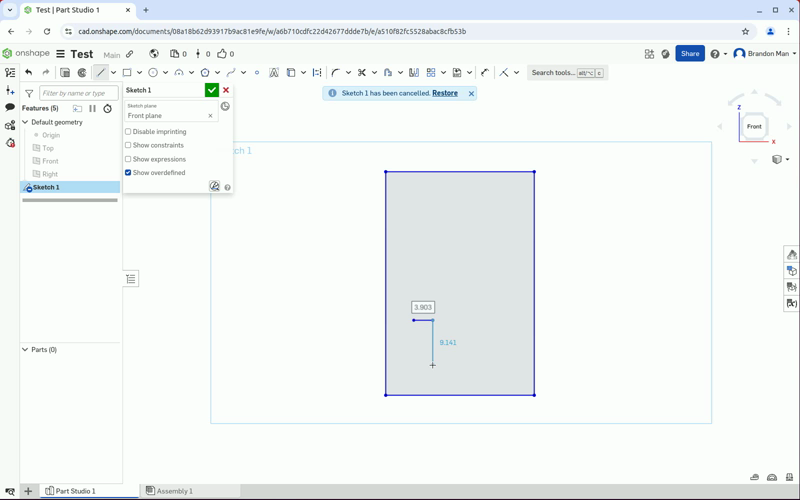
key_down(shift)
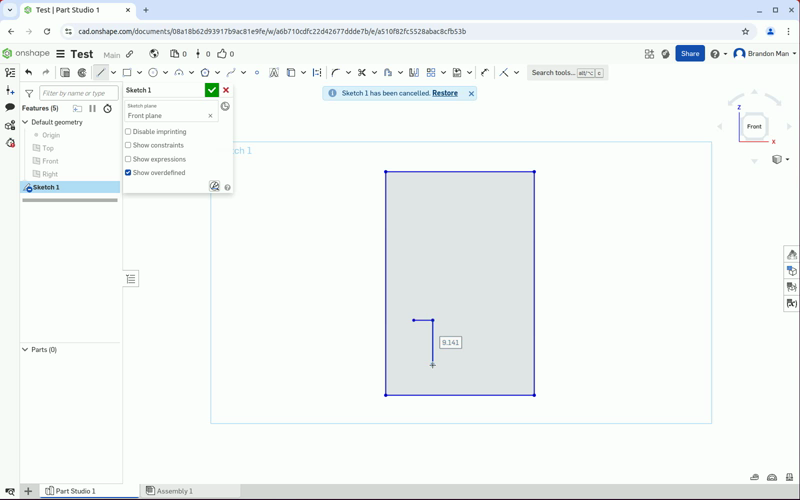
mouse_move(462, 364)
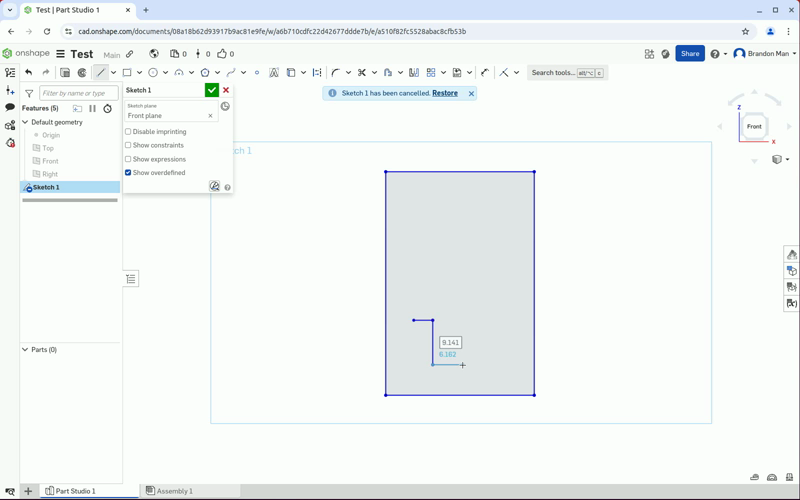
mouse_move(489, 364)
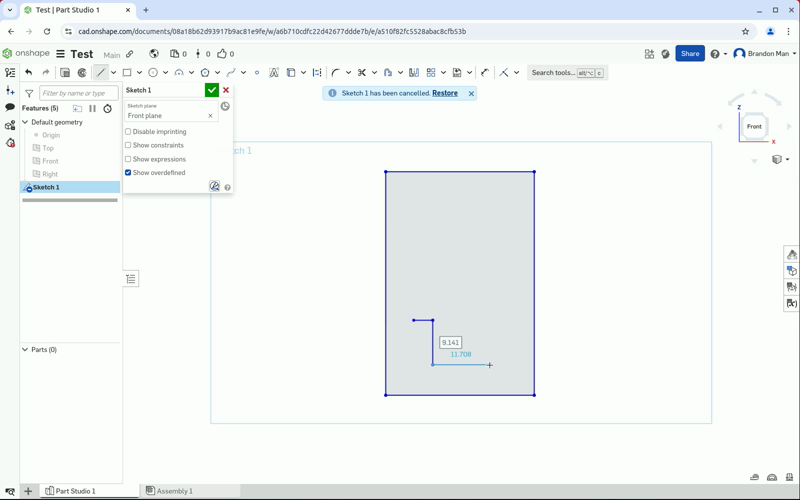
click(489, 364)
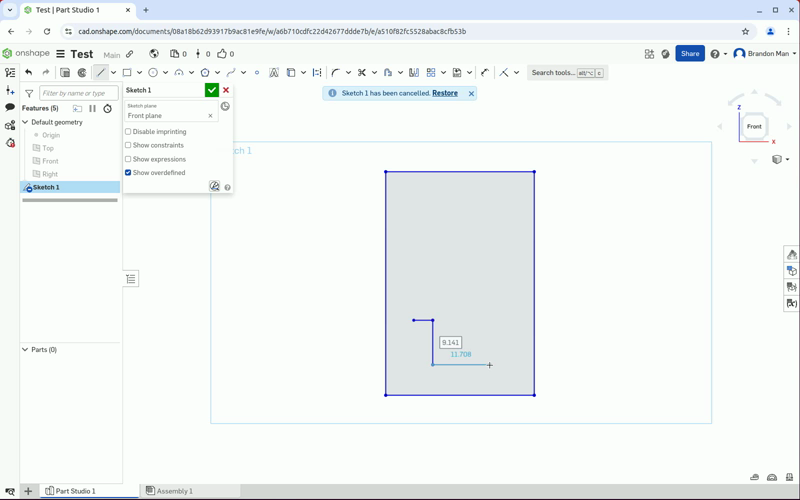
key_up(shift)
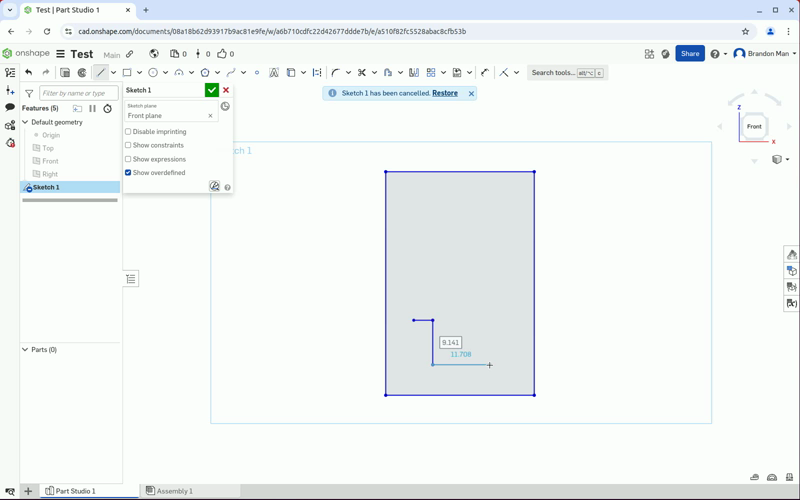
key_down(shift)
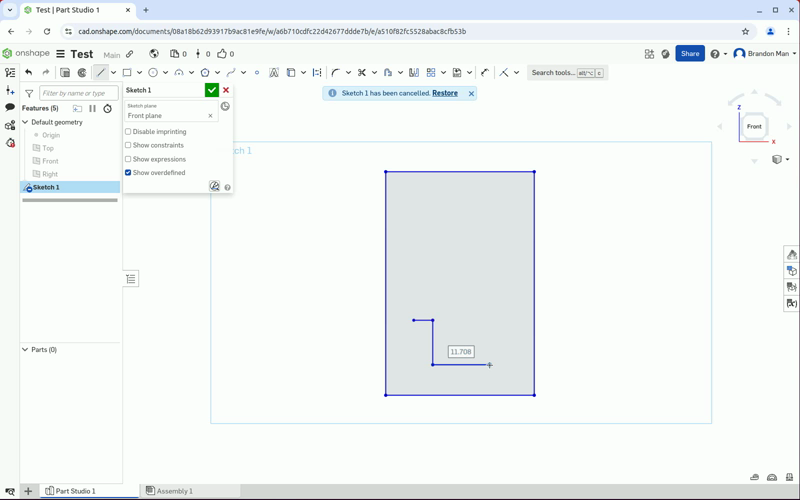
mouse_move(519, 364)
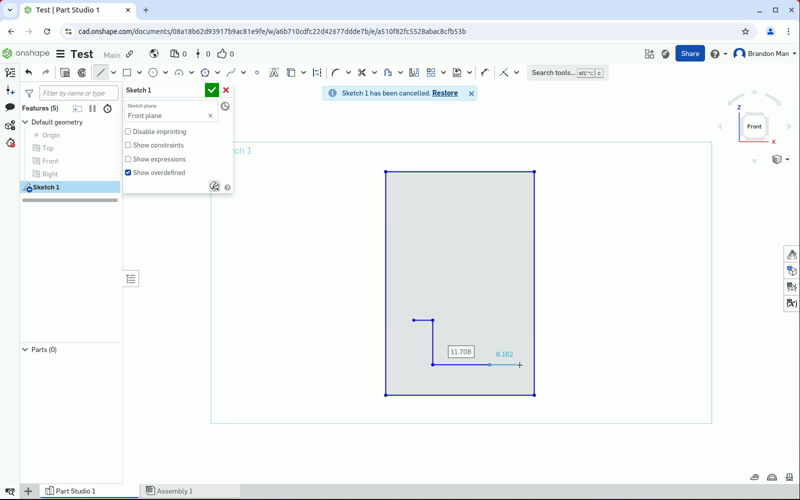
mouse_move(489, 320)
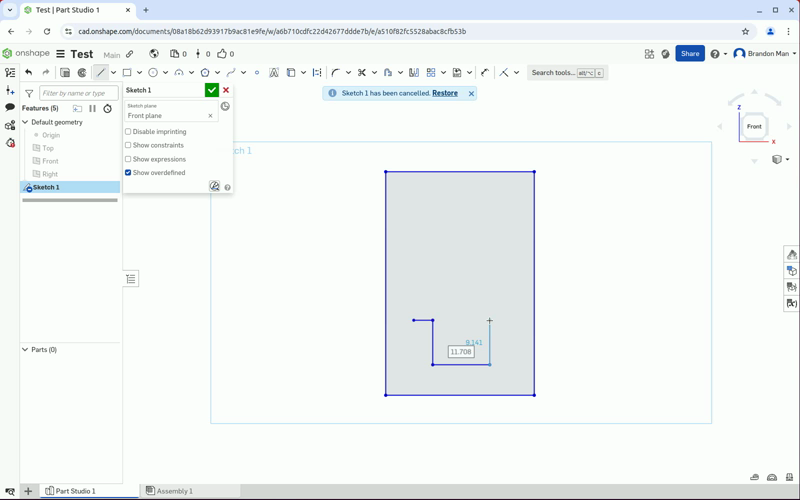
click(489, 320)
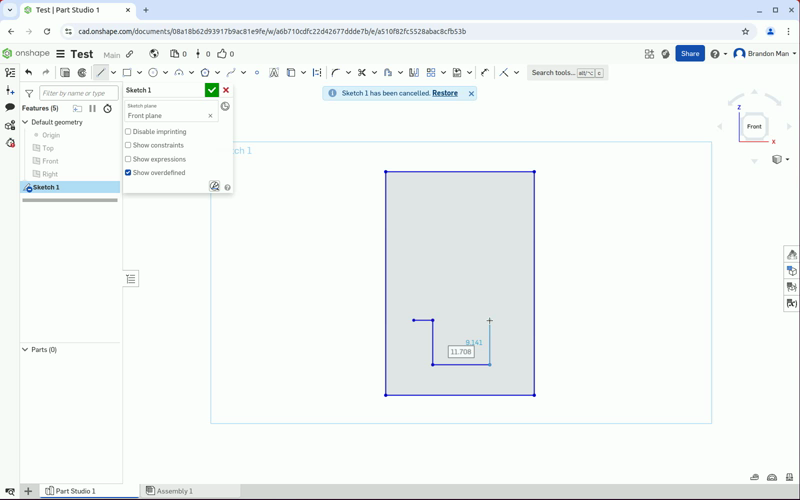
key_up(shift)
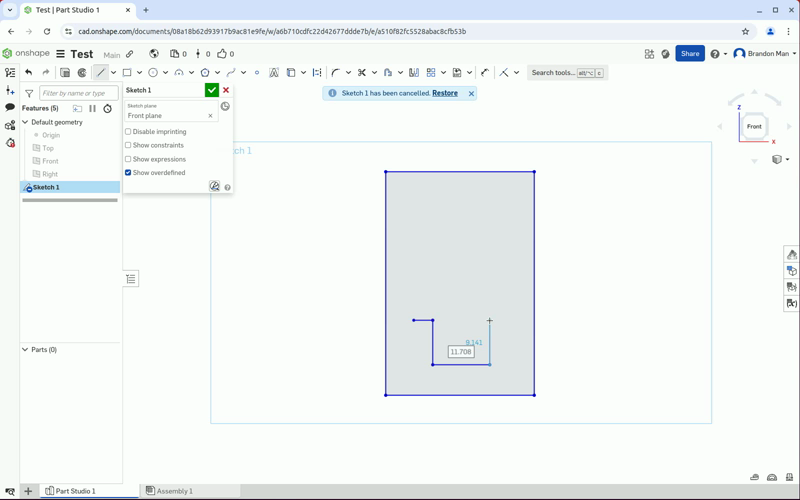
key_down(shift)
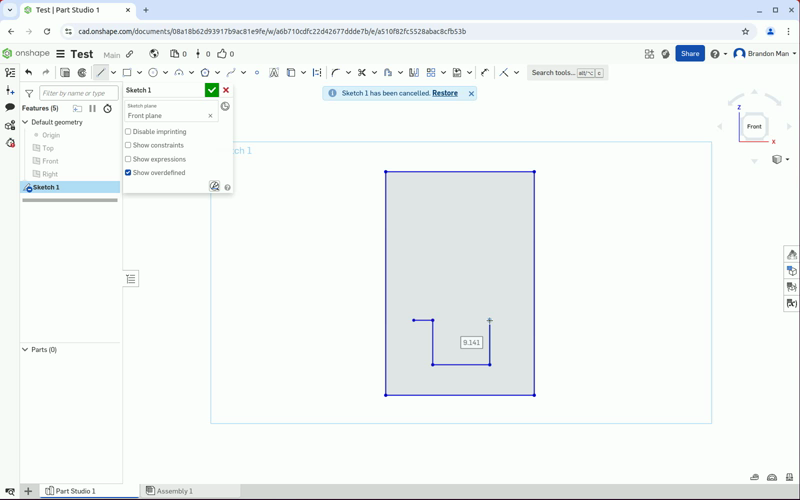
mouse_move(519, 320)
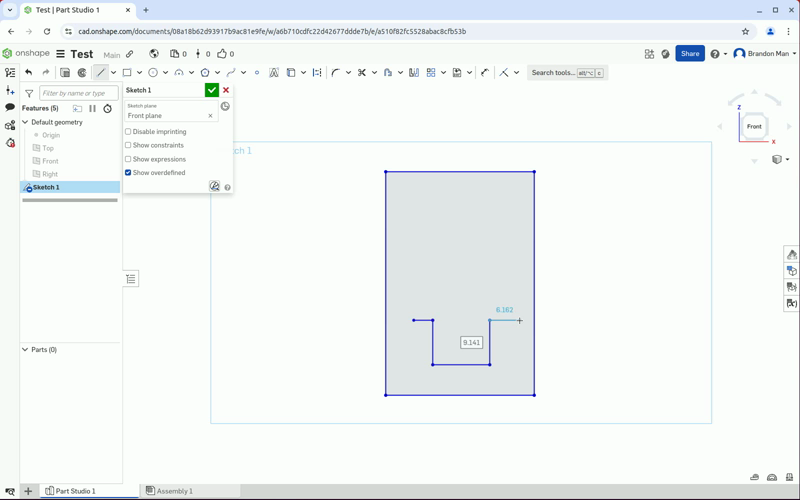
mouse_move(506, 320)
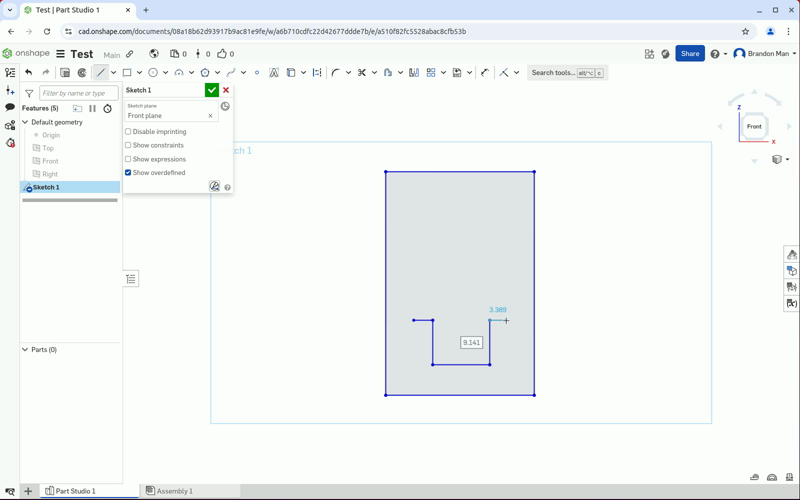
click(506, 320)
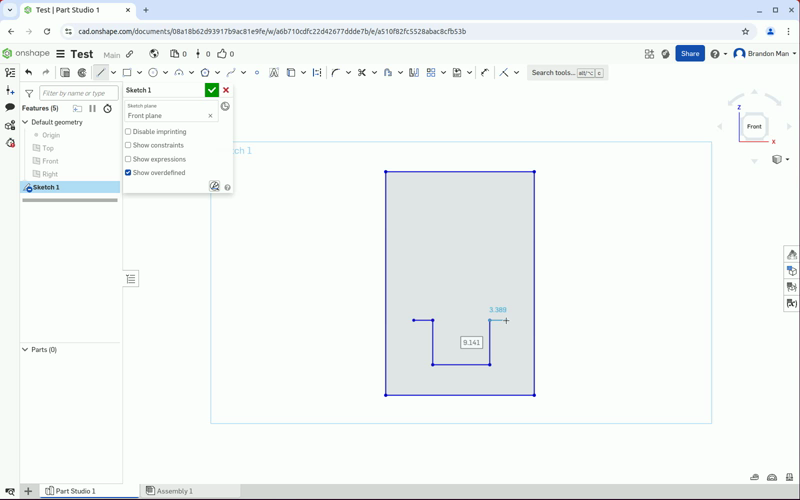
key_up(shift)
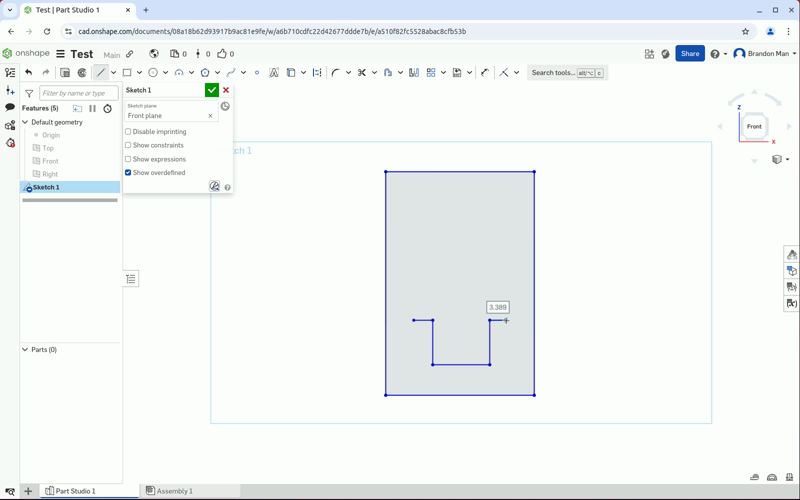
key_down(shift)
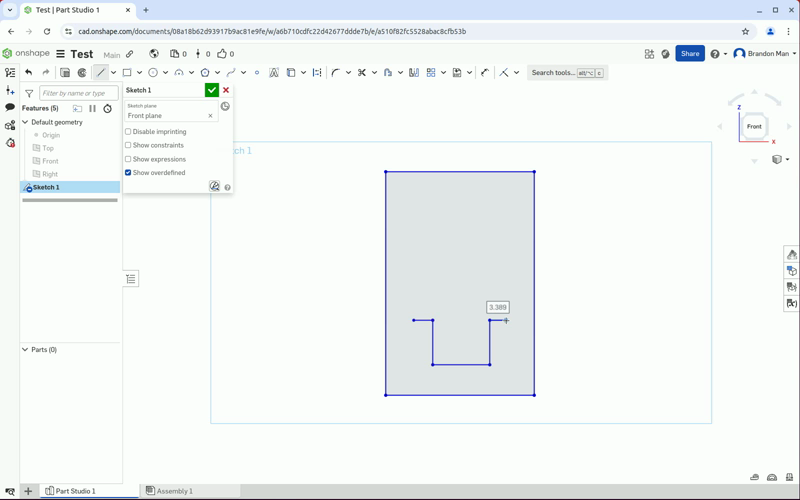
mouse_move(506, 244)
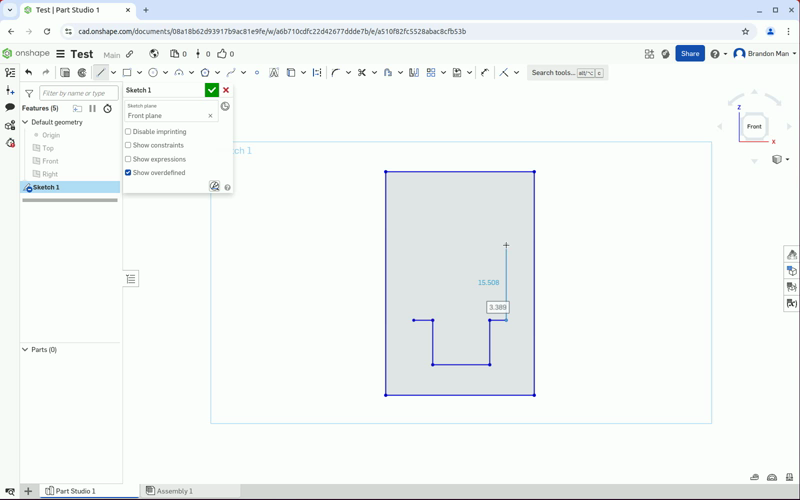
click(506, 244)
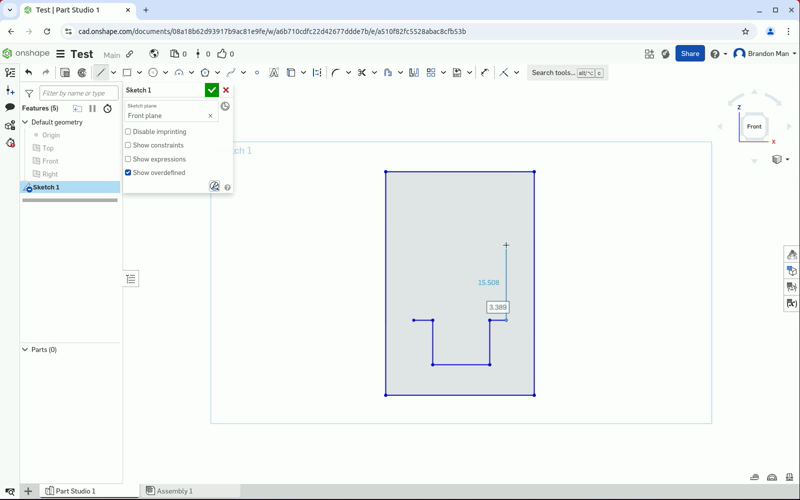
key_up(shift)
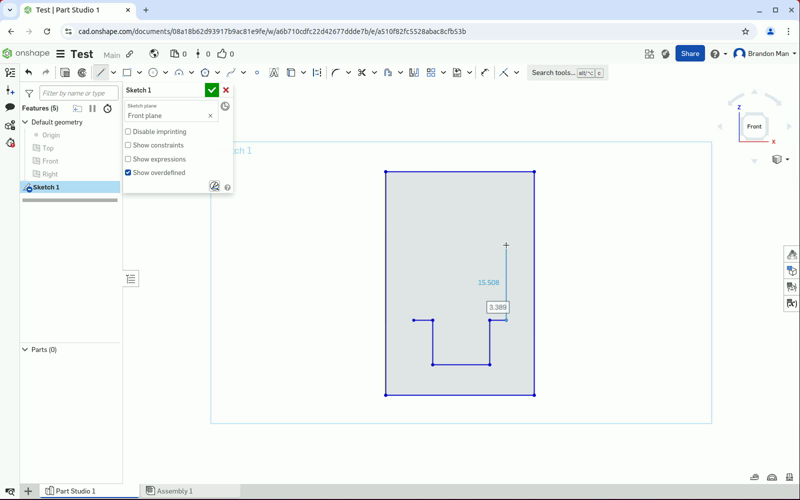
key_down(shift)
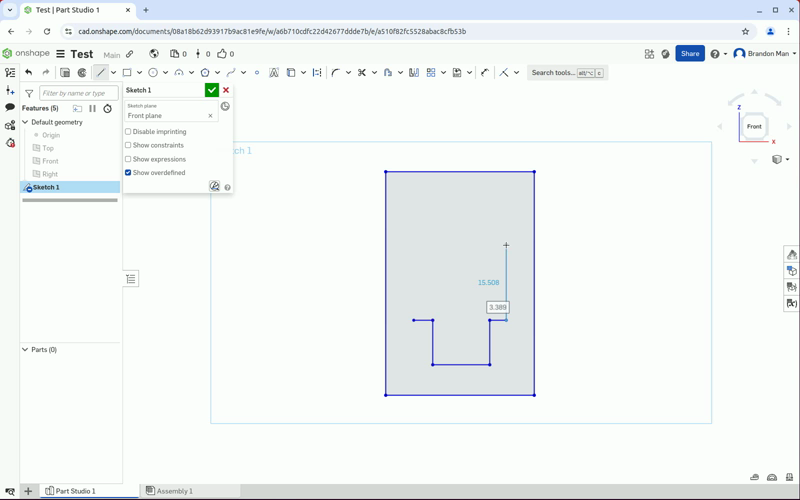
mouse_move(536, 244)
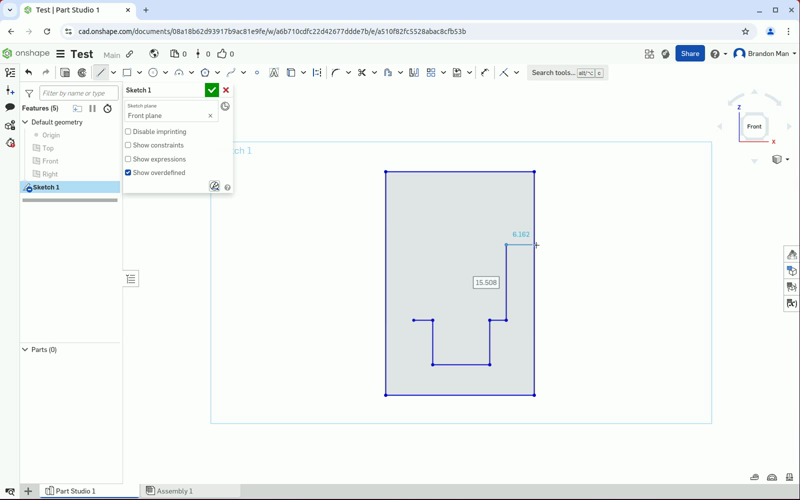
mouse_move(506, 199)
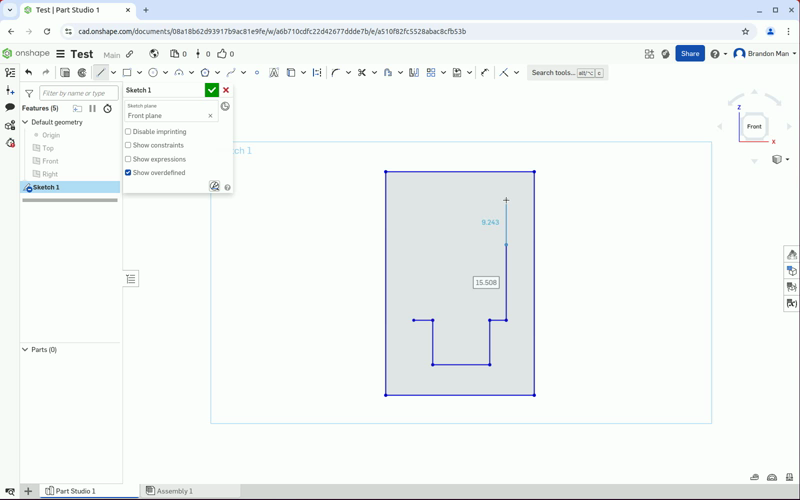
click(506, 199)
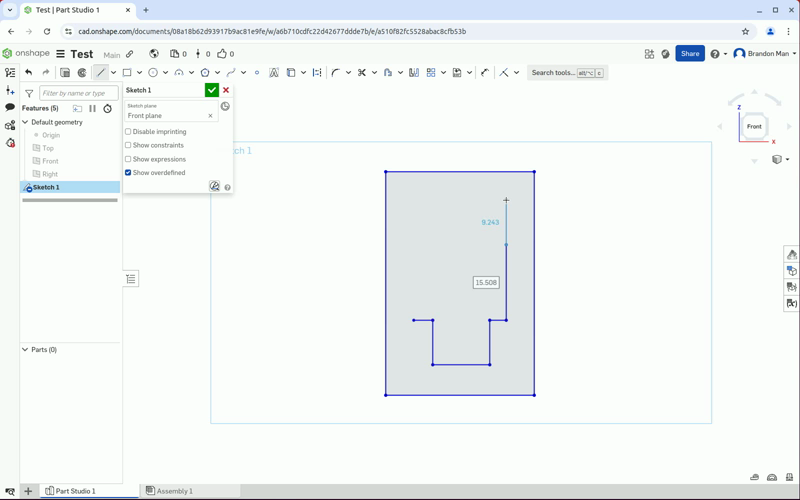
key_up(shift)
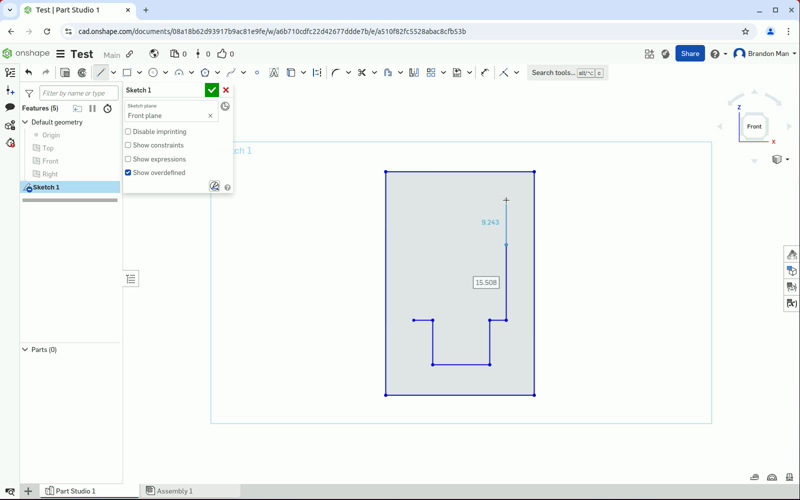
key_down(shift)
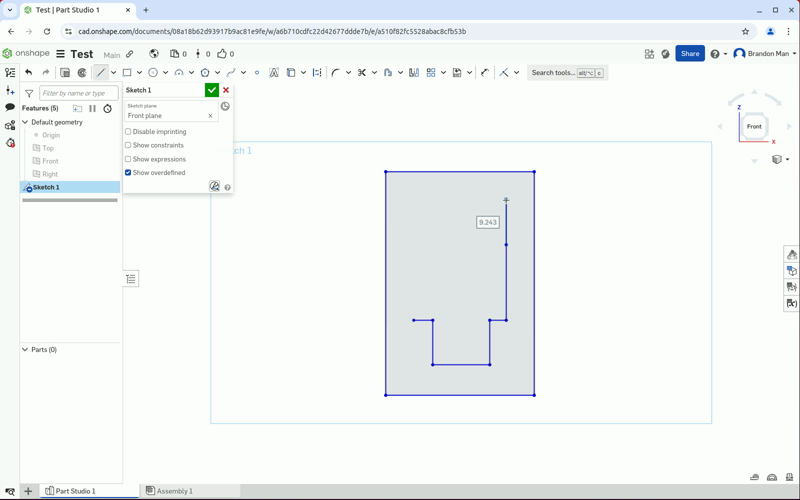
mouse_move(413, 199)
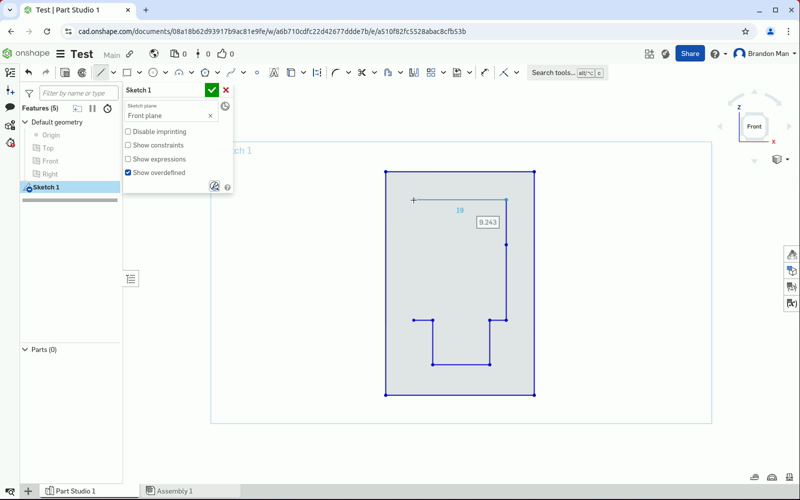
click(413, 199)
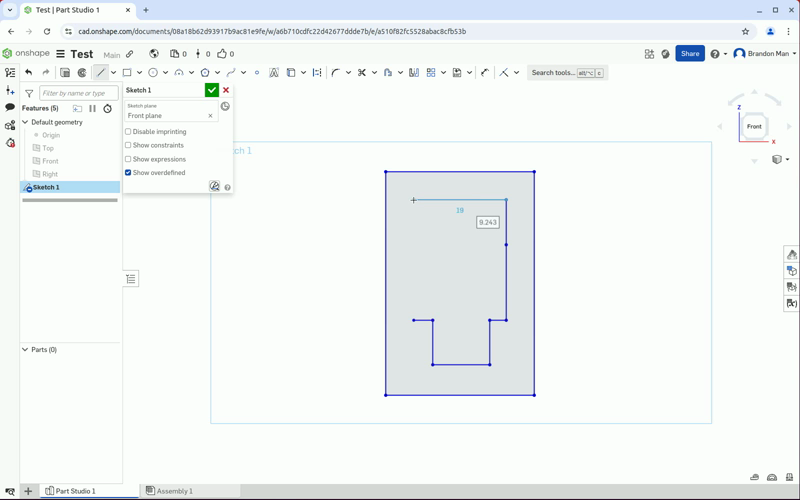
key_up(shift)
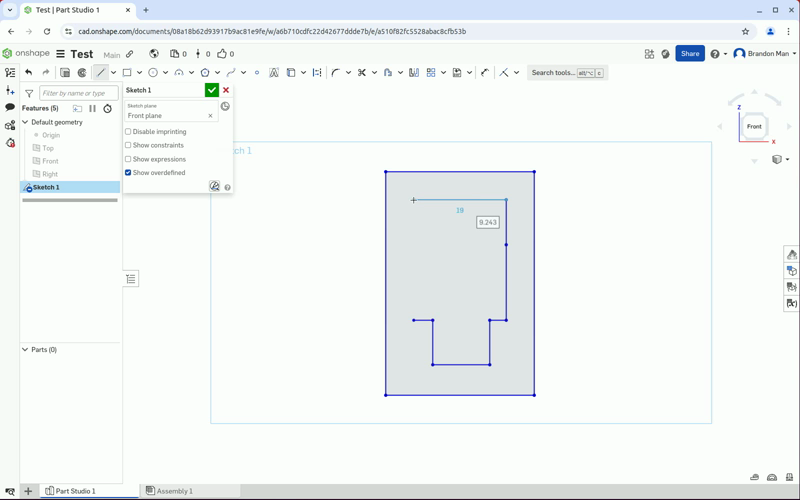
key_down(shift)
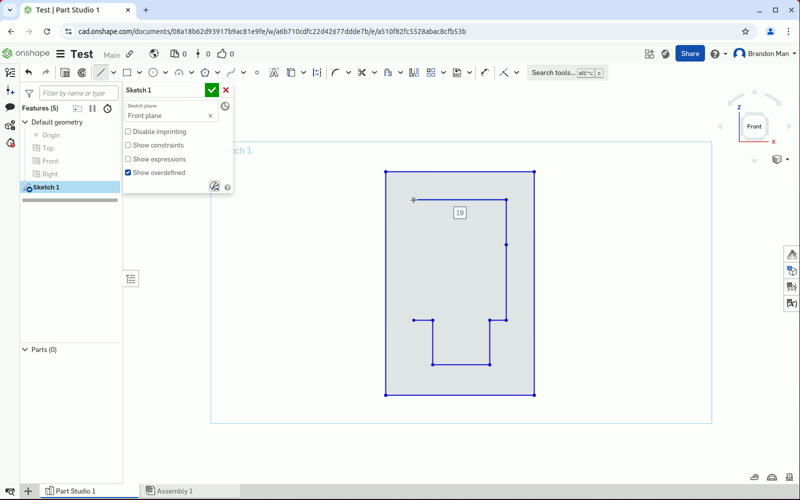
mouse_move(444, 199)
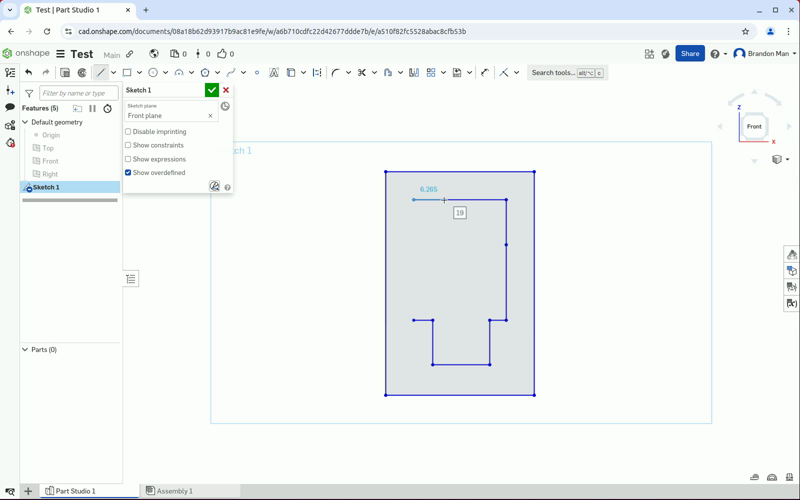
mouse_move(413, 244)
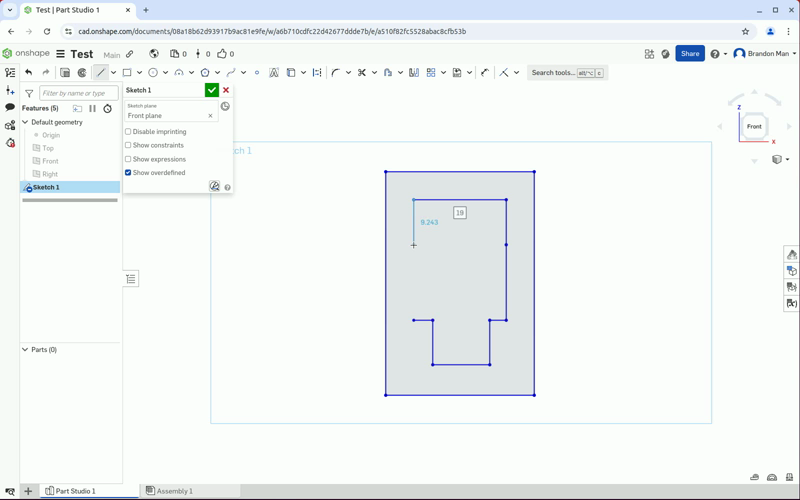
click(413, 244)
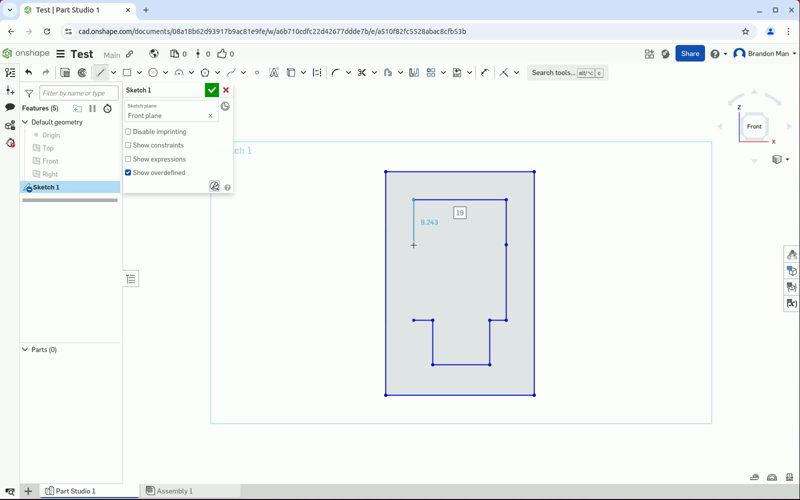
key_up(shift)
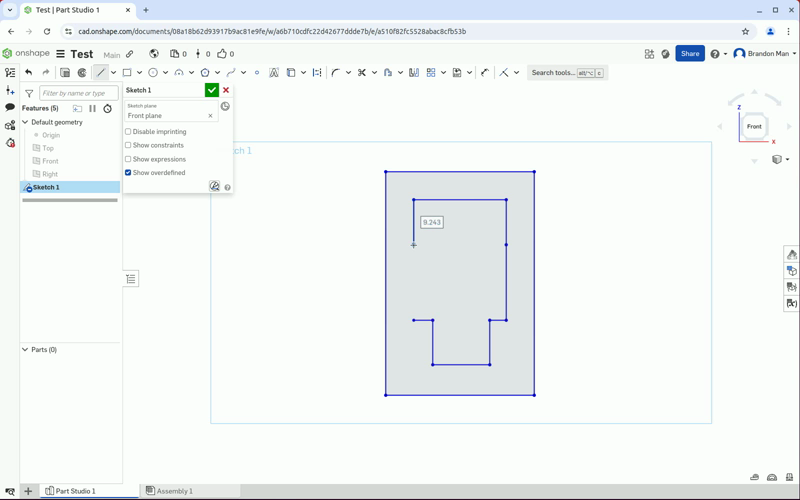
key_down(shift)
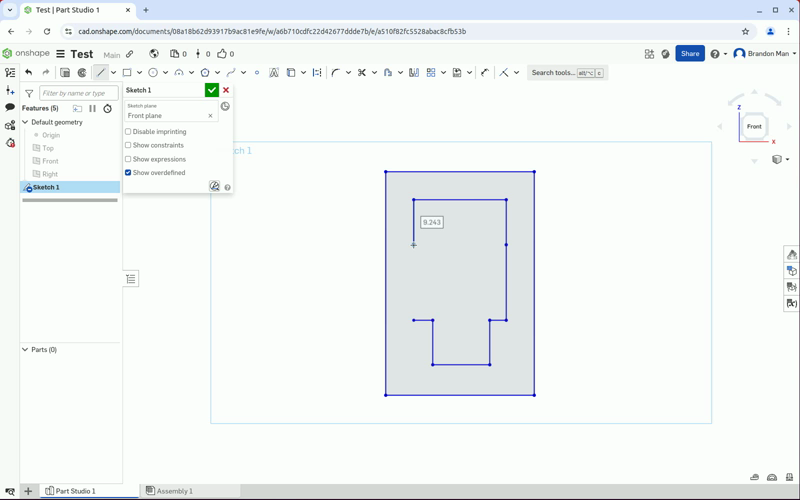
mouse_move(413, 320)
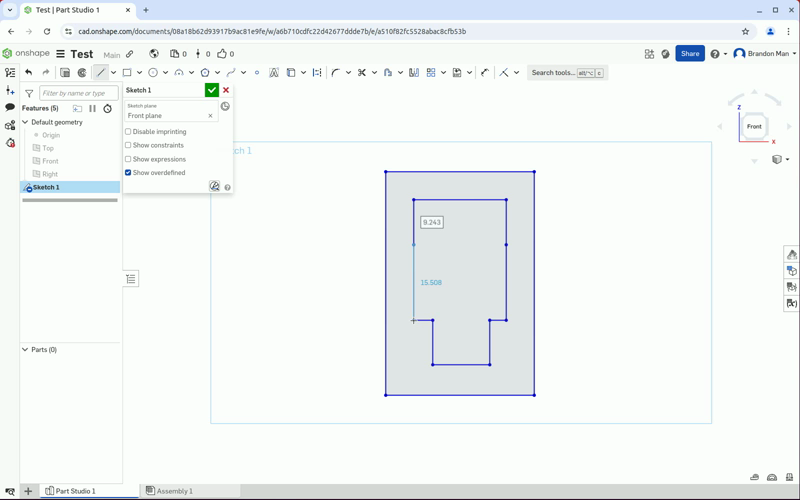
key_up(shift)
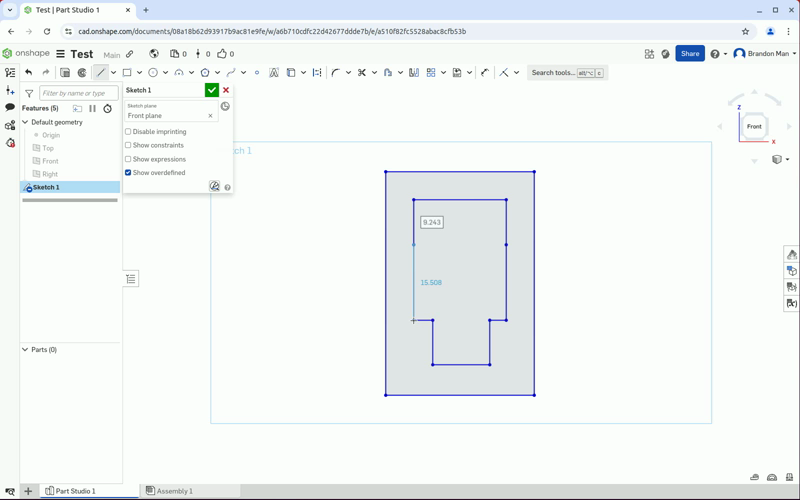
click(413, 320)
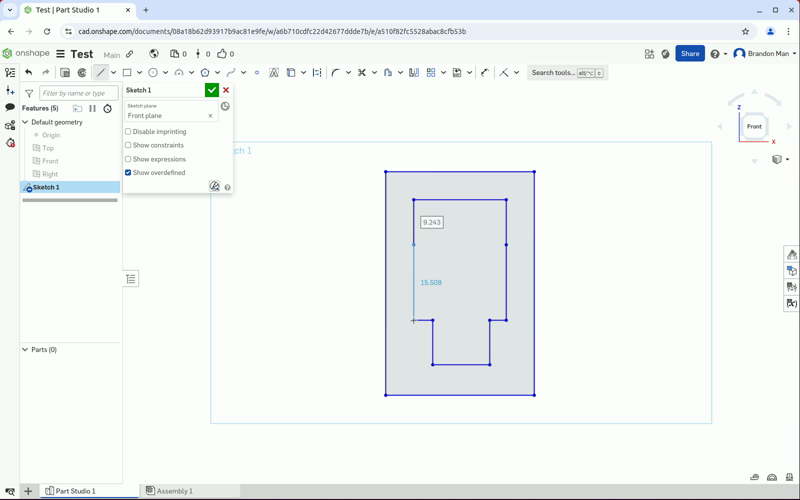
key(esc)
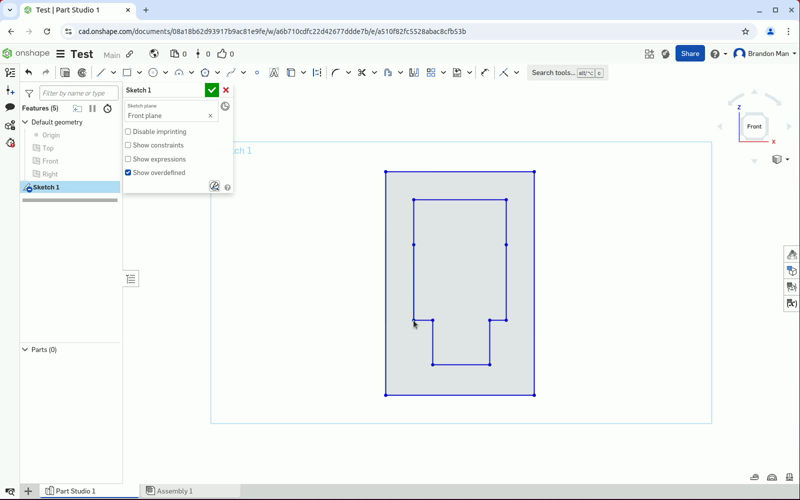
mouse_move(409, 338)
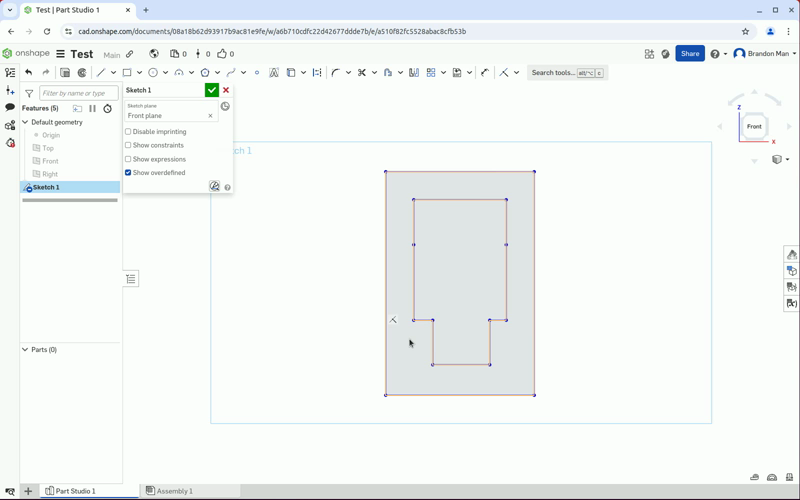
click(409, 338)
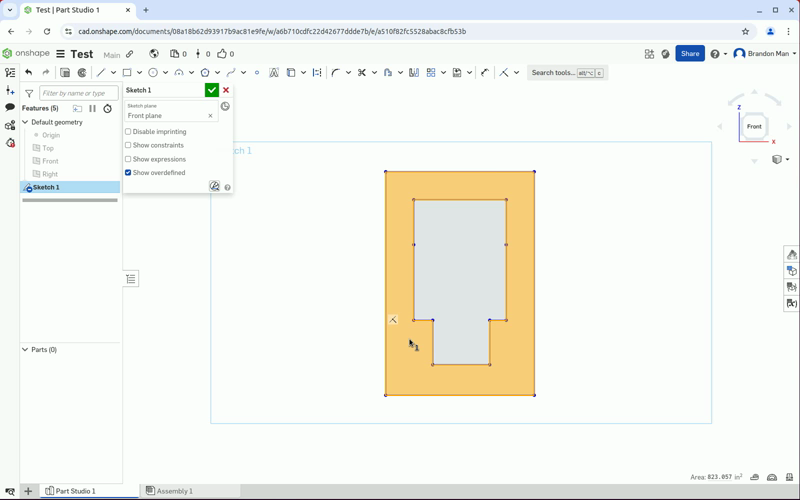
mouse_move(73, 352)
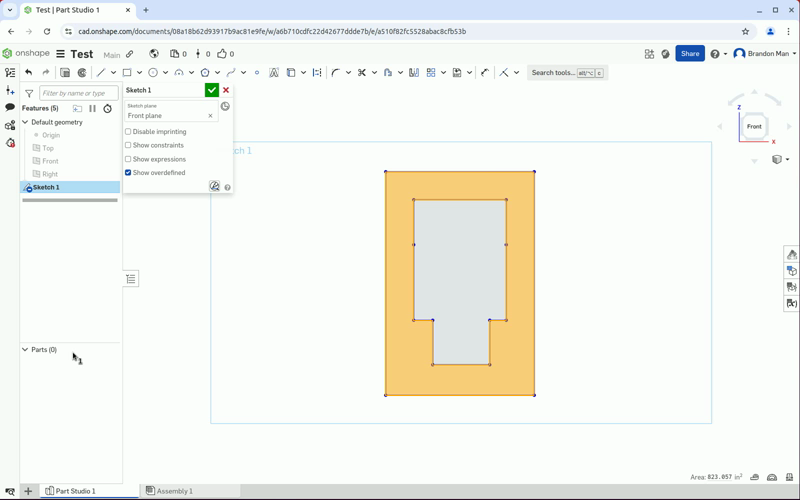
key(shift+y)
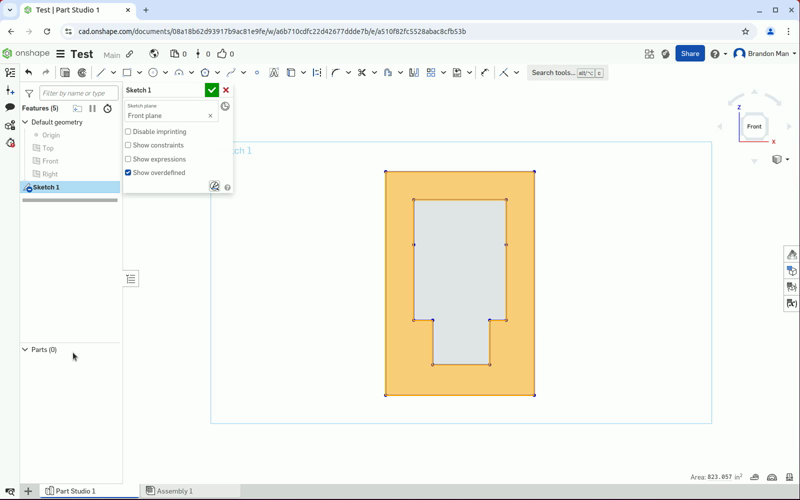
key(shift+e)
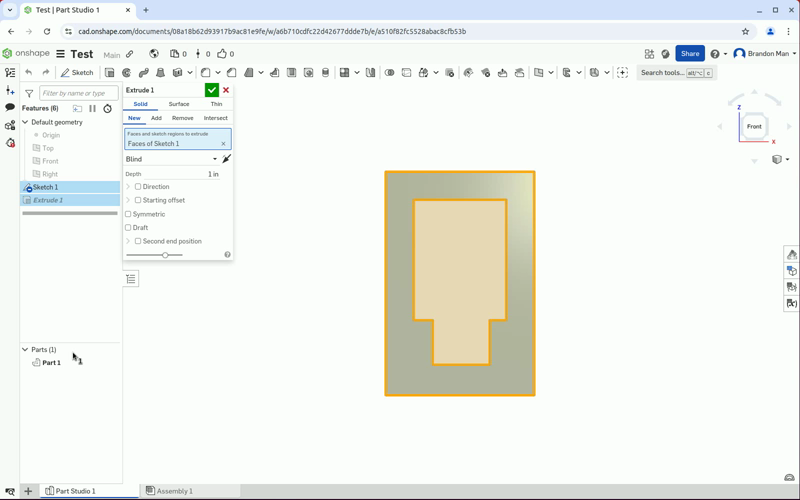
mouse_move(143, 106)
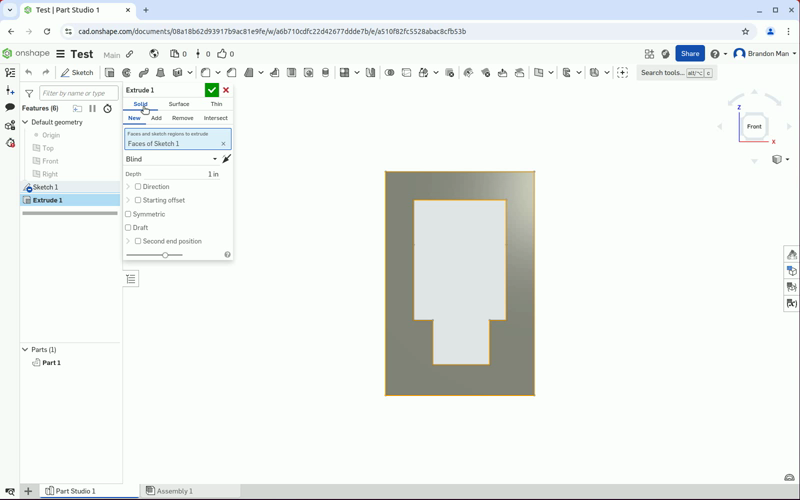
click(143, 106)
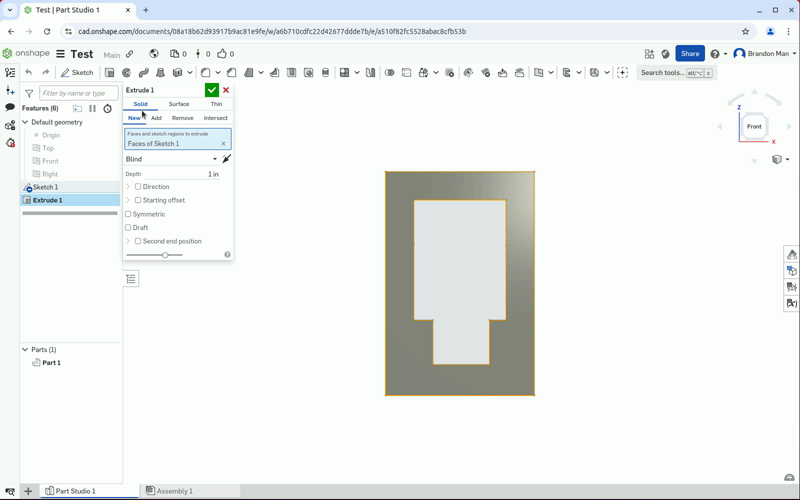
mouse_move(137, 120)
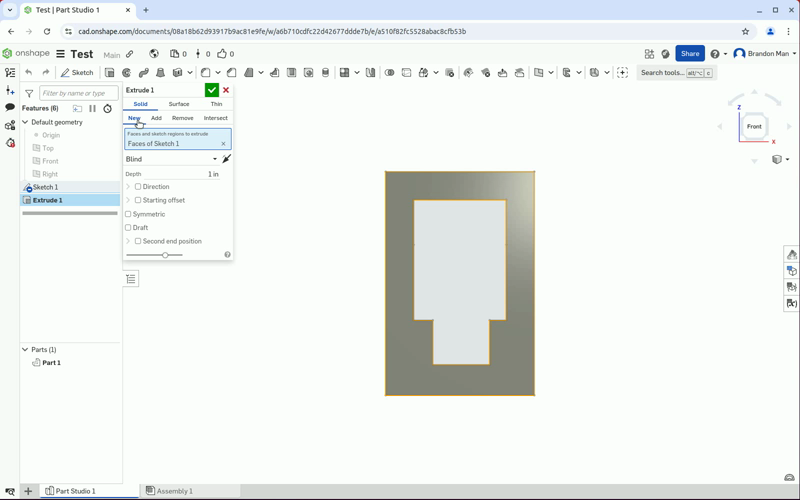
click(137, 120)
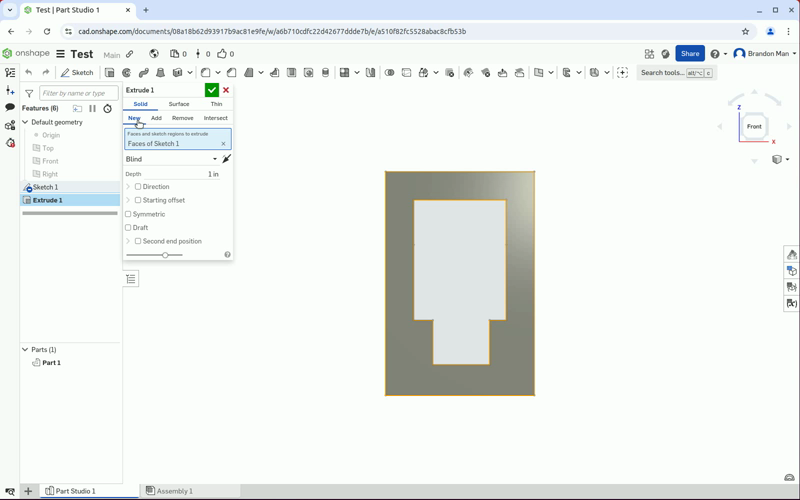
key(tab, 4)
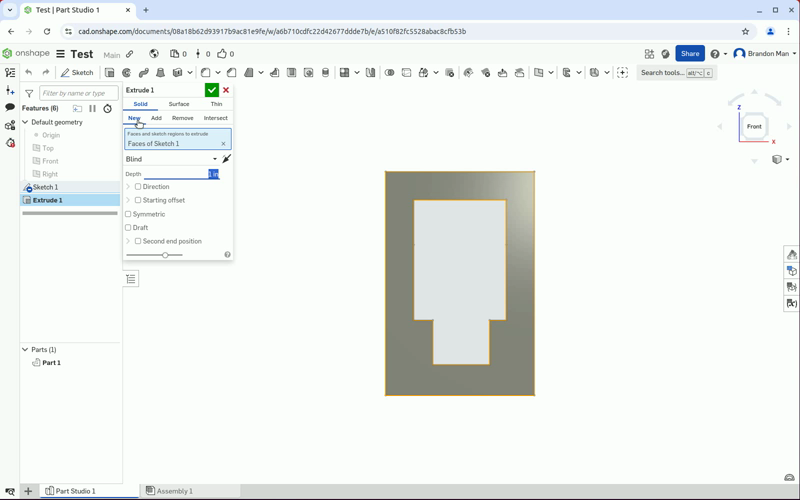
text(7.703)
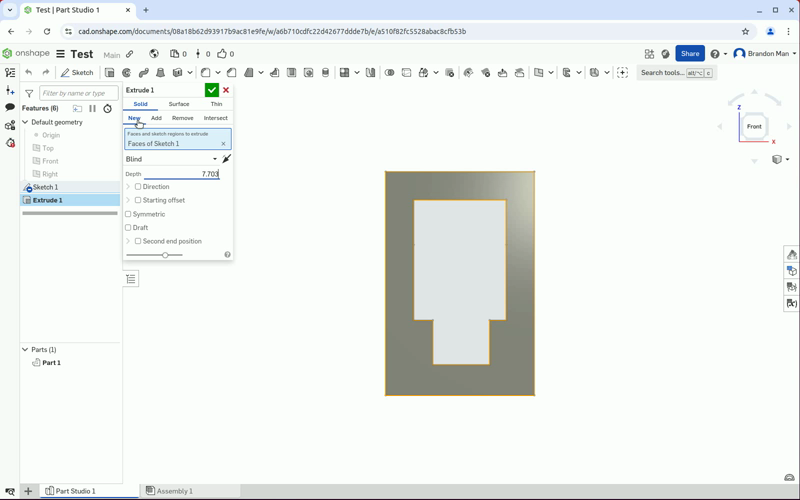
key(enter)
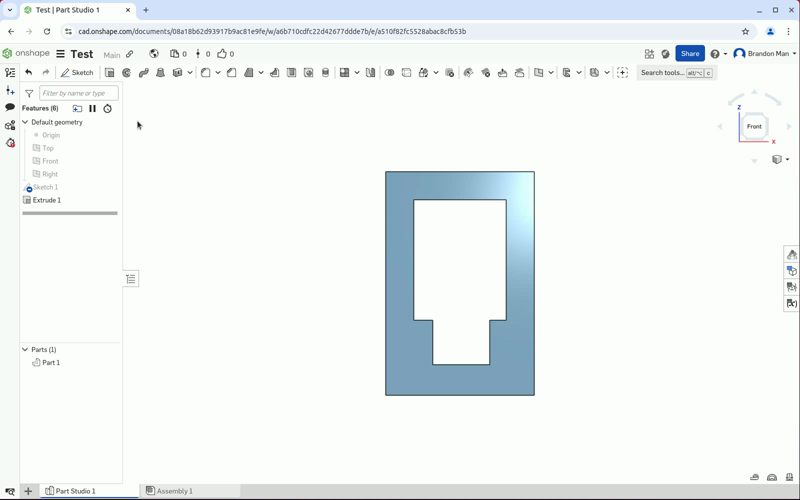
key(shift+h)
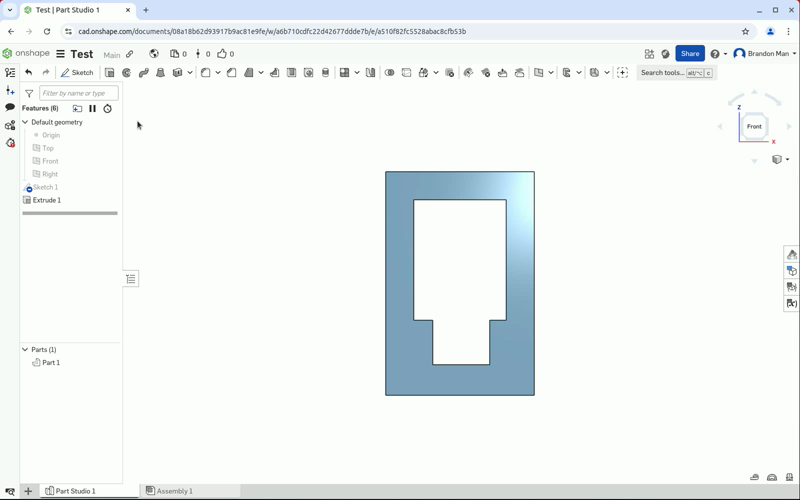
key(shift+h)
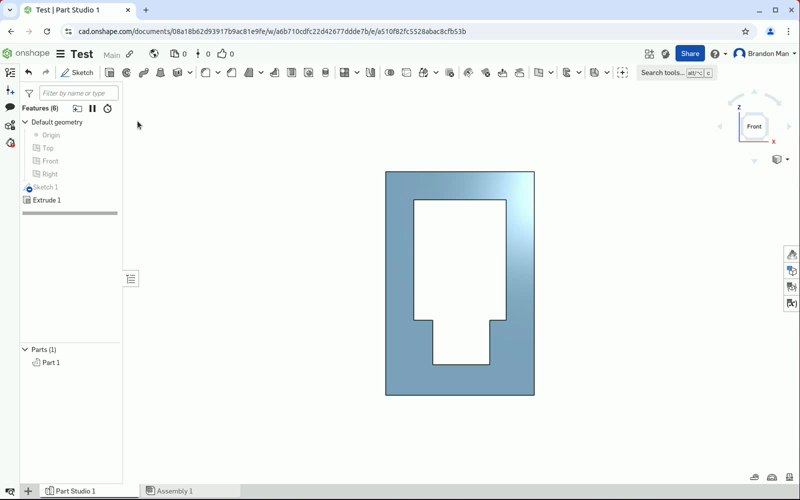
mouse_move(73, 189)
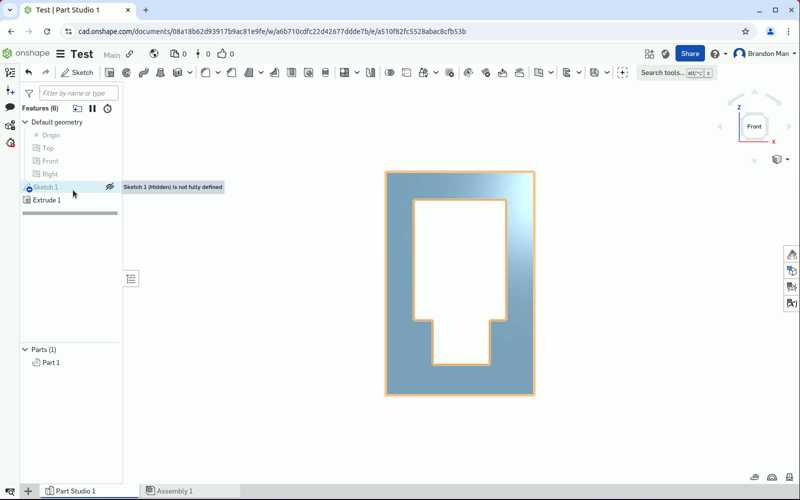
click(73, 189)
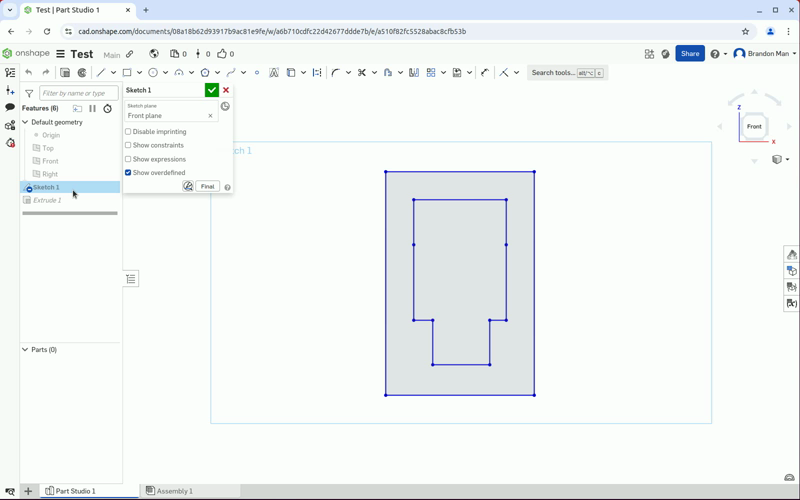
mouse_move(229, 92)
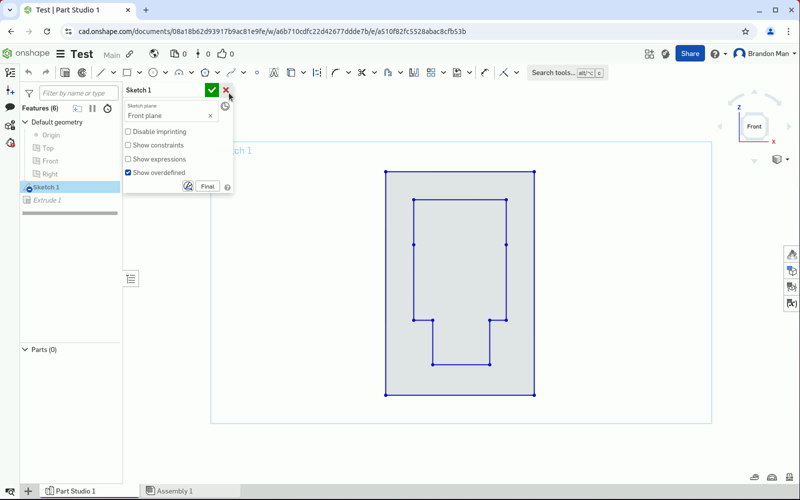
click(229, 92)
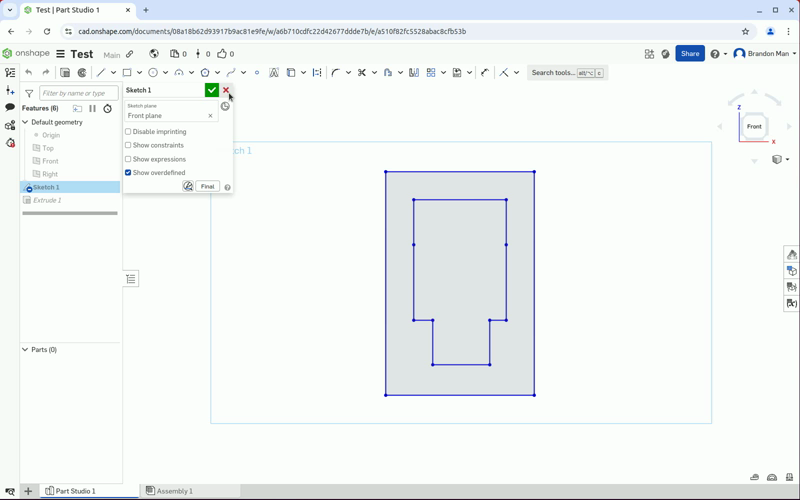
key(shift+s)
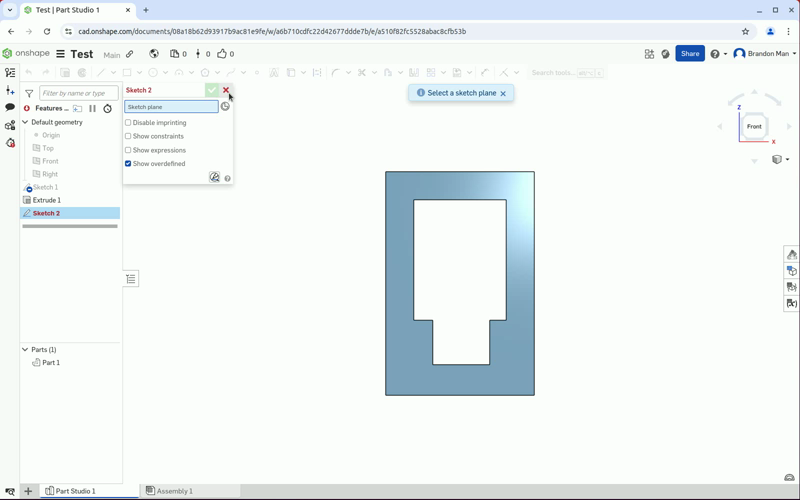
mouse_move(73, 163)
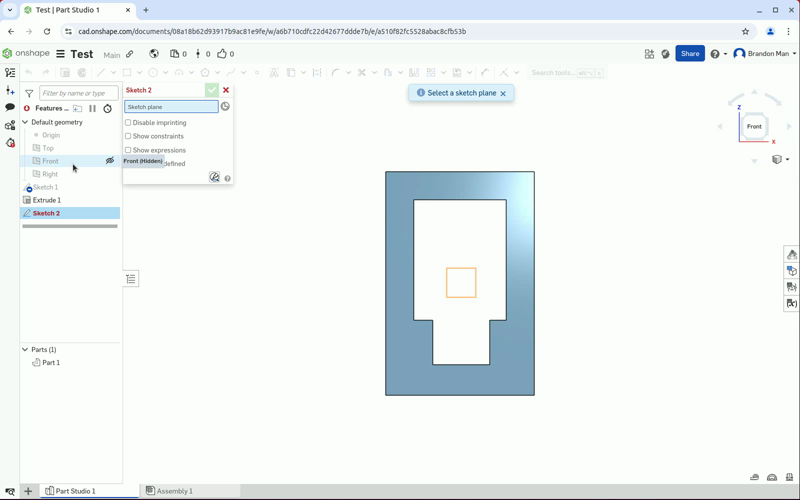
click(73, 163)
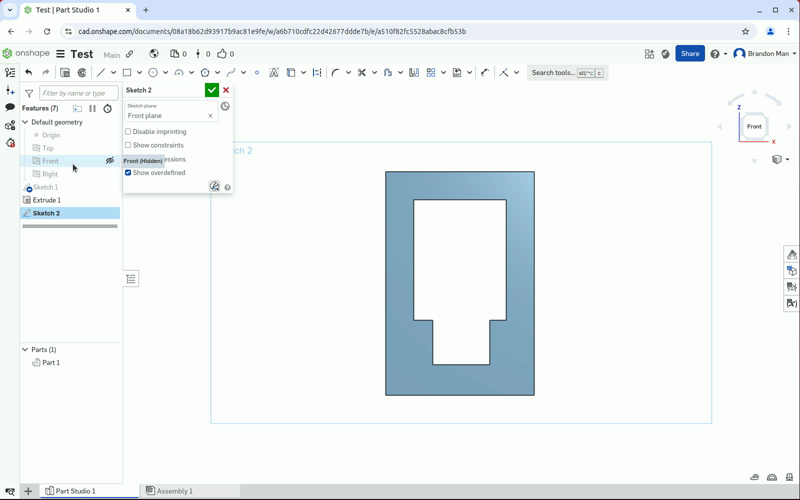
mouse_move(73, 352)
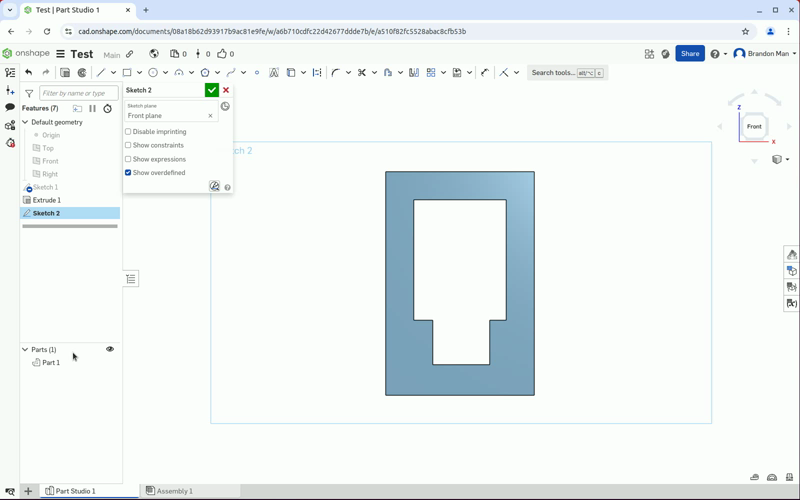
key(y)
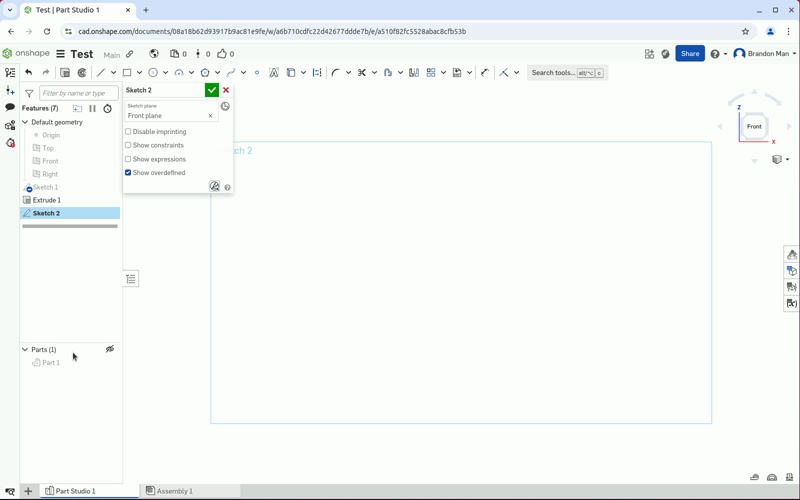
key(l)
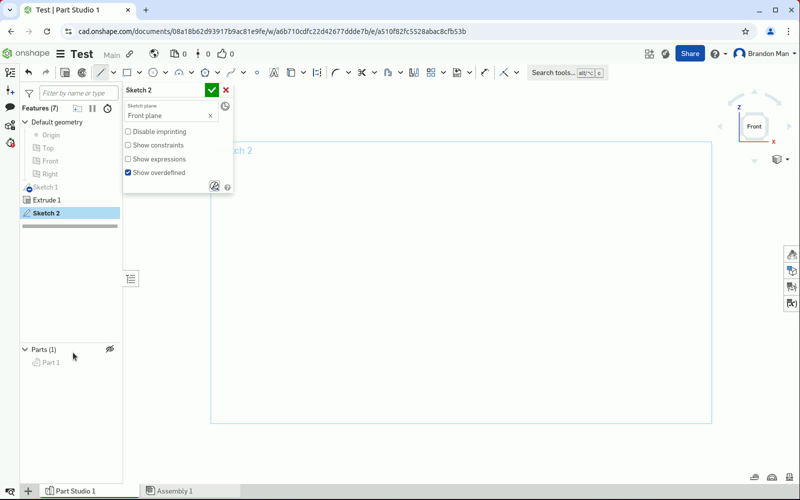
key_down(shift)
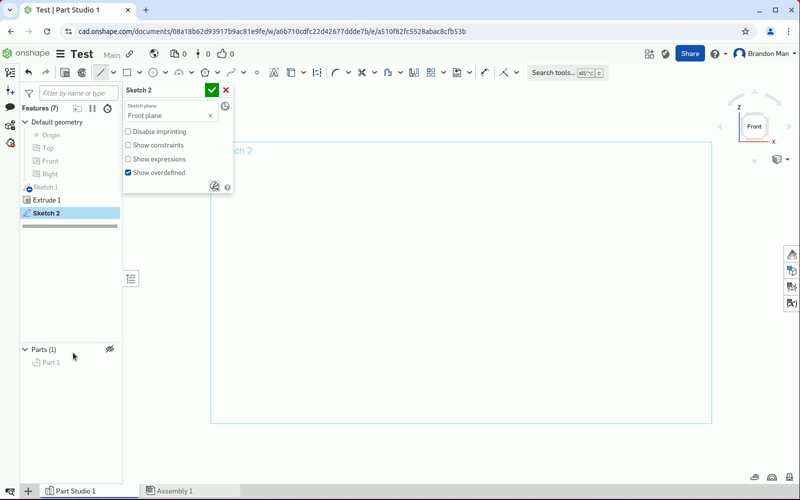
mouse_move(413, 243)
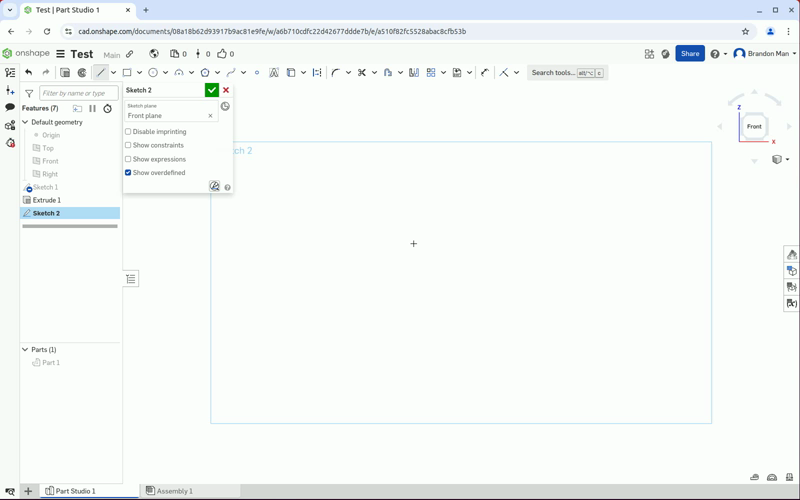
click(413, 243)
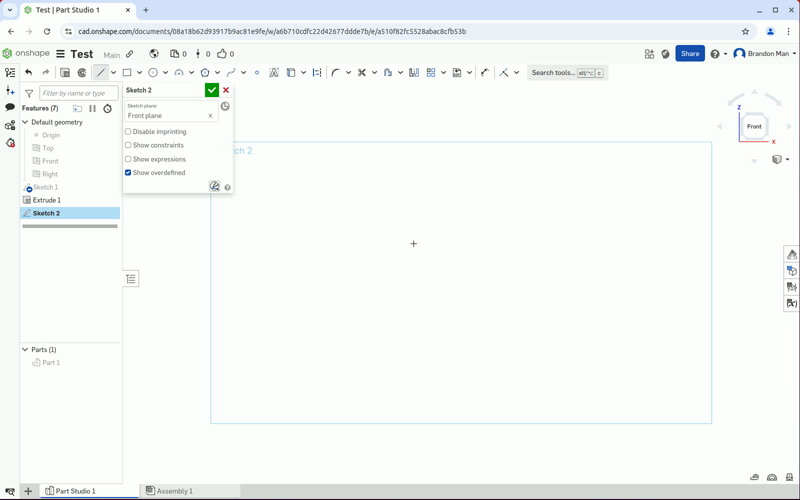
key_up(shift)
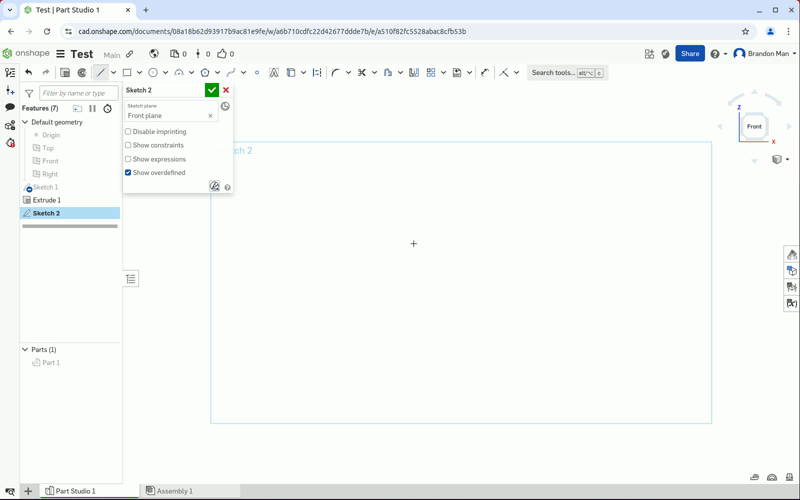
key_down(shift)
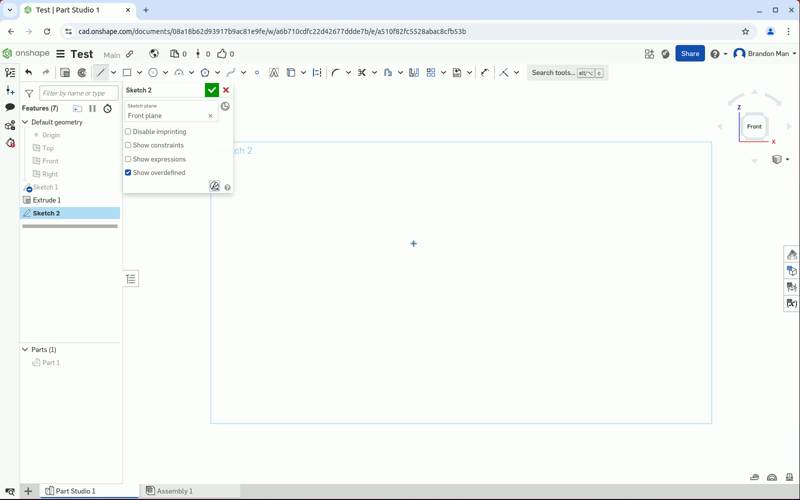
mouse_move(506, 243)
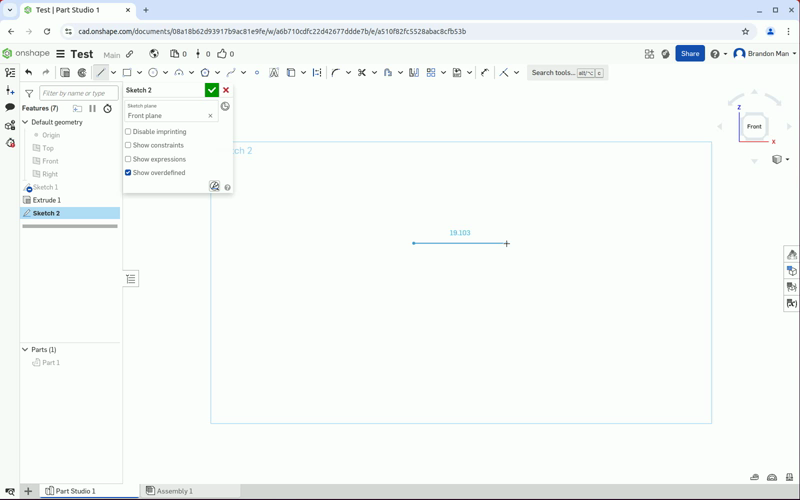
click(506, 243)
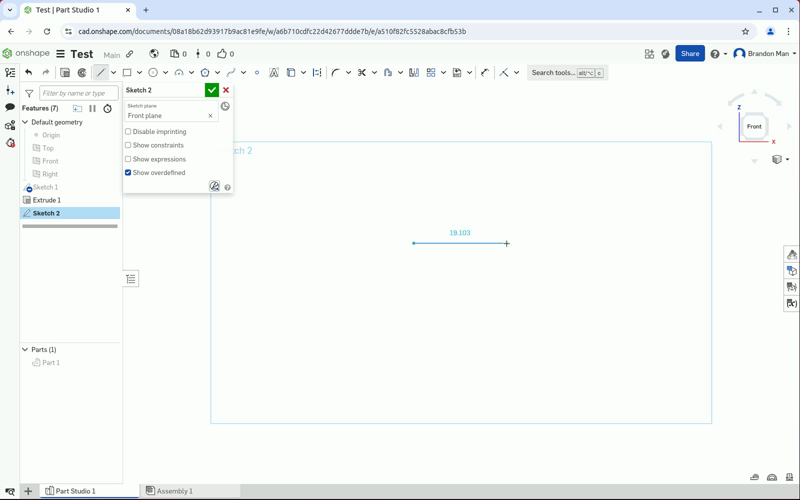
key_up(shift)
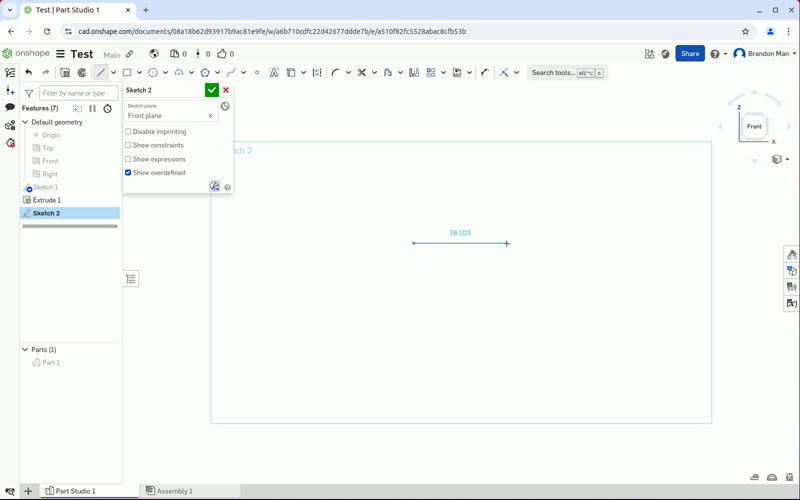
key_down(shift)
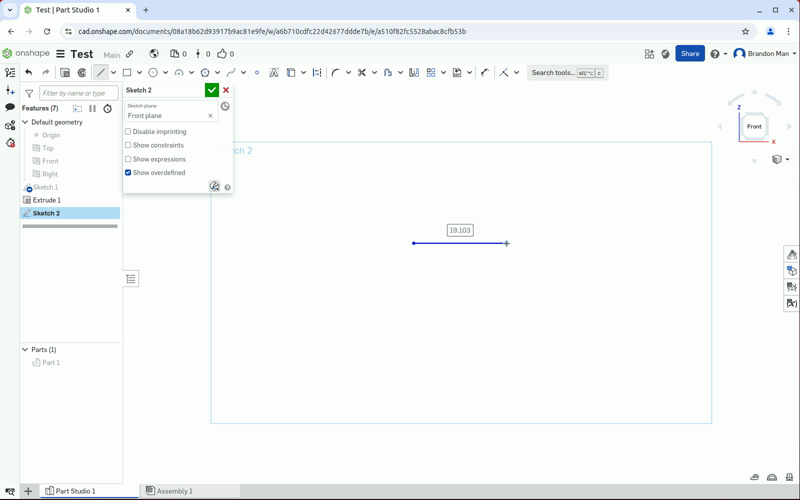
mouse_move(536, 243)
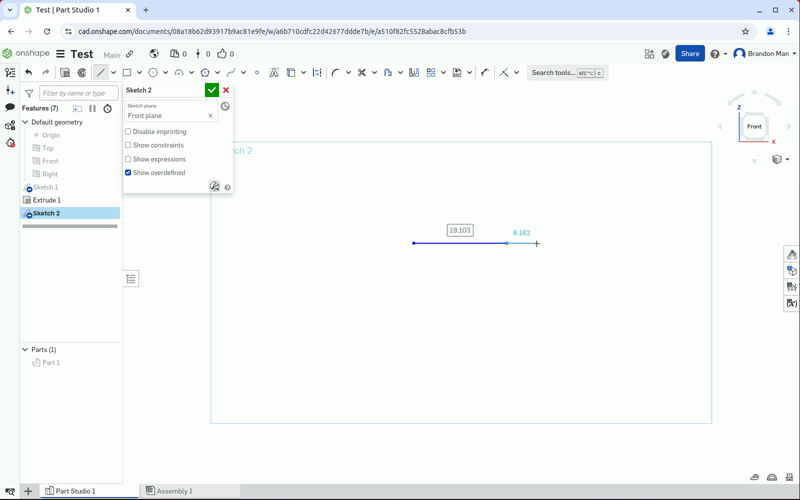
mouse_move(506, 199)
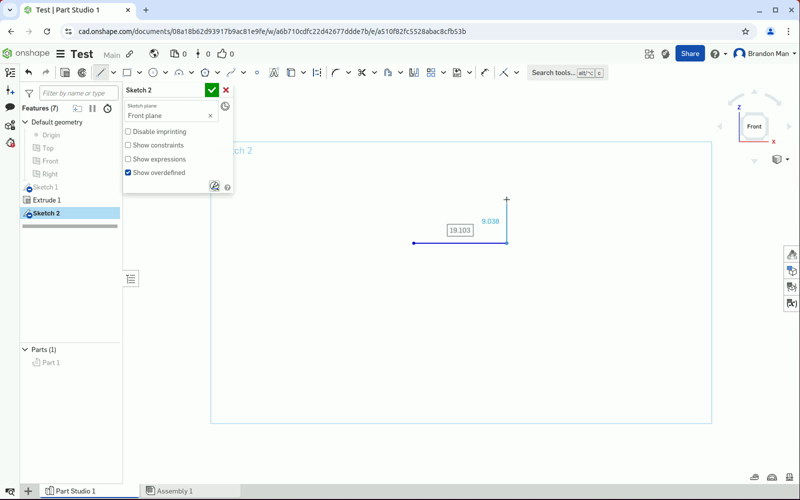
click(506, 199)
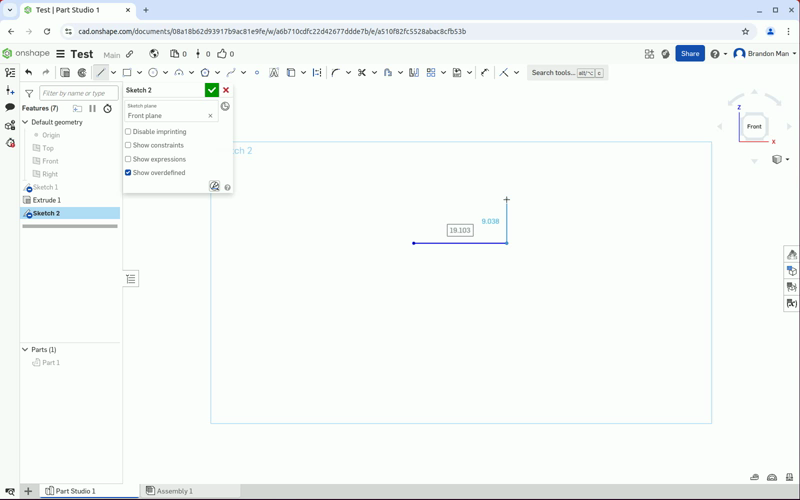
key_up(shift)
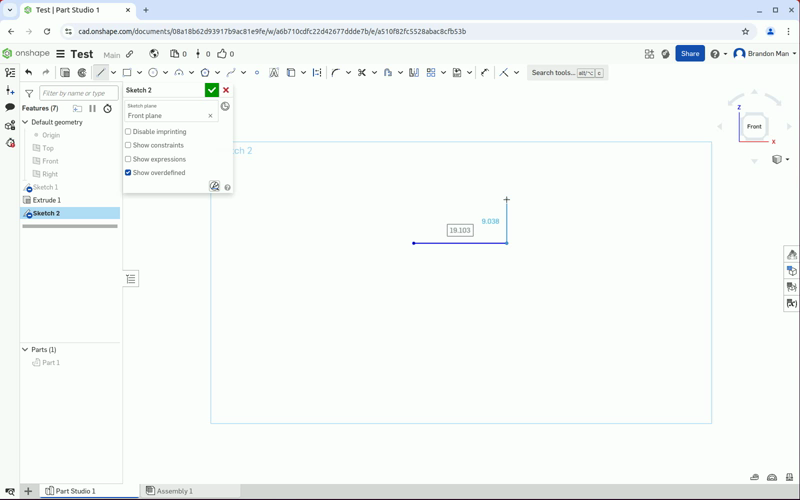
key_down(shift)
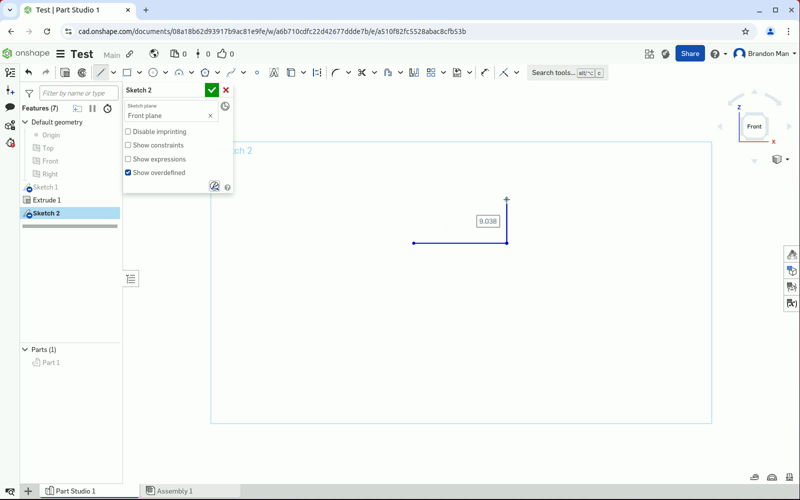
mouse_move(413, 199)
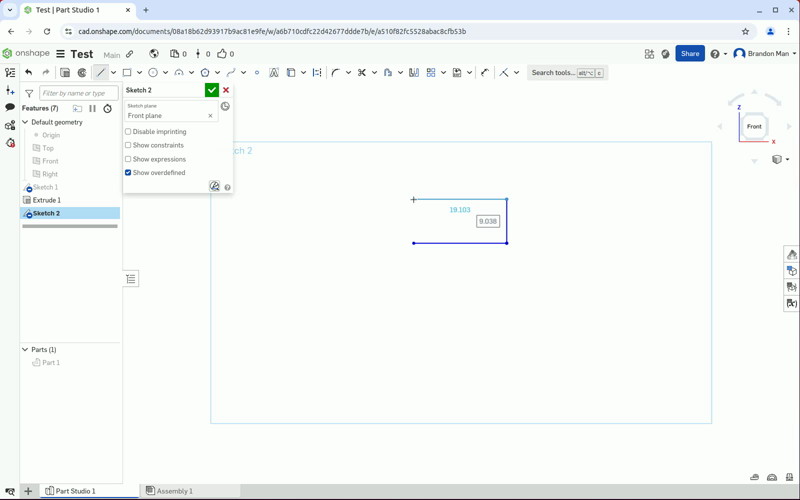
click(413, 199)
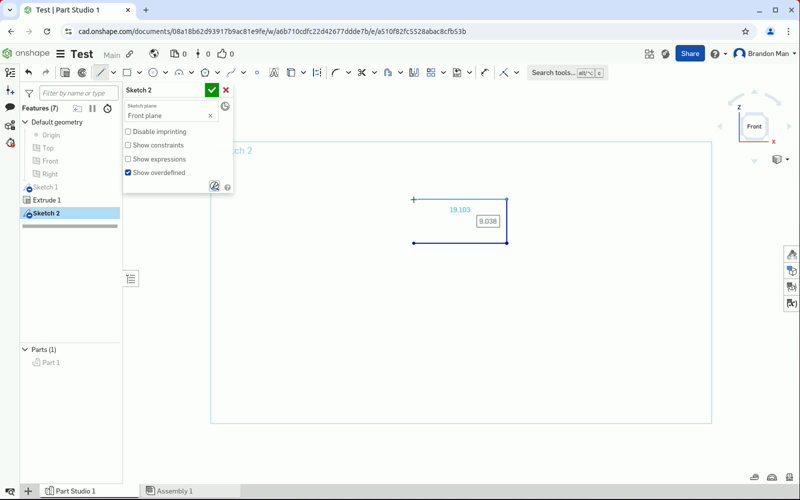
key_up(shift)
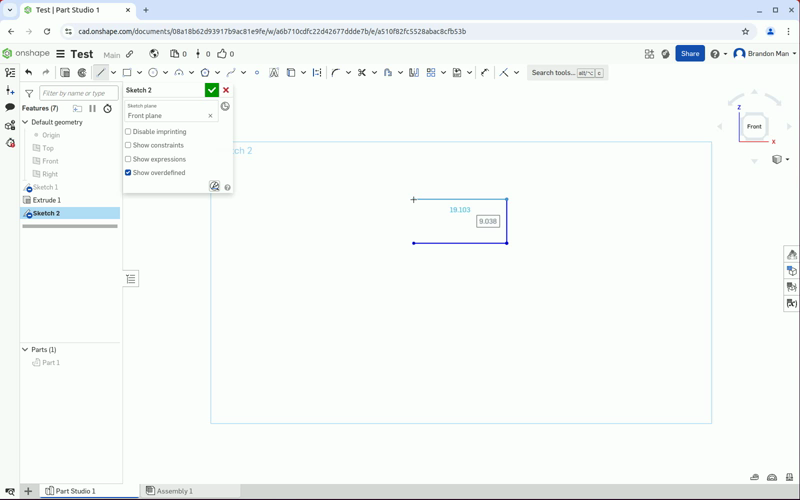
mouse_move(444, 199)
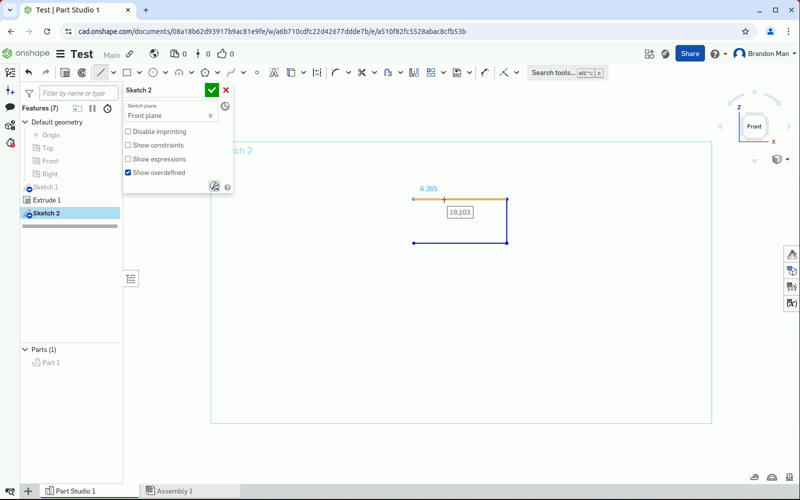
key_down(shift)
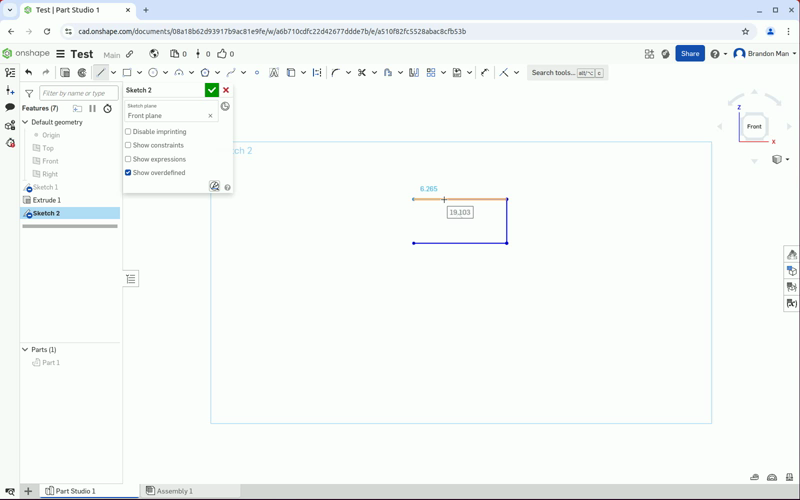
mouse_move(413, 243)
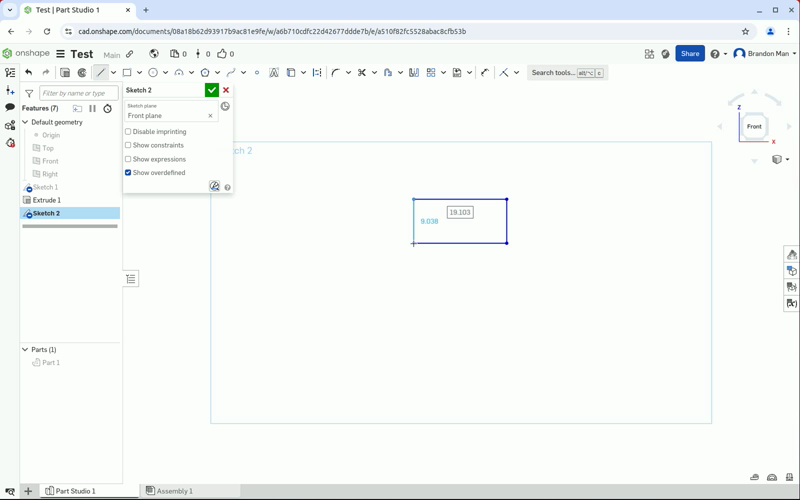
key_up(shift)
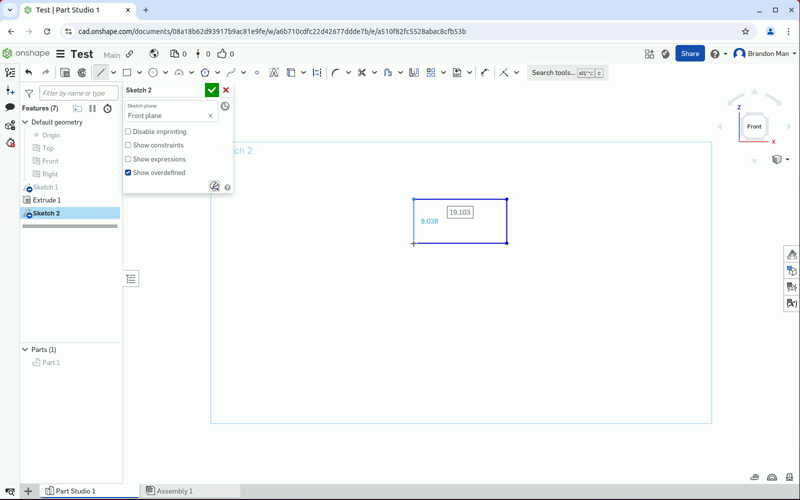
click(413, 243)
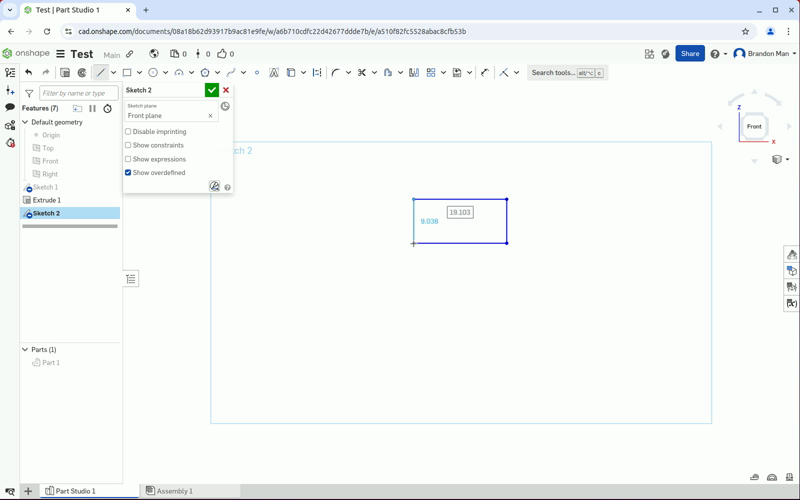
key(esc)
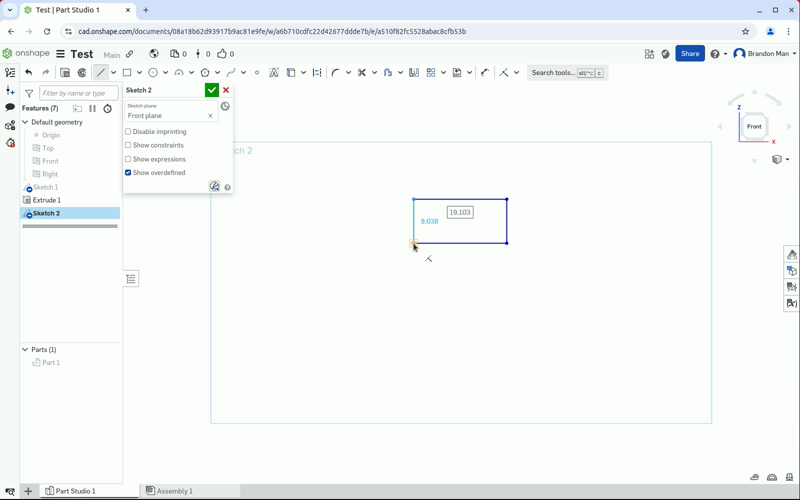
mouse_move(420, 205)
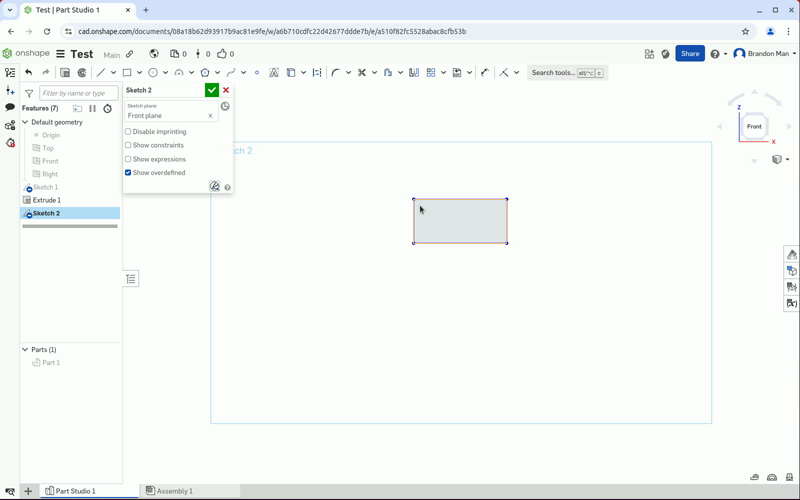
click(420, 205)
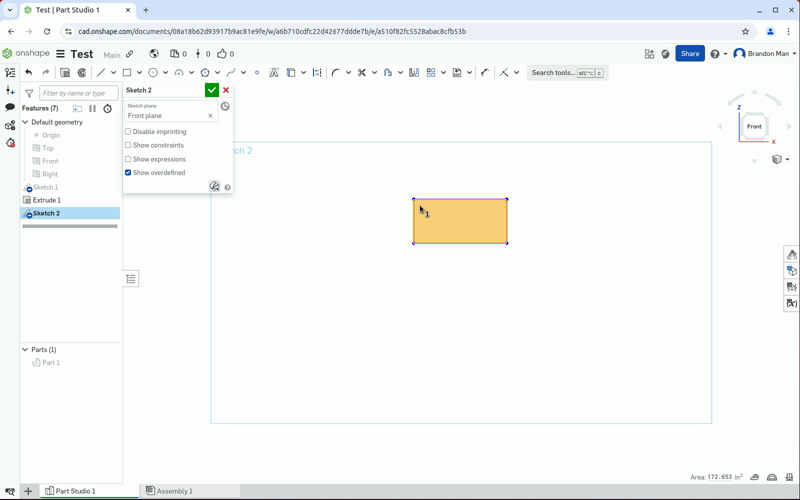
mouse_move(73, 352)
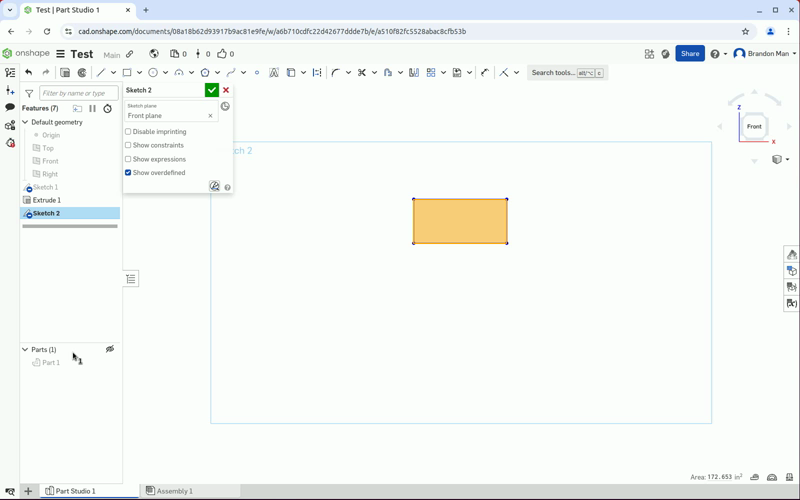
key(shift+y)
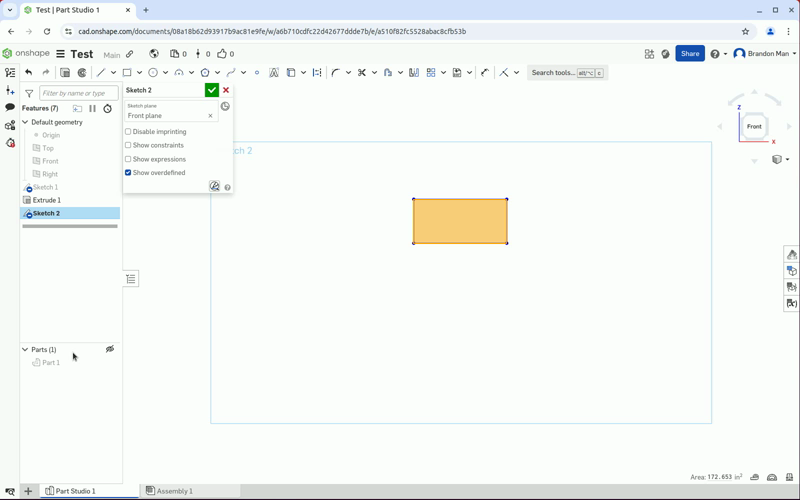
key(shift+e)
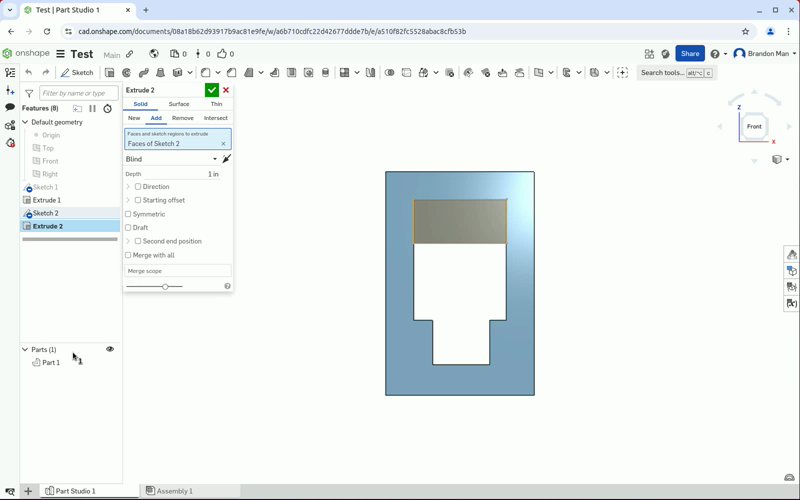
mouse_move(143, 106)
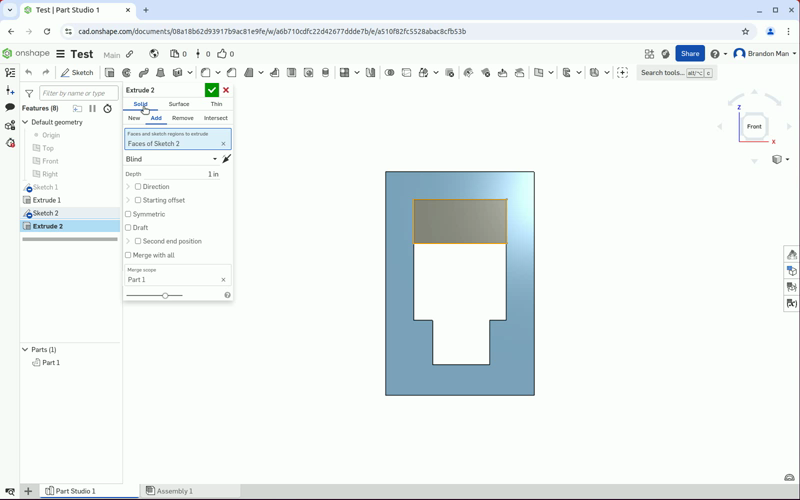
click(143, 106)
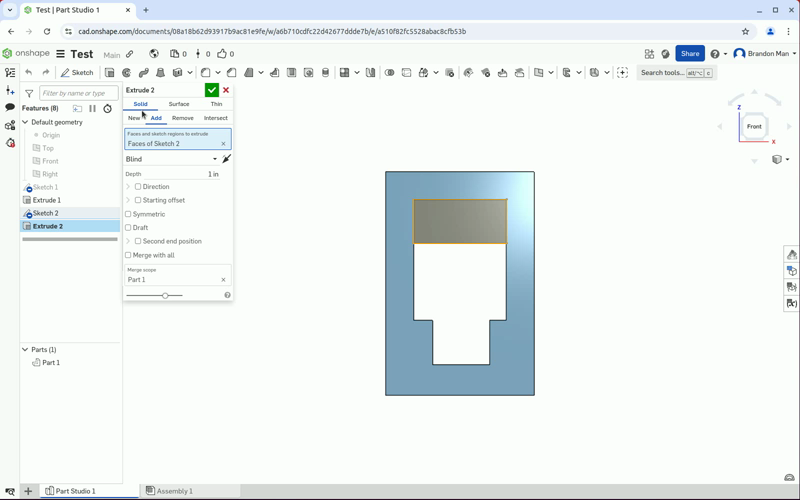
mouse_move(137, 120)
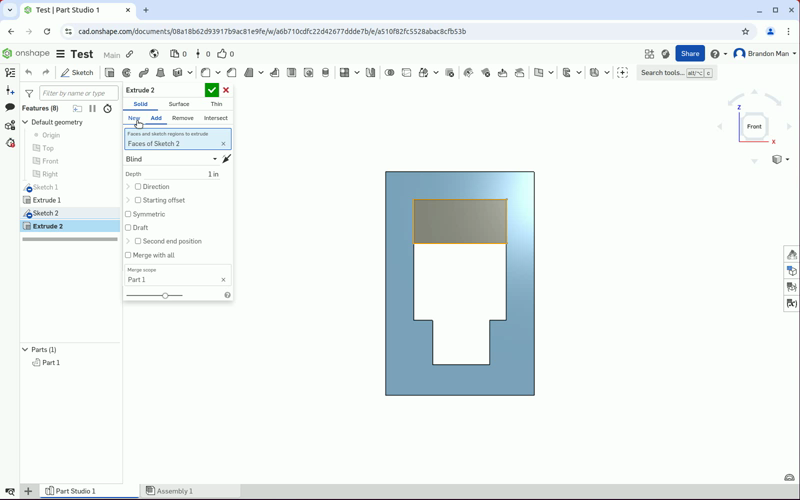
click(137, 120)
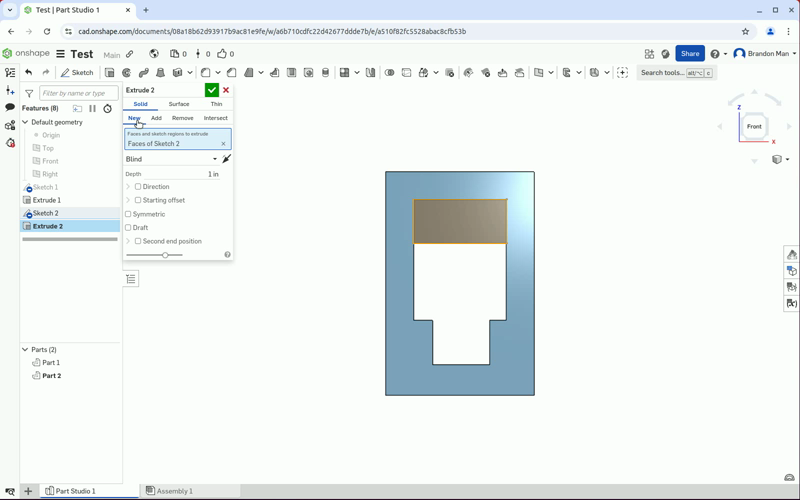
key(tab, 4)
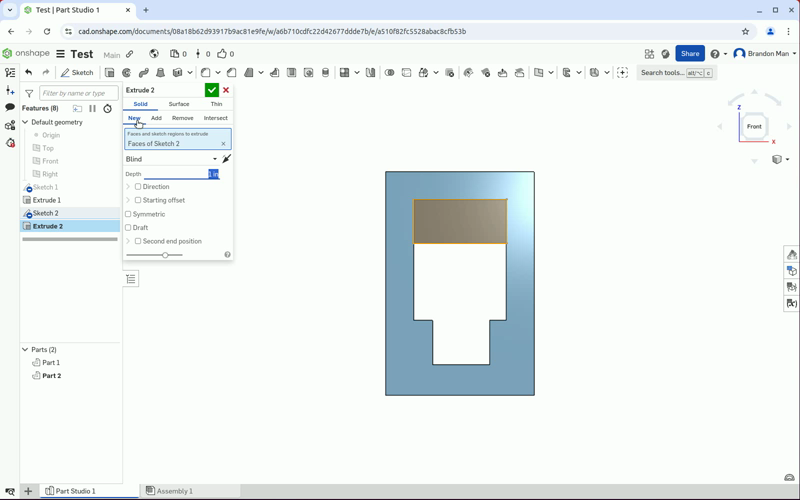
text(7.703)
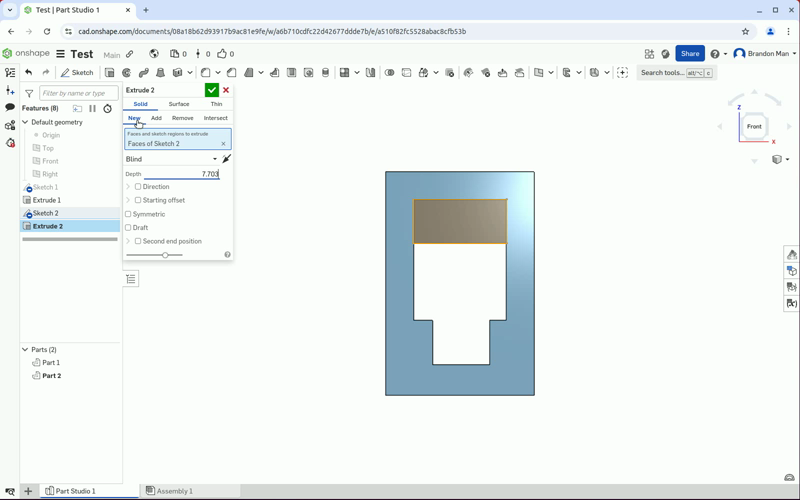
key(enter)
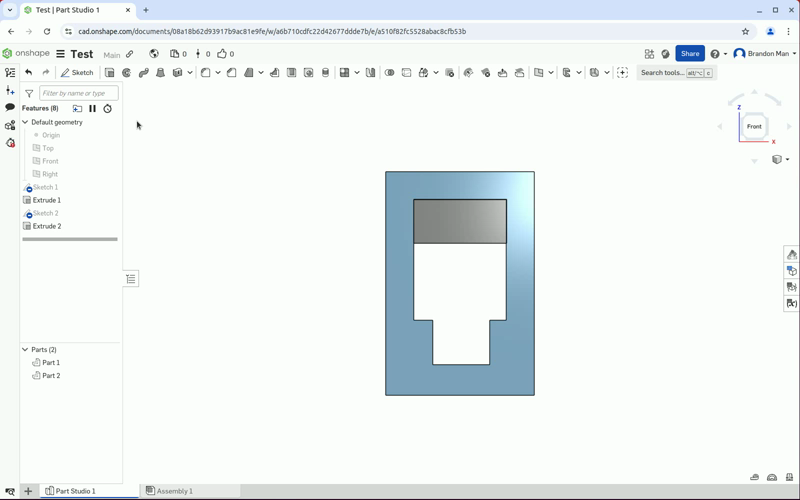
key(shift+h)
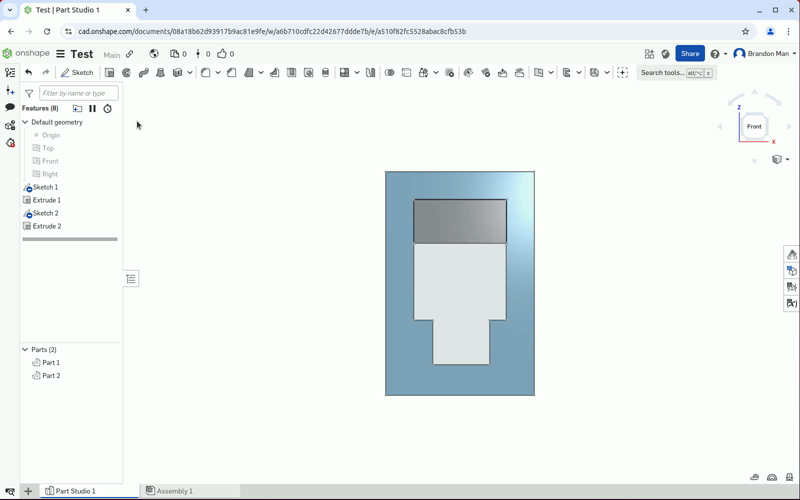
key(shift+h)
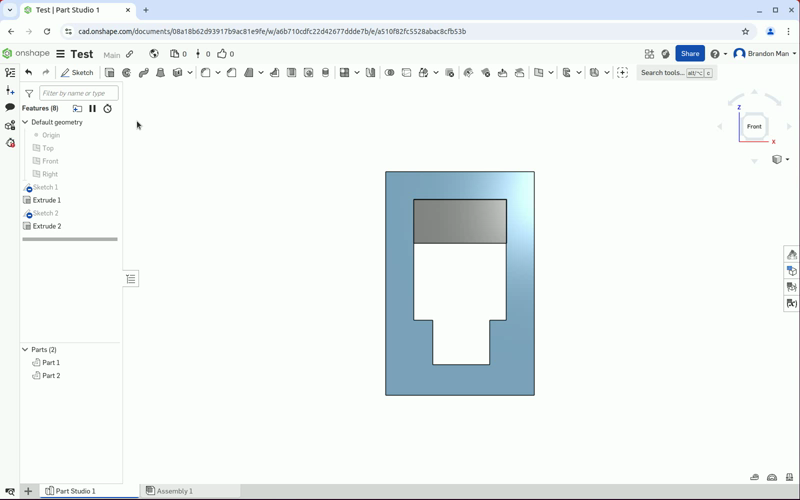
mouse_move(73, 189)
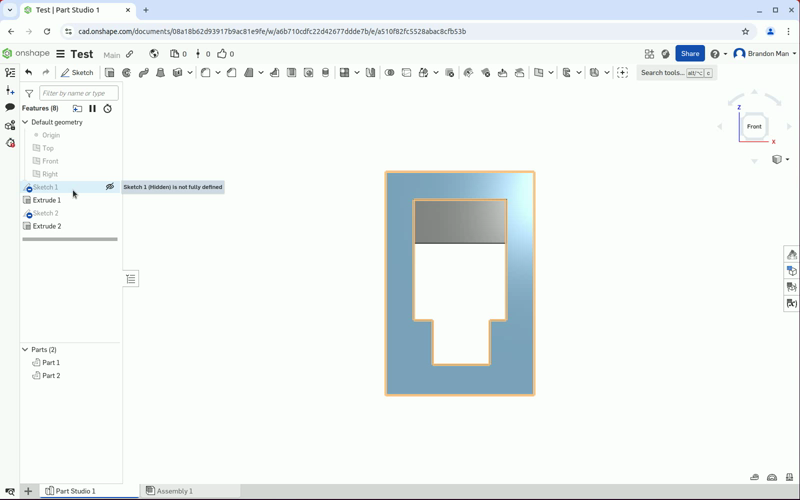
click(73, 189)
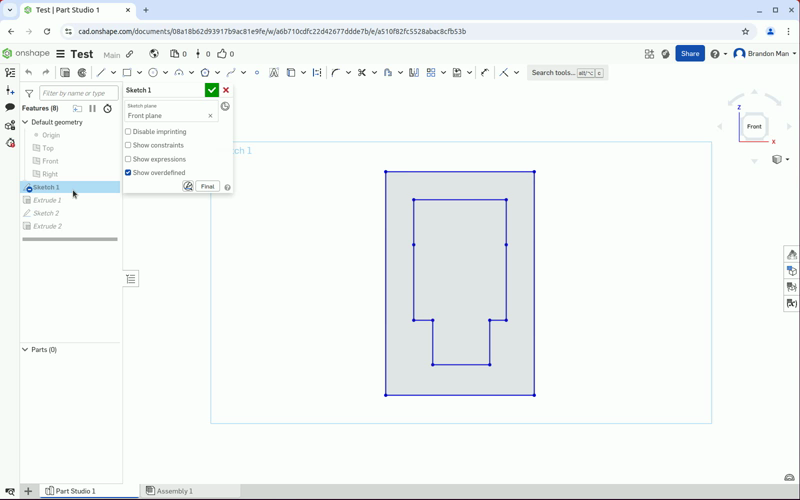
mouse_move(229, 92)
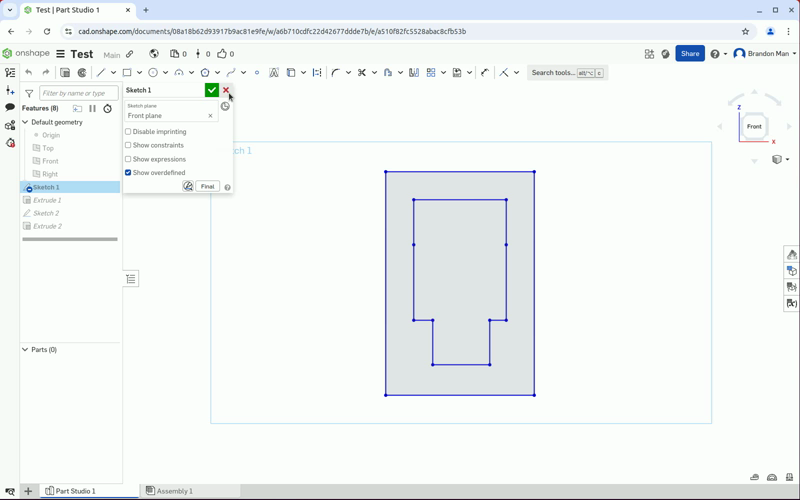
click(229, 92)
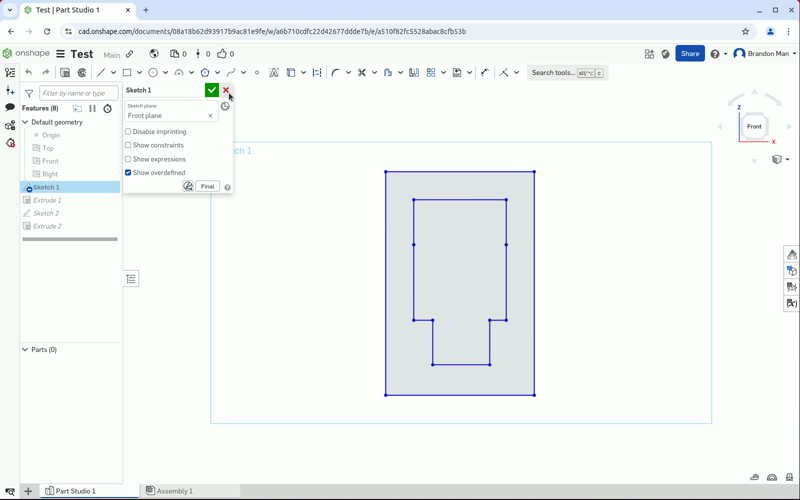
key(shift+s)
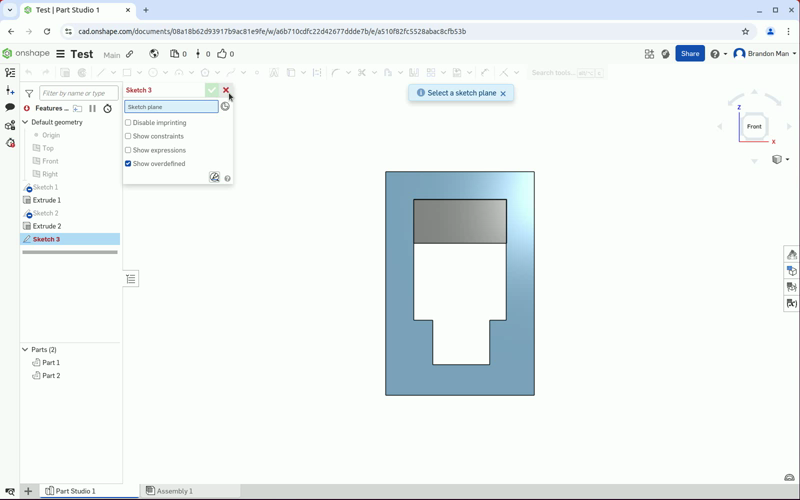
mouse_move(73, 163)
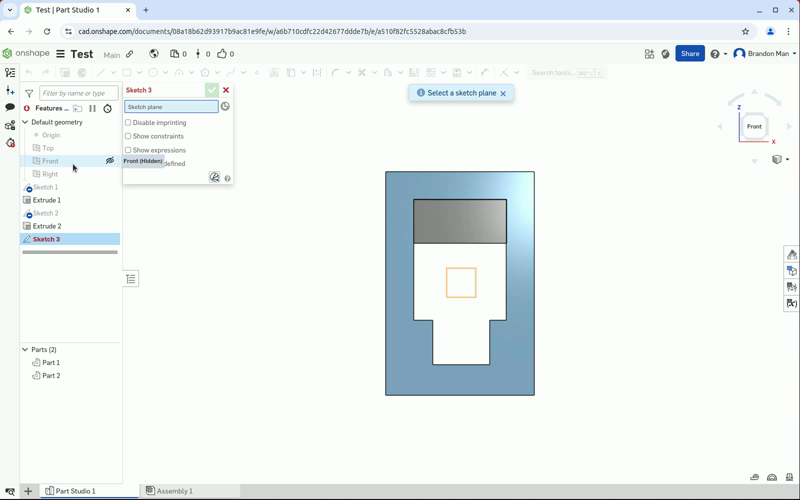
click(73, 163)
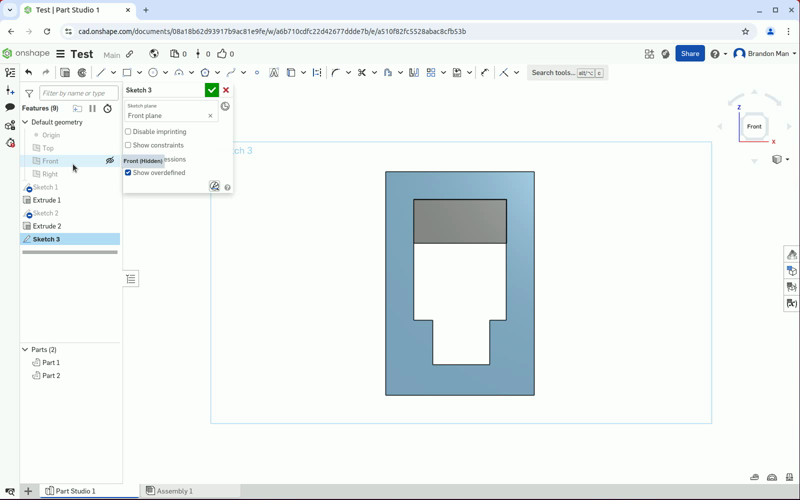
mouse_move(73, 352)
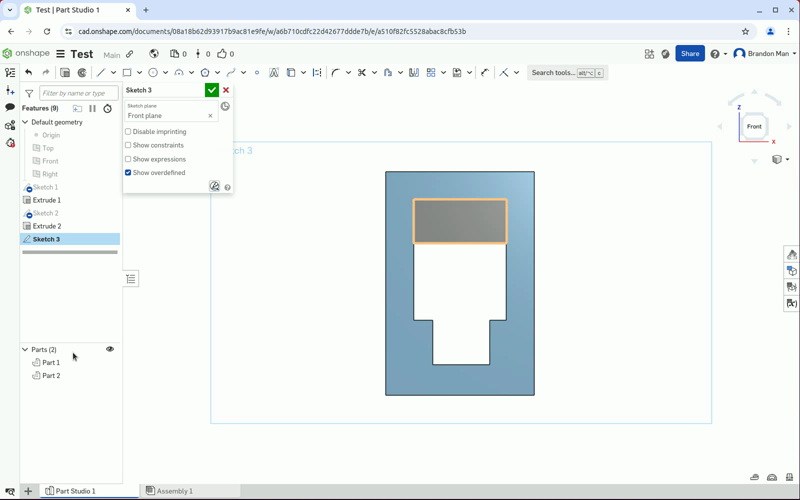
key(y)
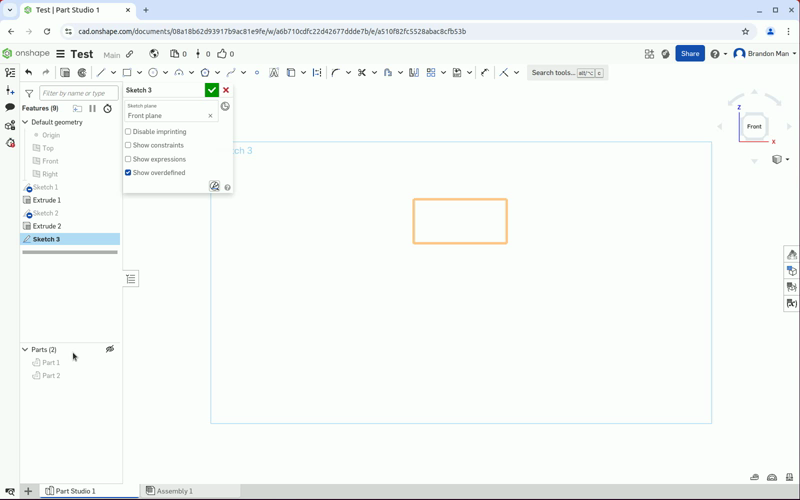
key(l)
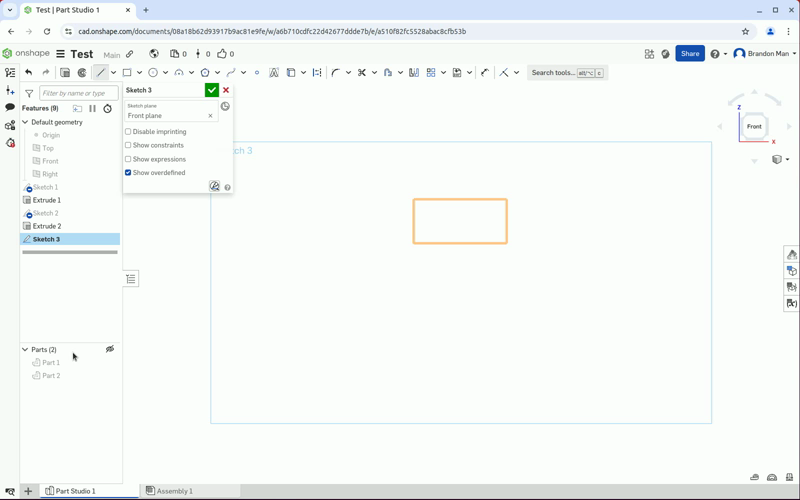
key_down(shift)
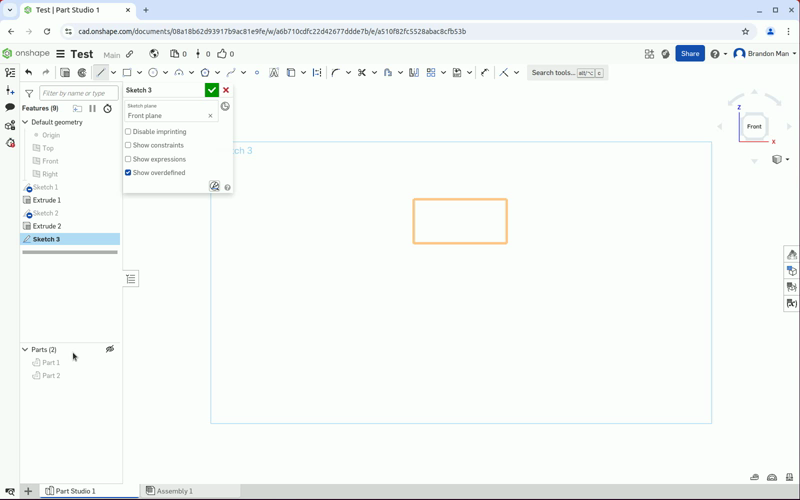
mouse_move(432, 363)
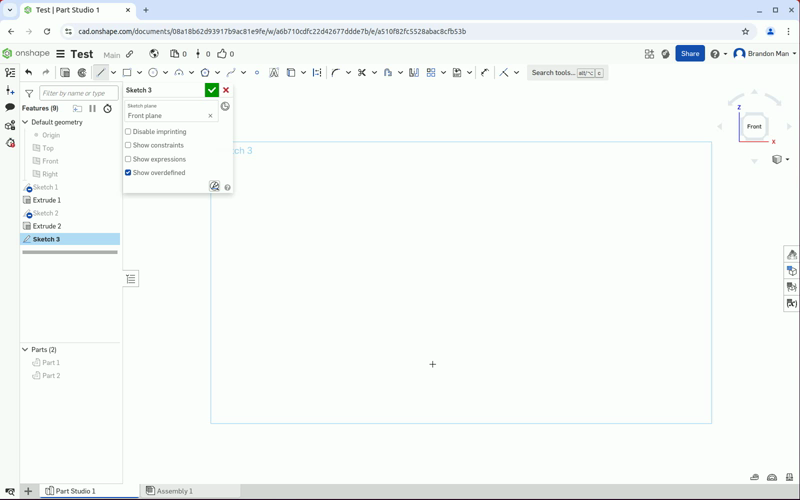
click(432, 363)
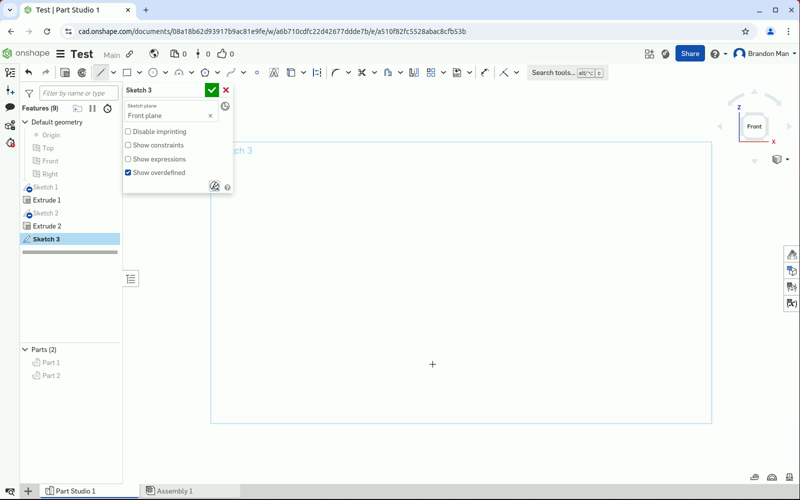
key_up(shift)
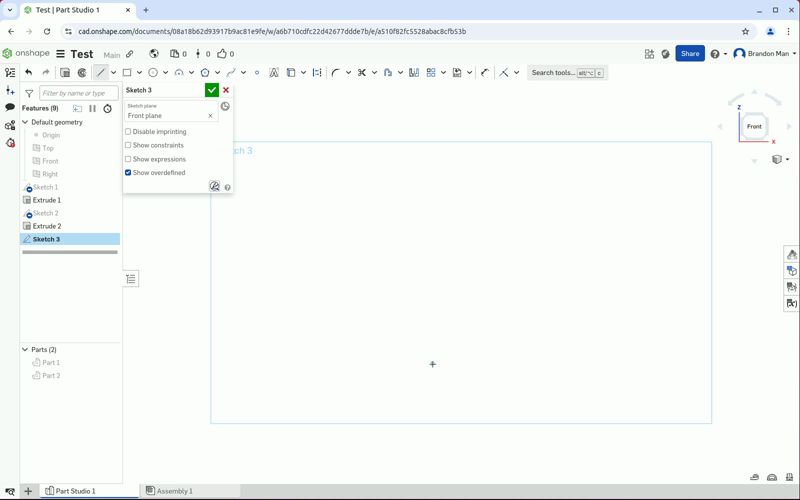
key_down(shift)
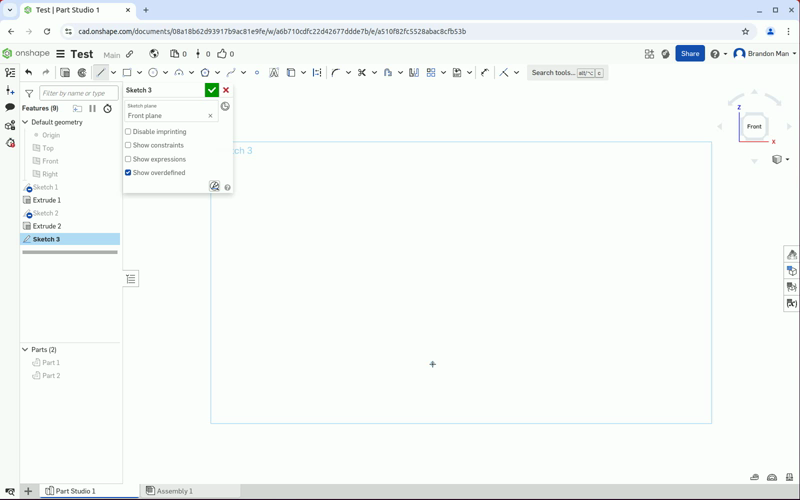
mouse_move(462, 363)
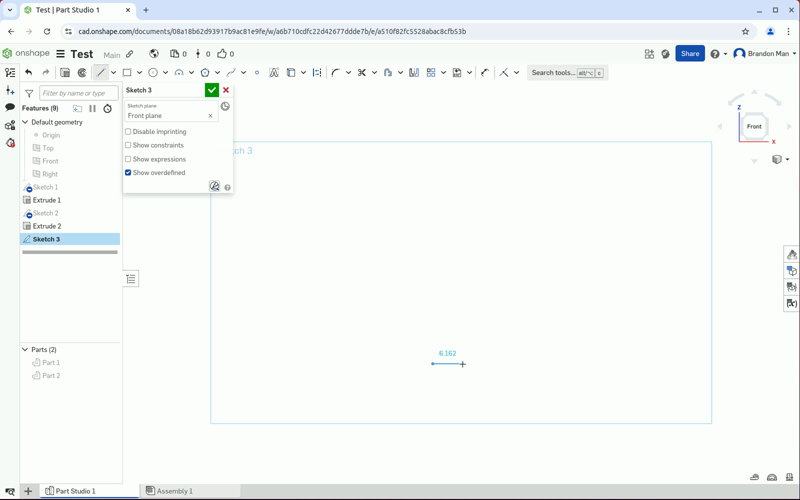
mouse_move(490, 363)
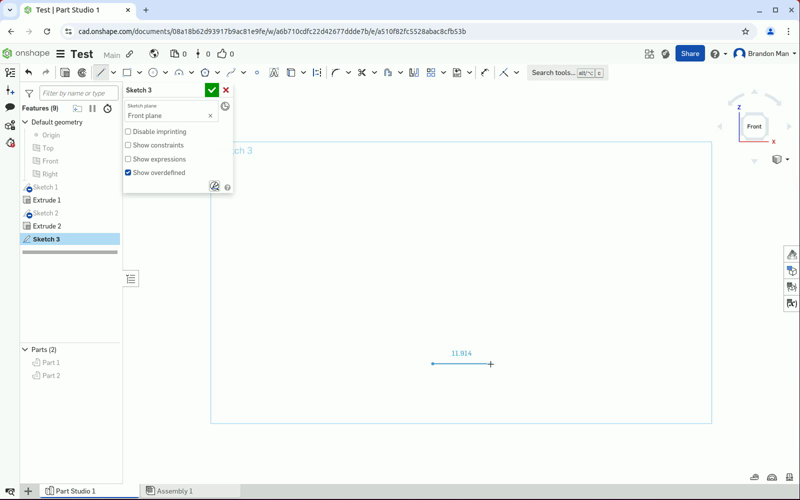
click(490, 363)
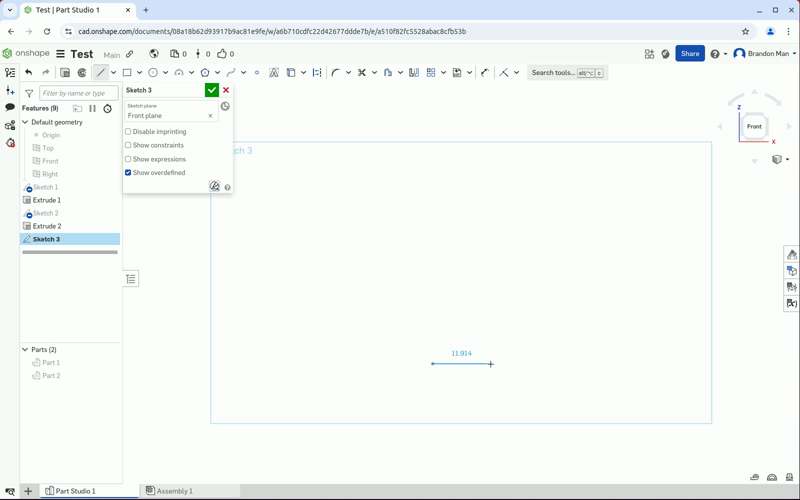
key_up(shift)
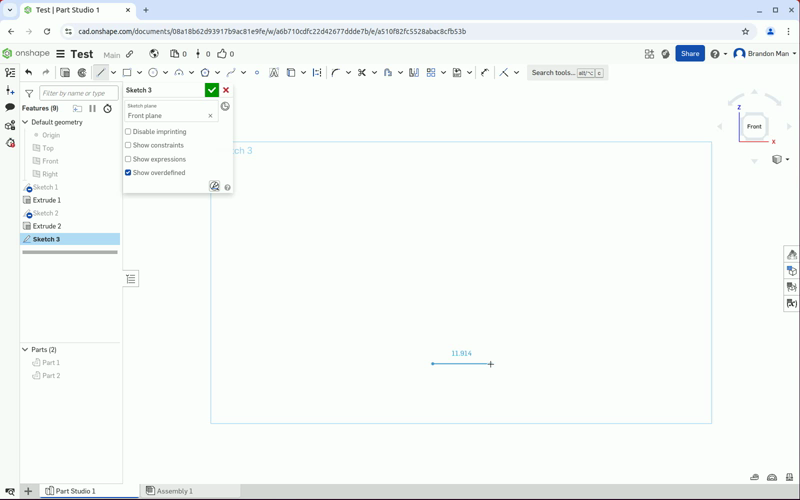
key_down(shift)
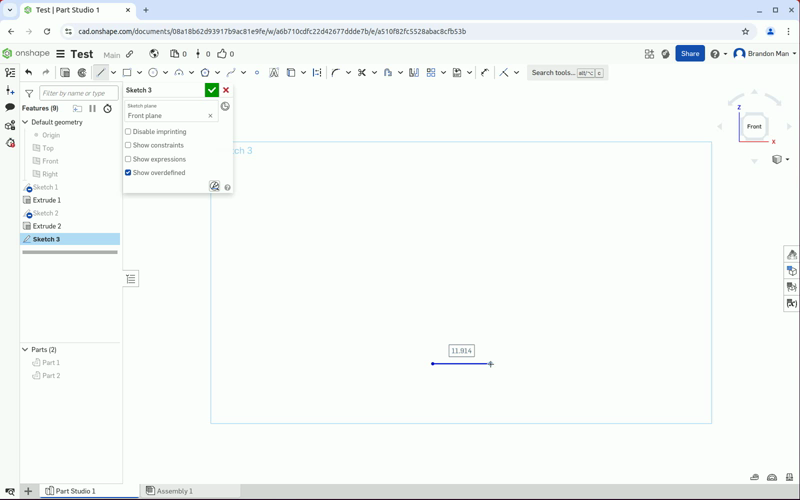
mouse_move(520, 363)
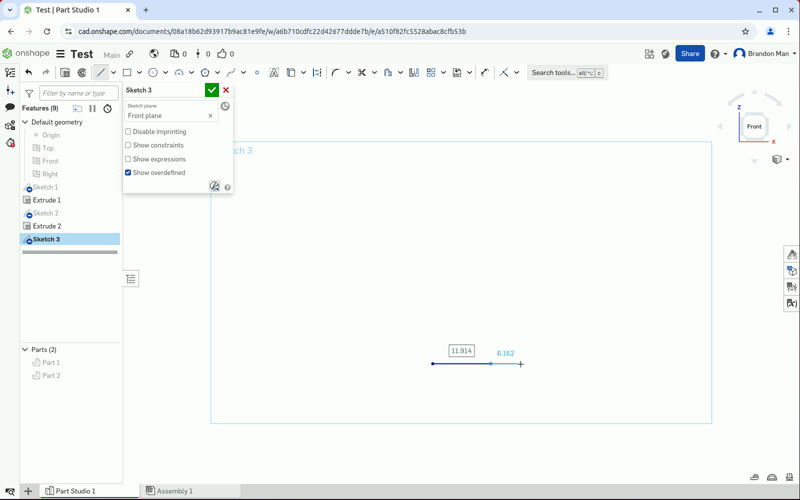
mouse_move(490, 319)
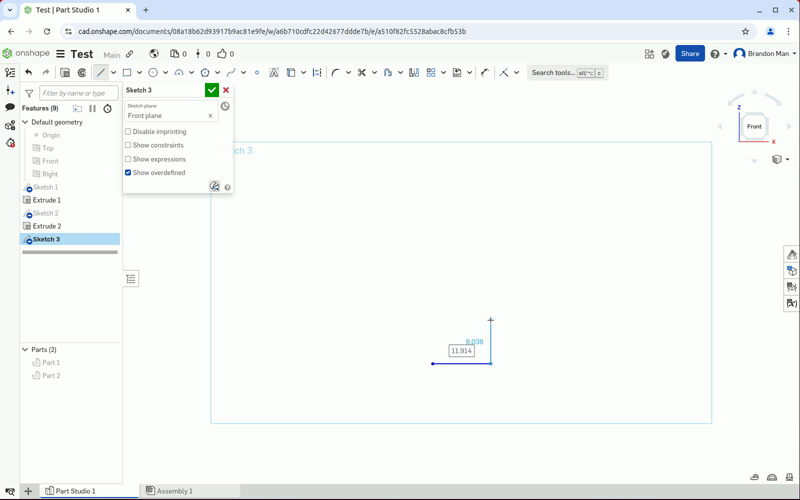
click(490, 319)
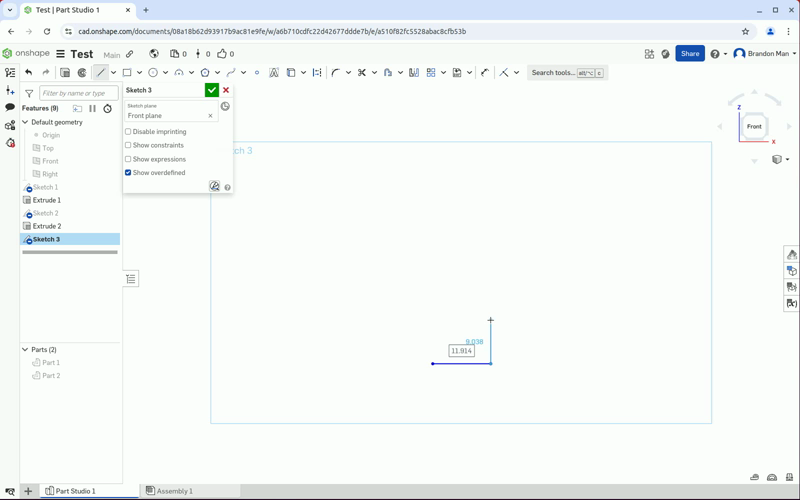
key_up(shift)
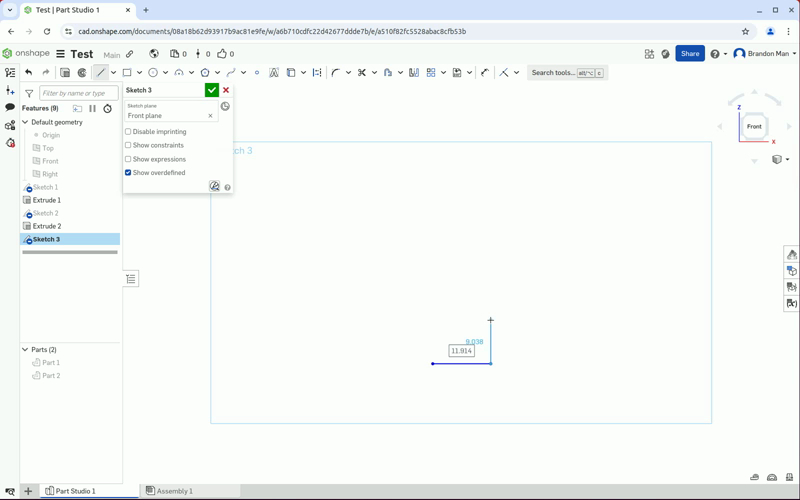
key_down(shift)
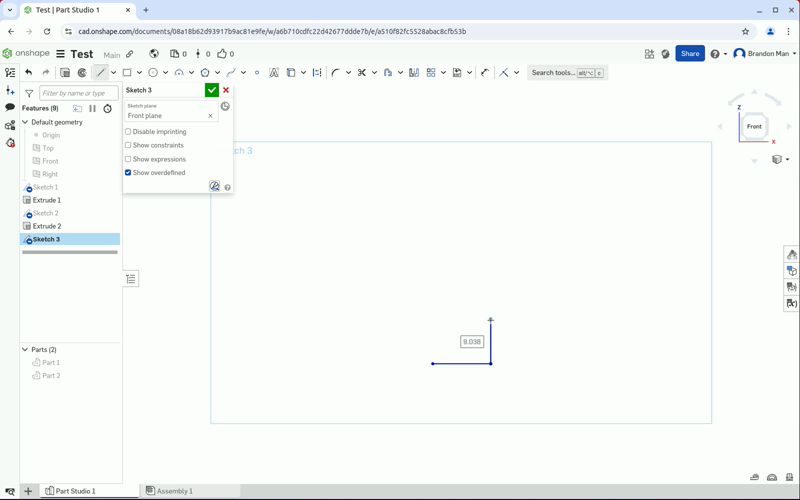
mouse_move(520, 319)
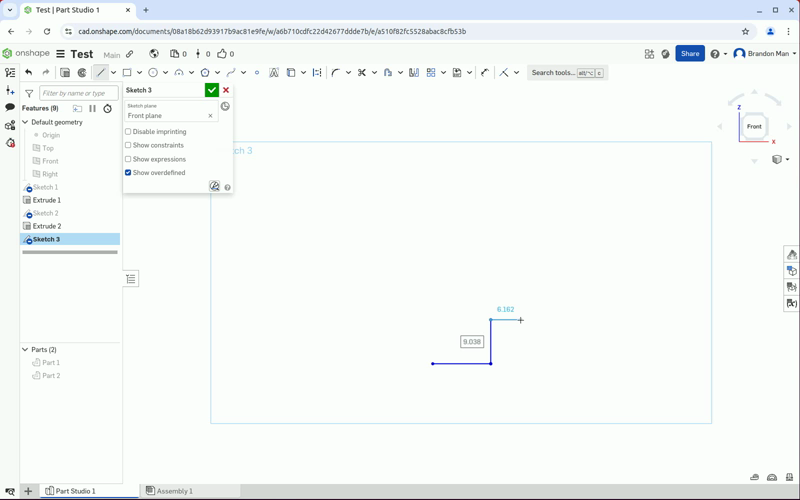
mouse_move(432, 319)
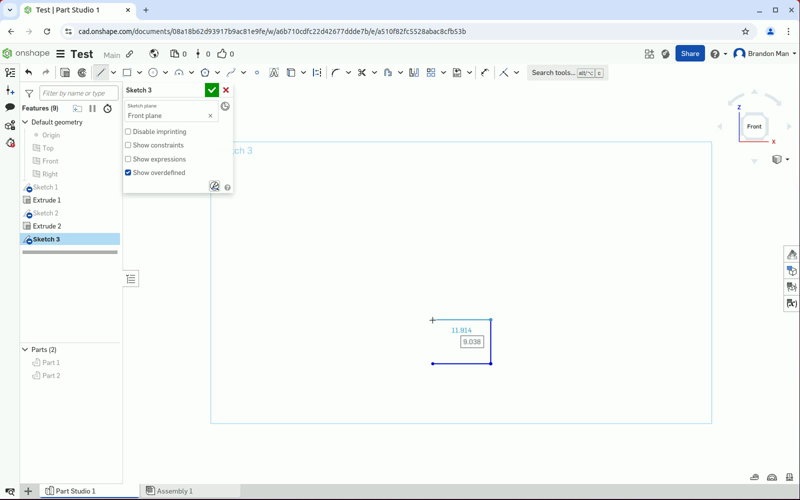
click(432, 319)
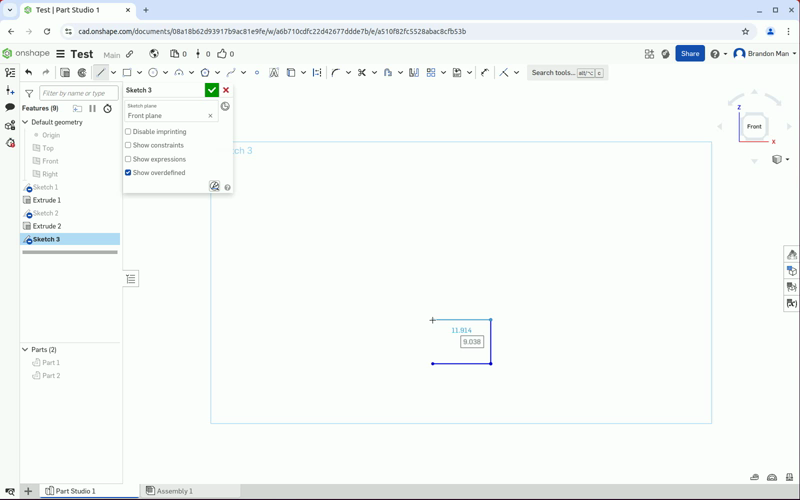
key_up(shift)
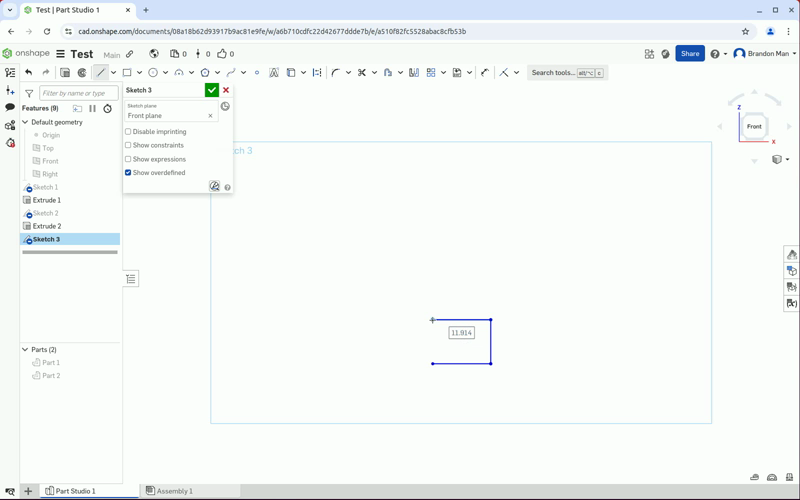
mouse_move(462, 319)
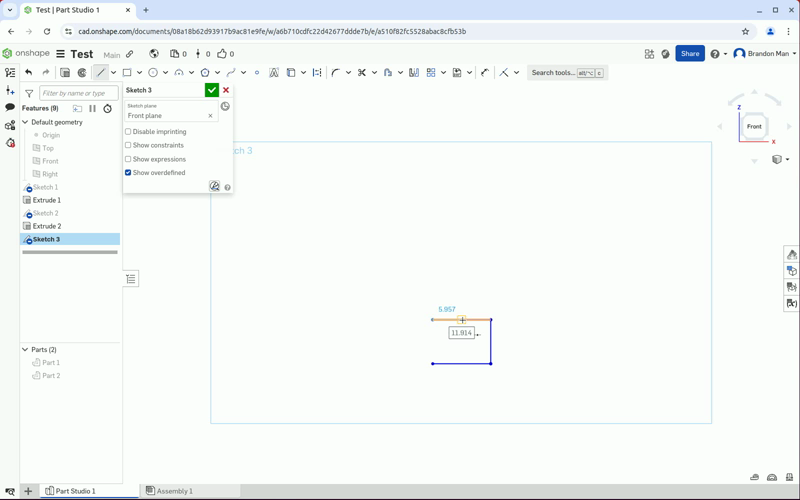
key_down(shift)
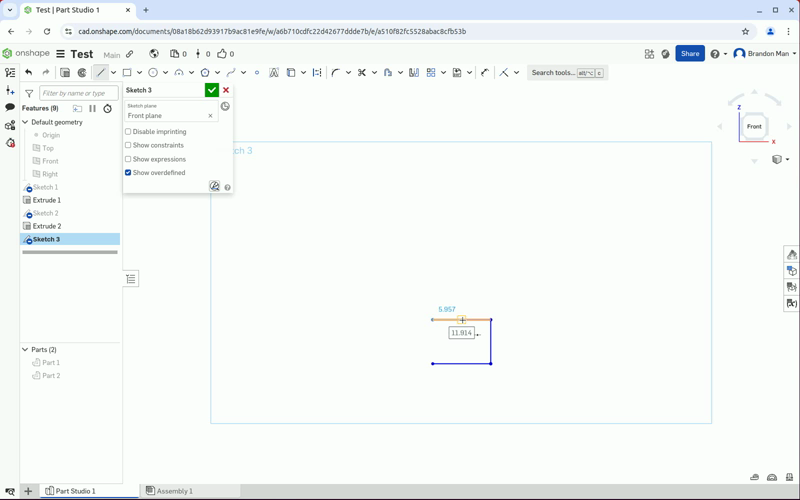
mouse_move(432, 363)
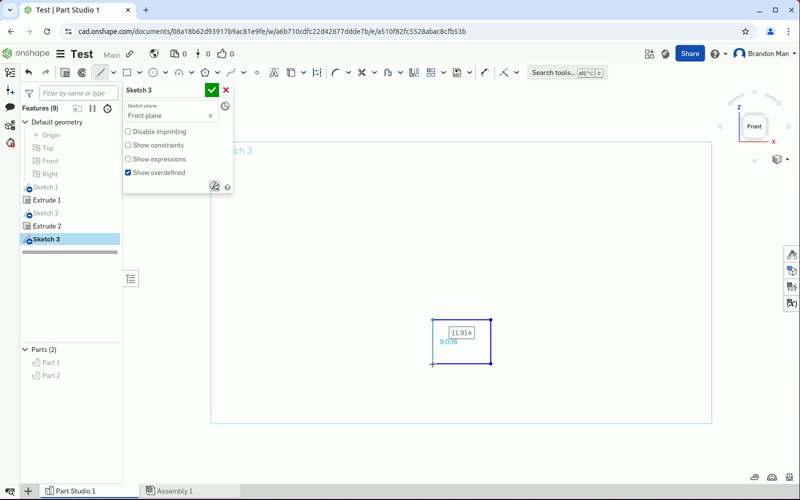
key_up(shift)
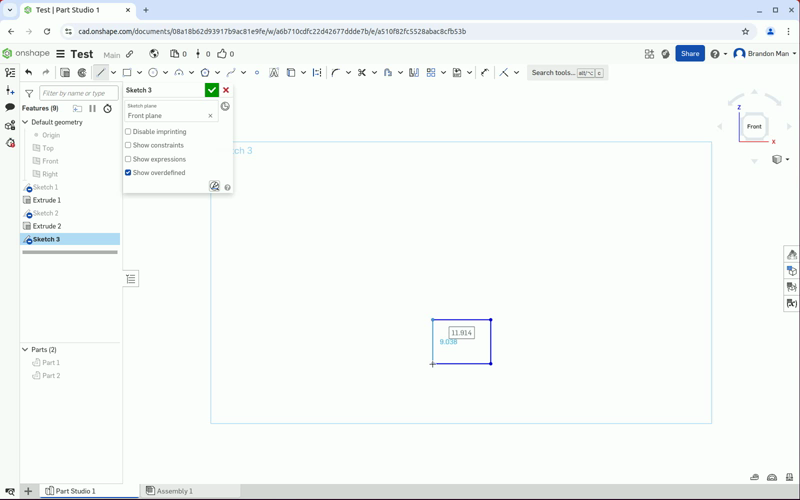
click(432, 363)
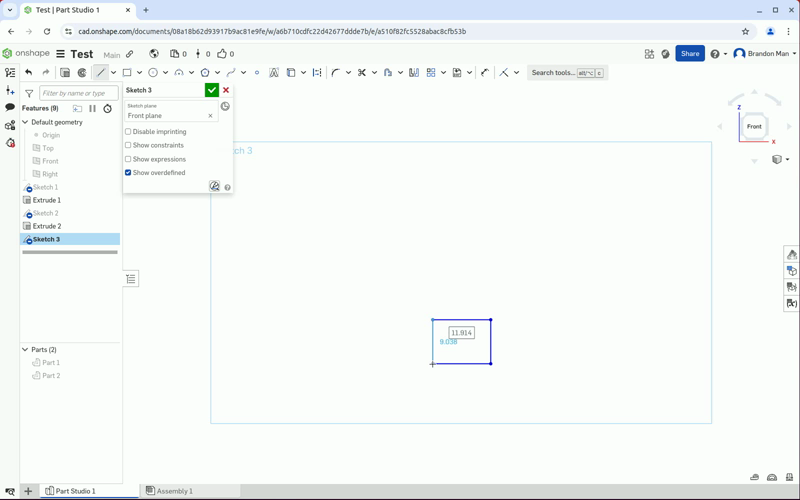
key(esc)
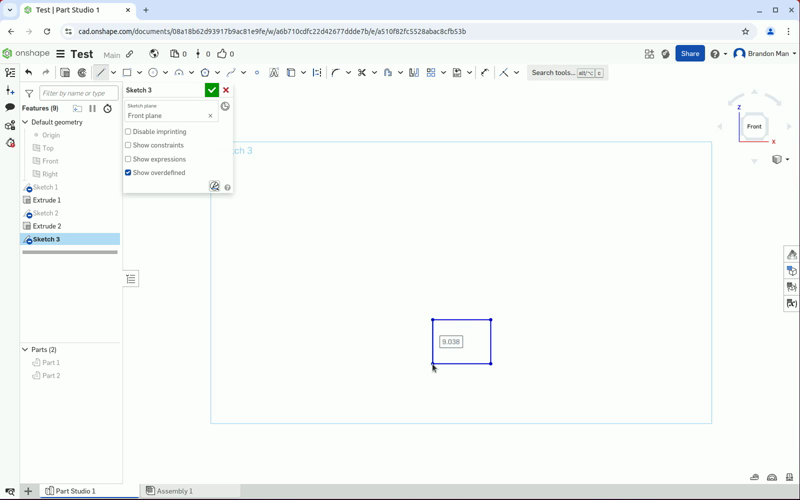
mouse_move(481, 340)
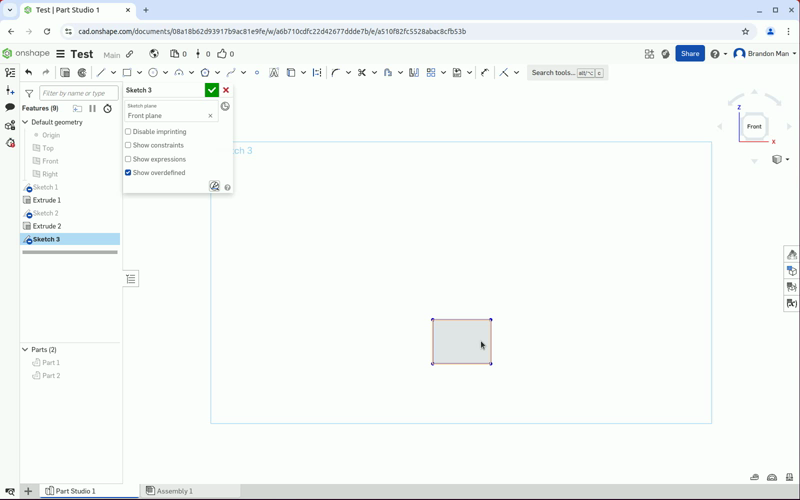
click(481, 340)
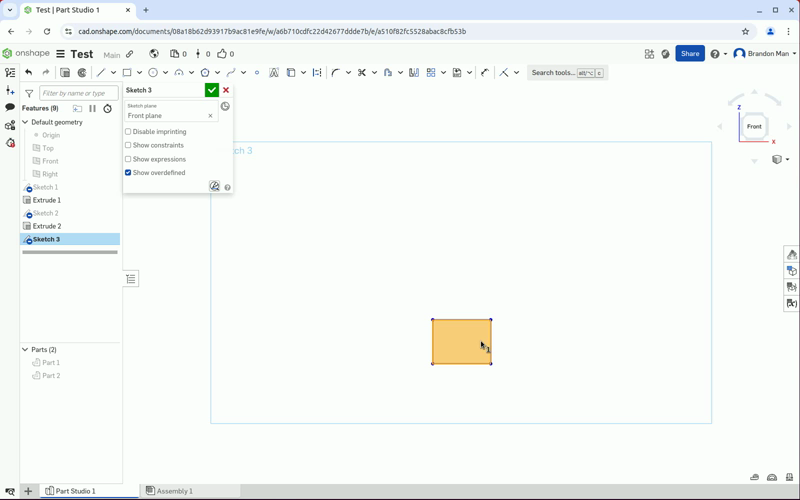
mouse_move(73, 352)
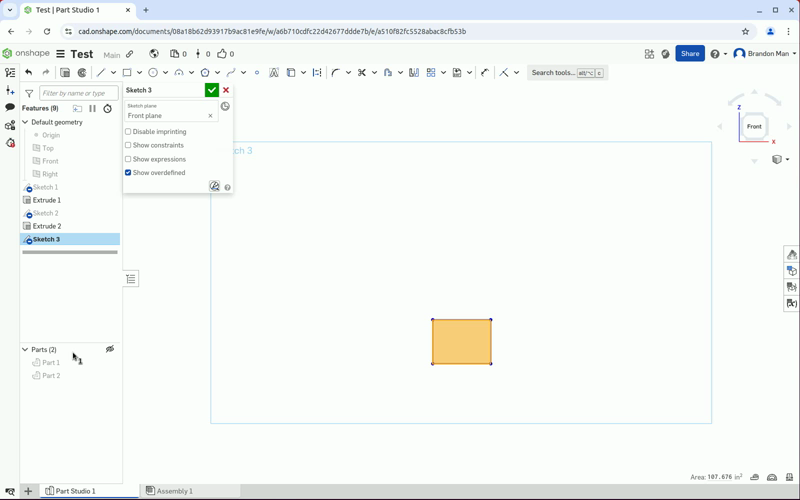
key(shift+y)
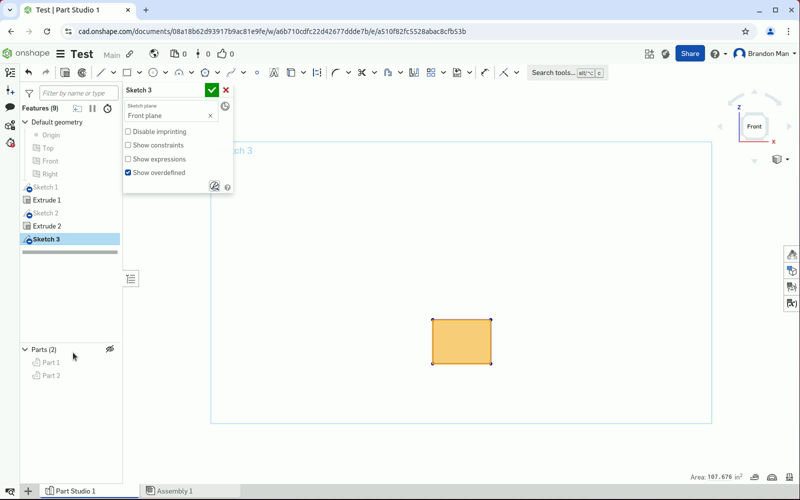
key(shift+e)
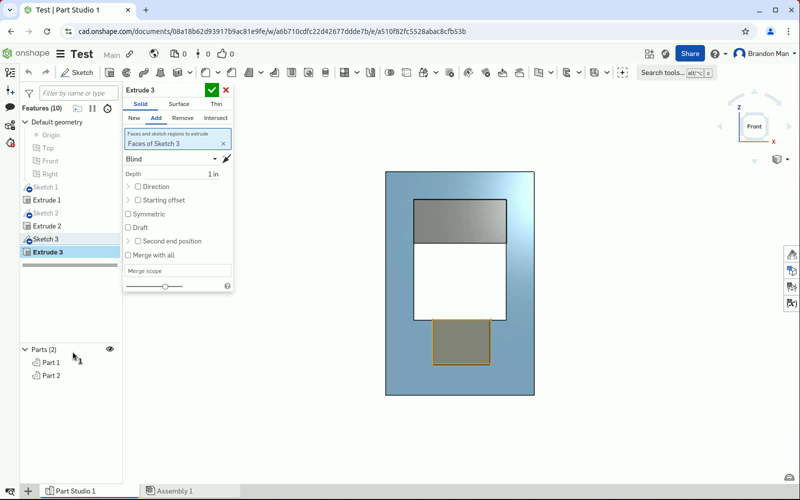
mouse_move(143, 106)
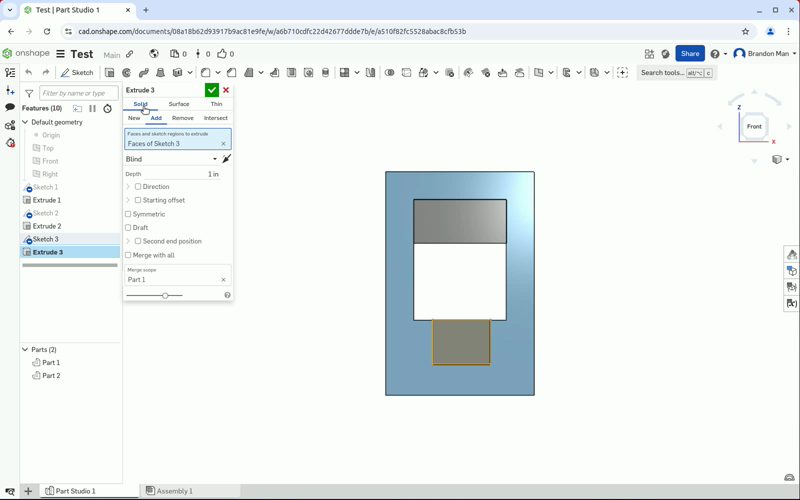
click(143, 106)
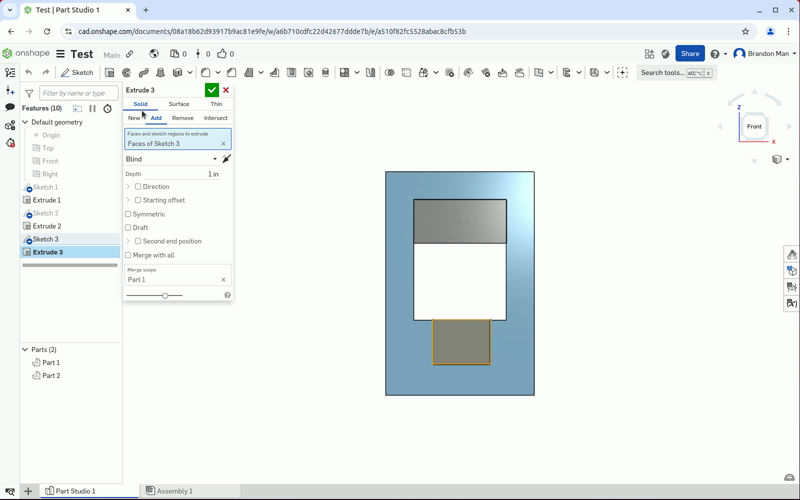
mouse_move(137, 120)
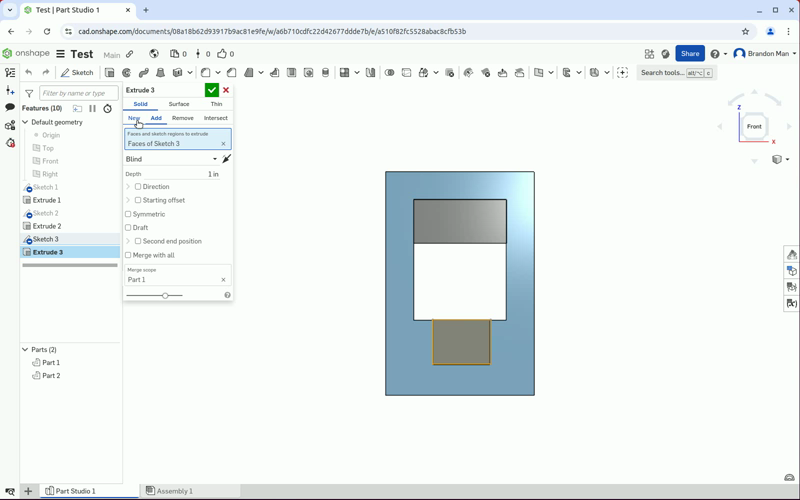
click(137, 120)
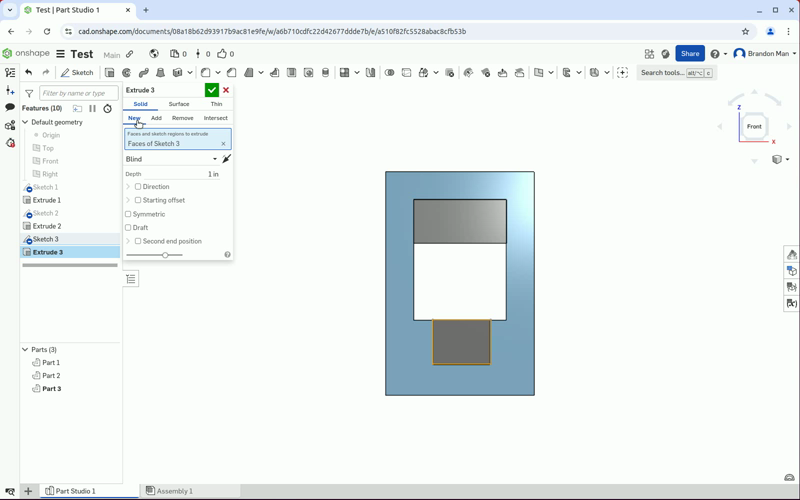
key(tab, 4)
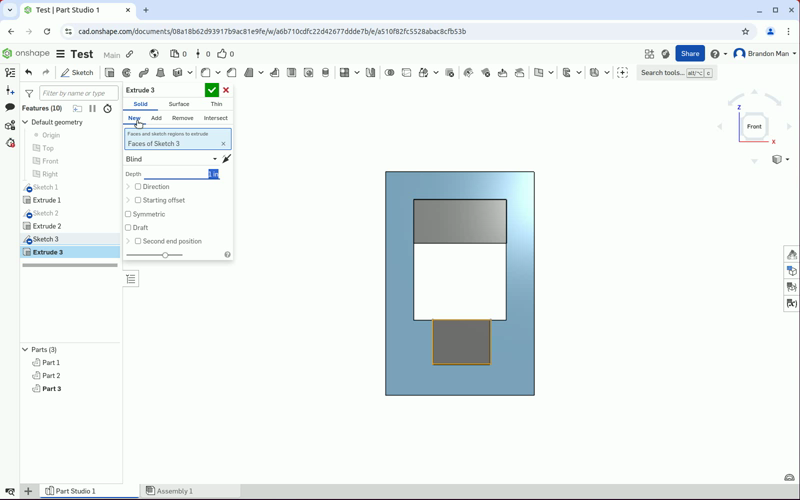
text(7.703)
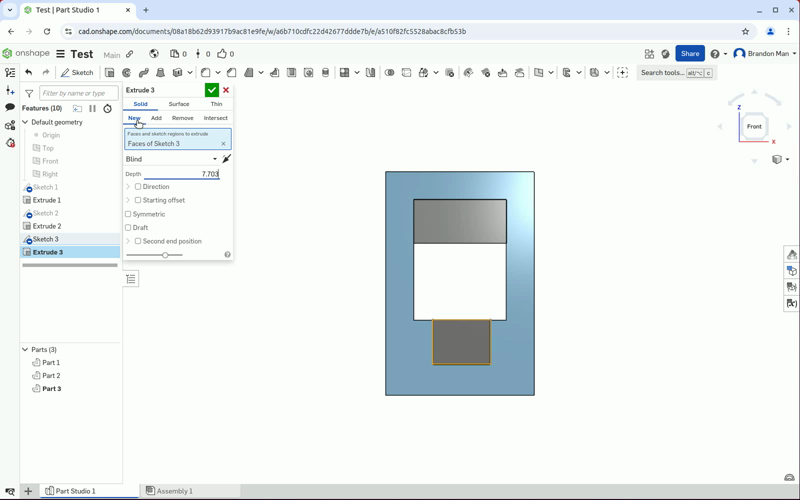
key(enter)
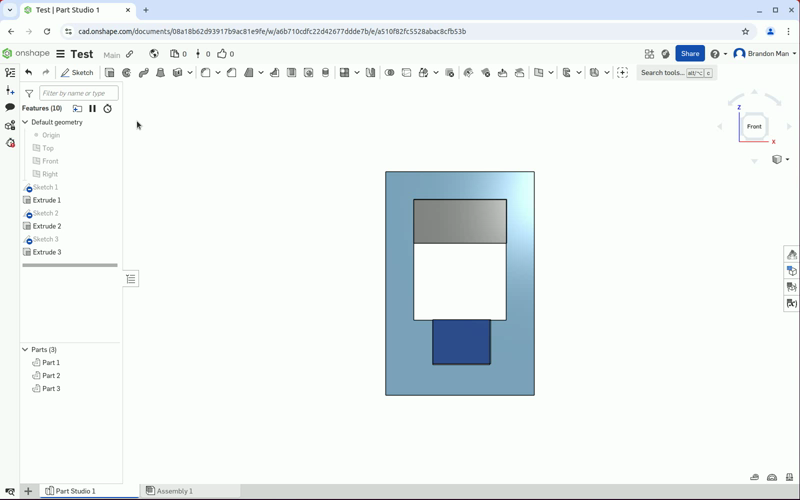
key(shift+h)
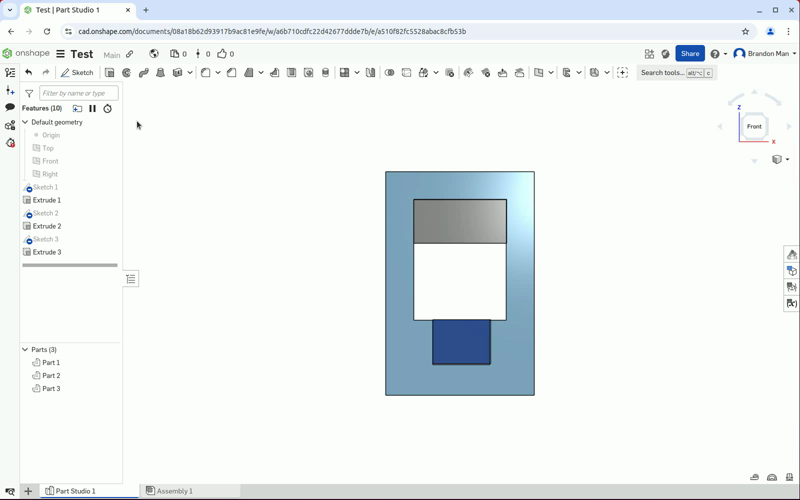
key(shift+h)
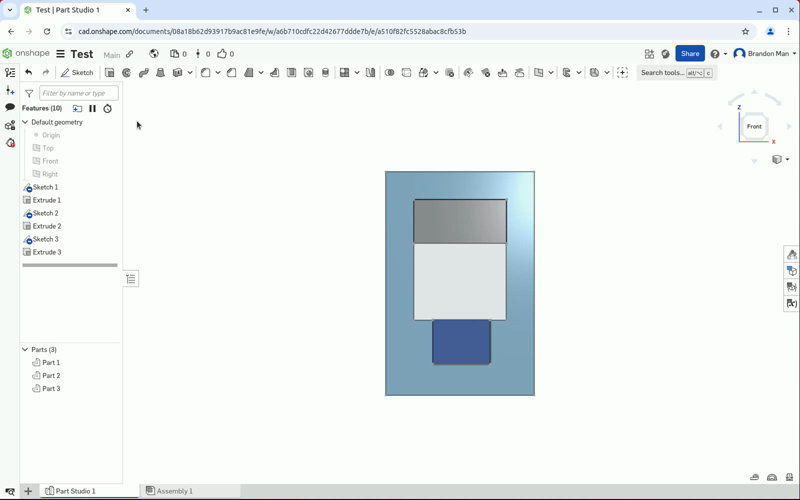
key(shift+7)
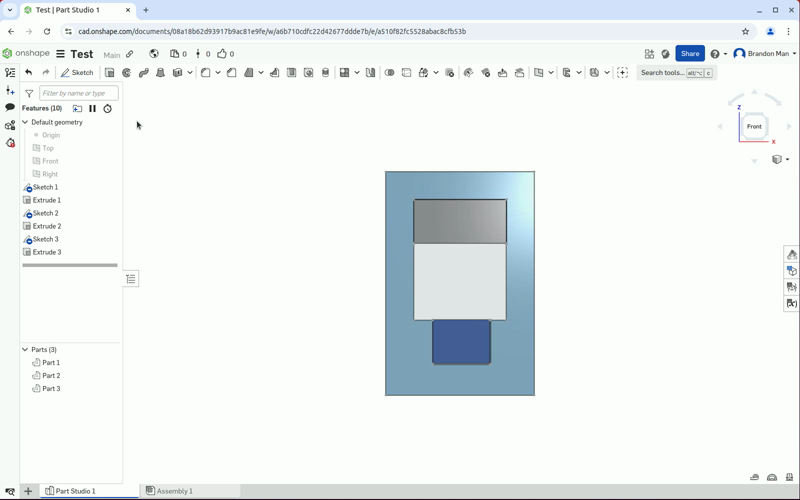
key(left, 2)
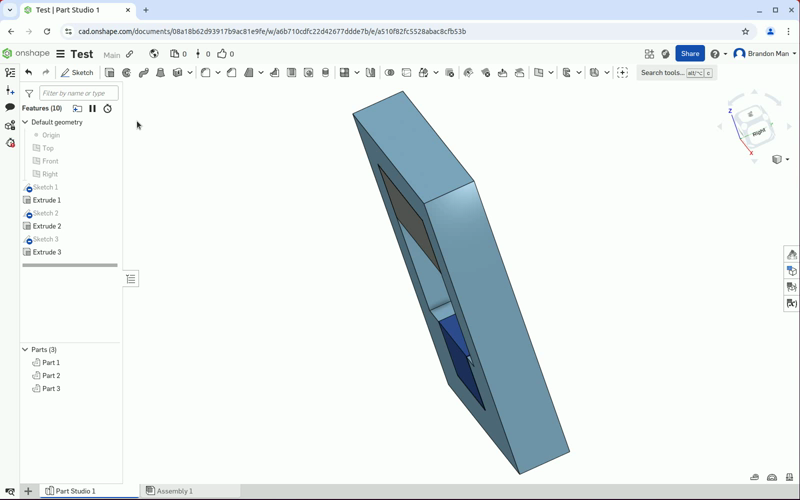
key(down, 2)
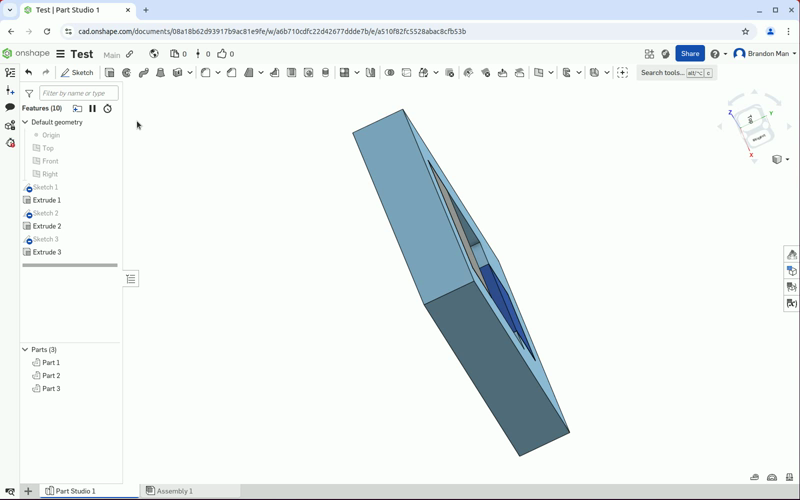
key(up, 2)
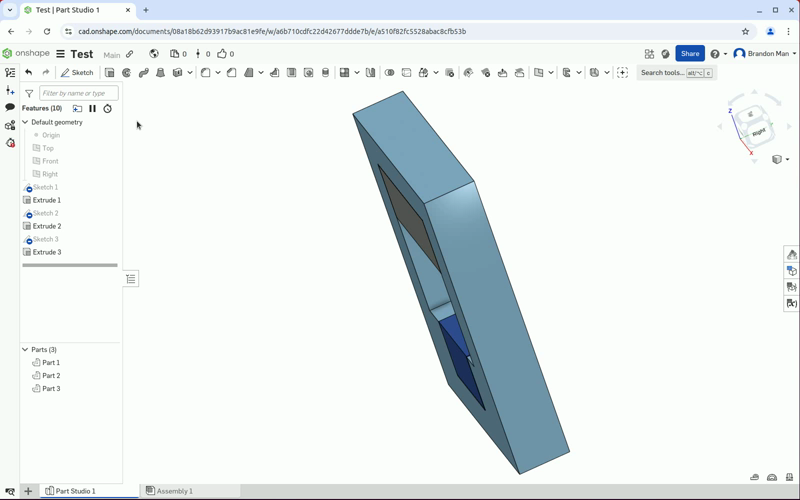
key(right, 2)
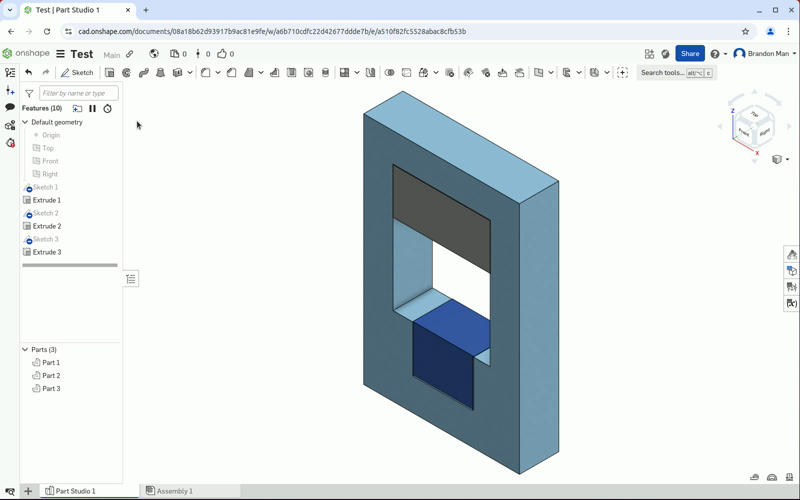
mouse_move(73, 189)
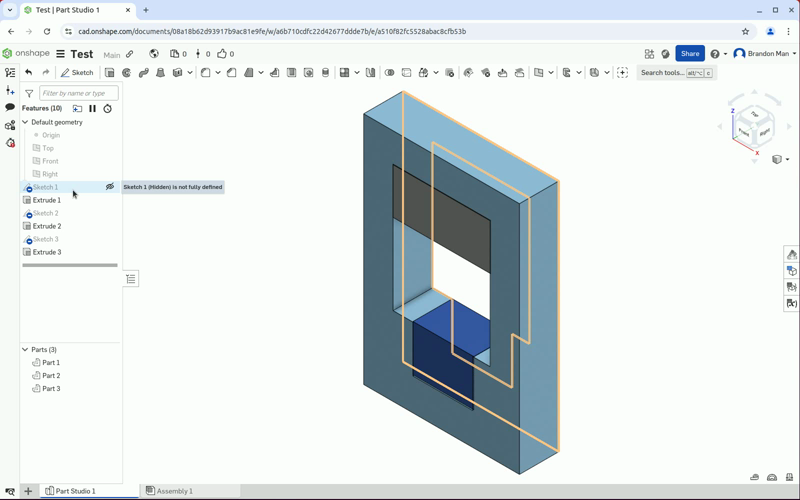
click(73, 189)